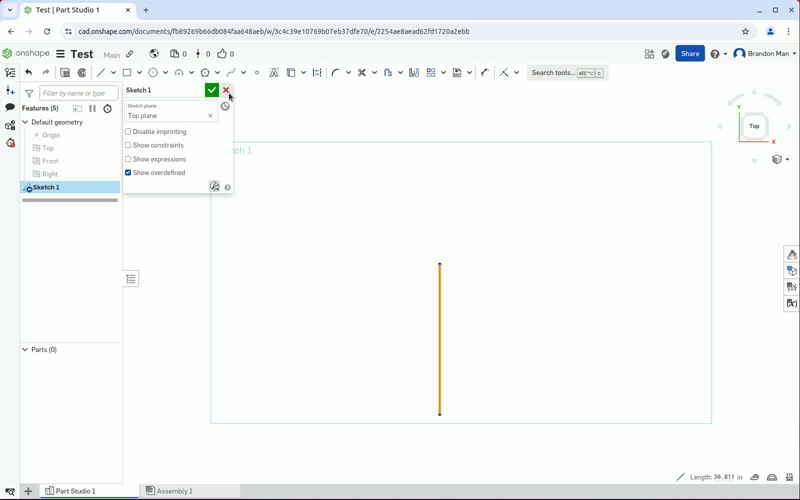
key(shift+h)
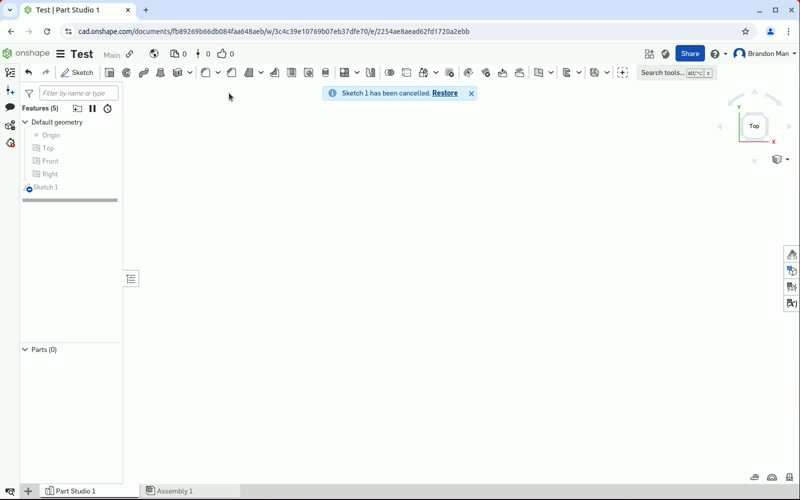
mouse_move(73, 352)
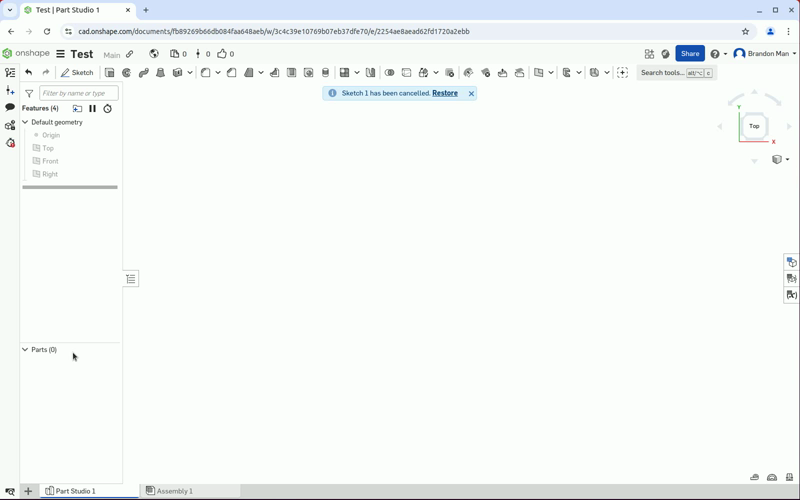
key(y)
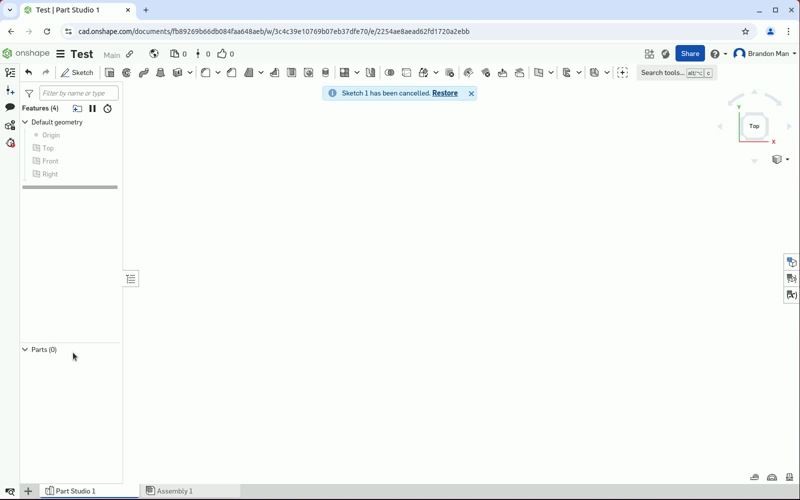
key(shift+p)
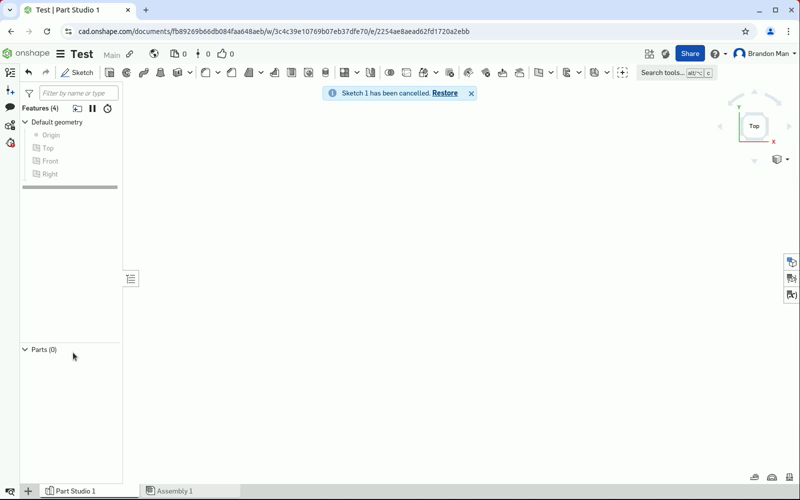
key(space)
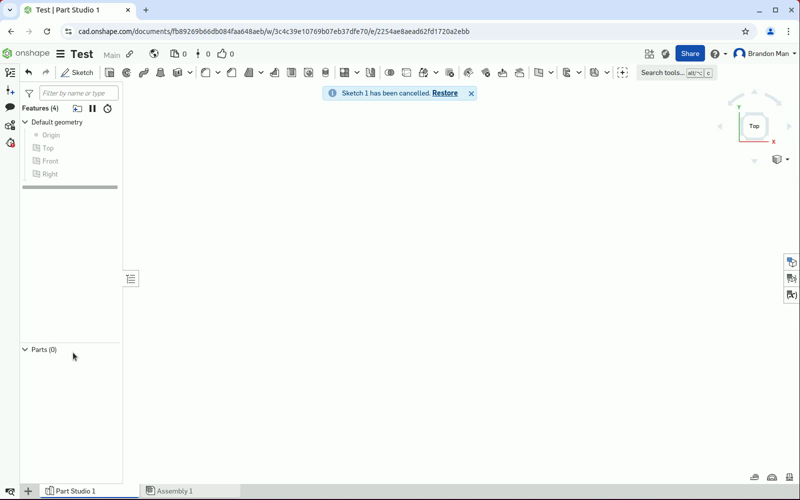
key_down(shift)
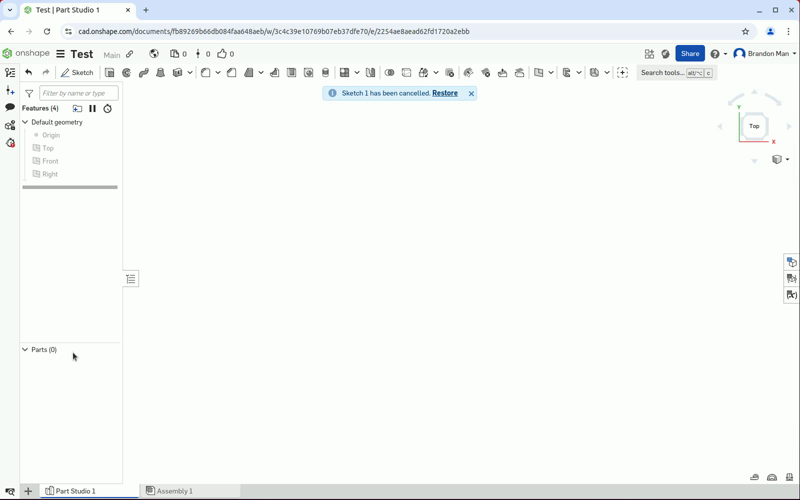
key(up)
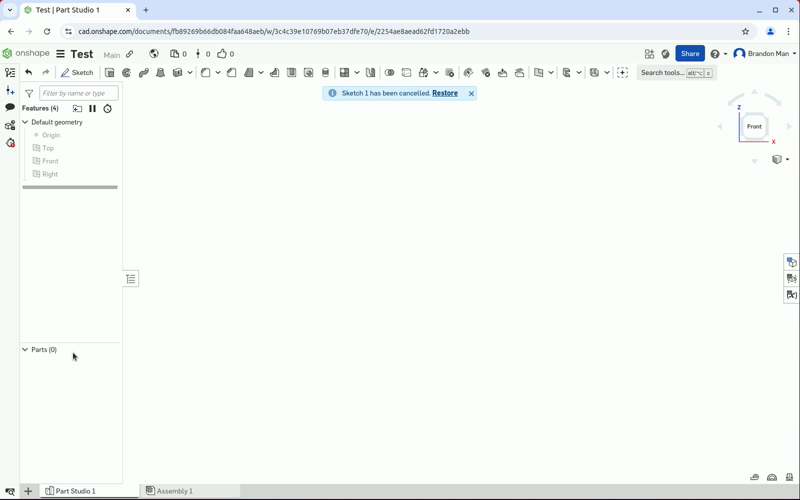
key_up(shift)
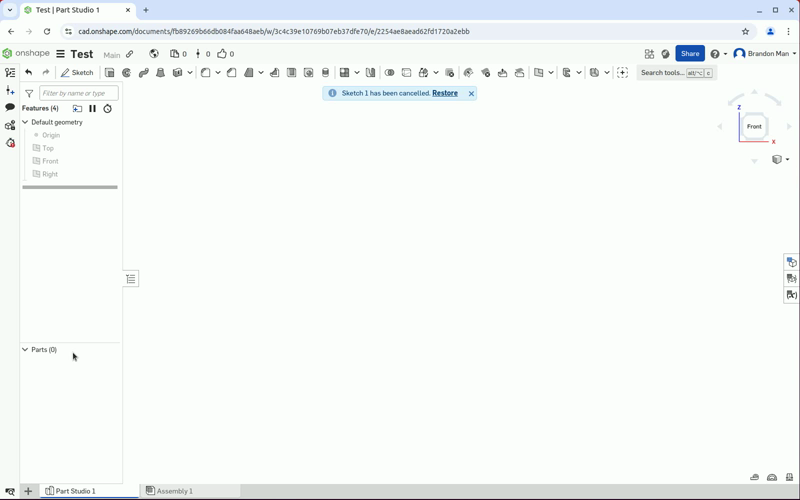
mouse_move(73, 352)
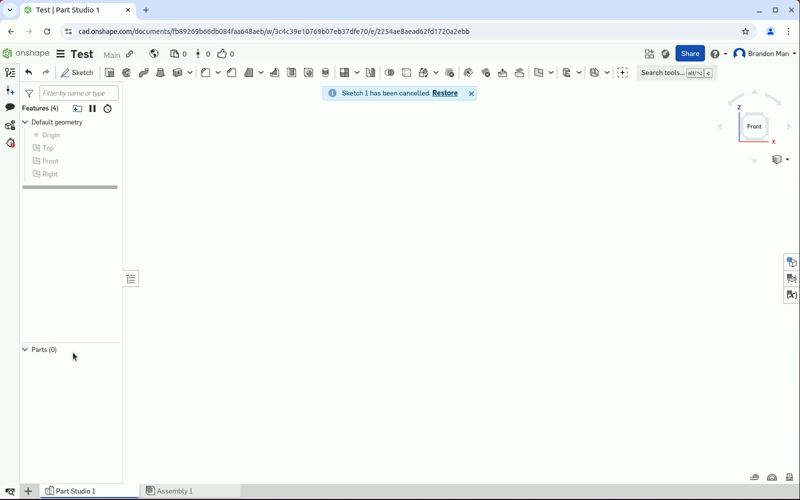
key(shift+y)
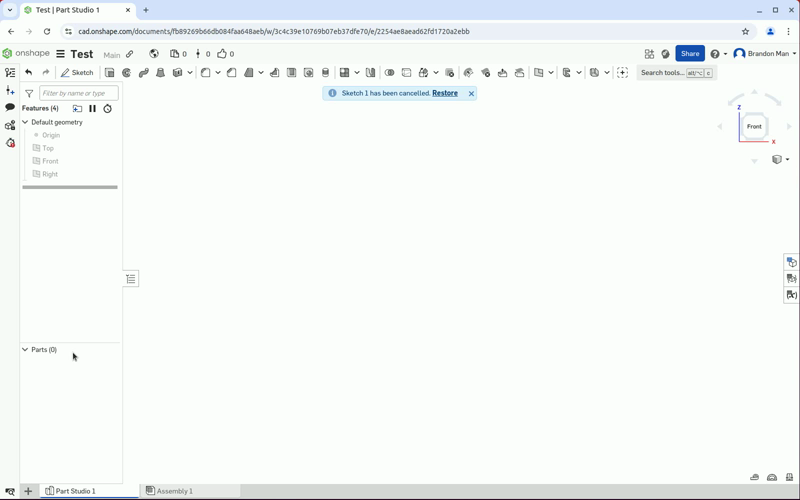
key(shift+s)
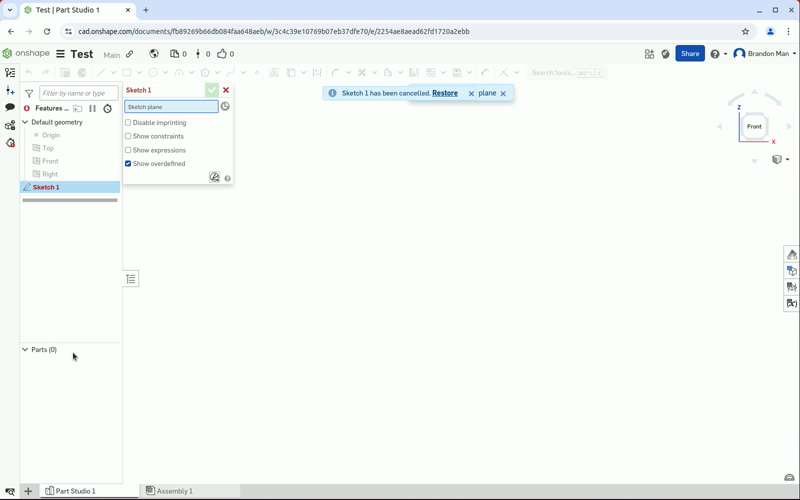
mouse_move(73, 163)
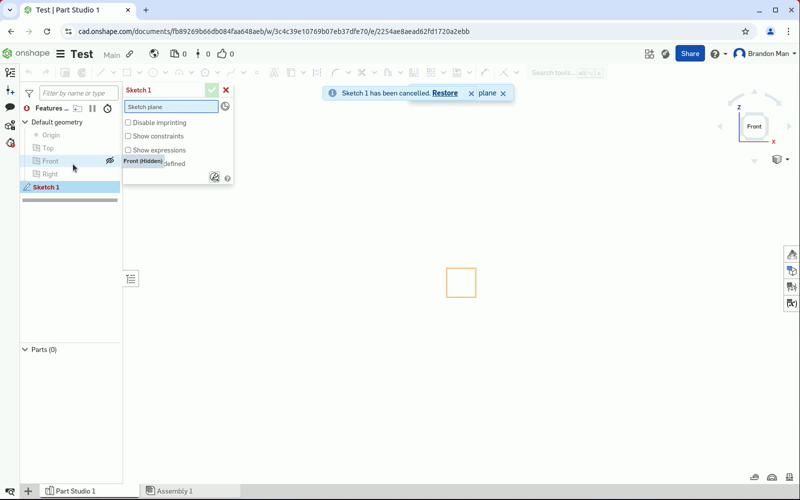
click(73, 163)
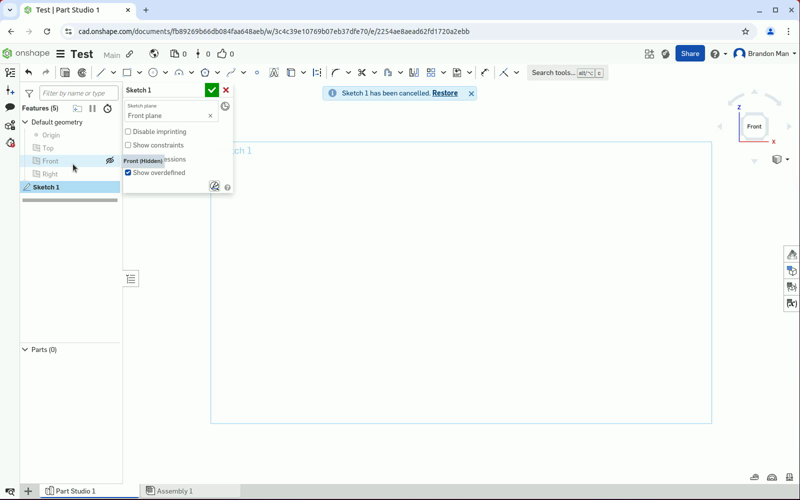
mouse_move(73, 352)
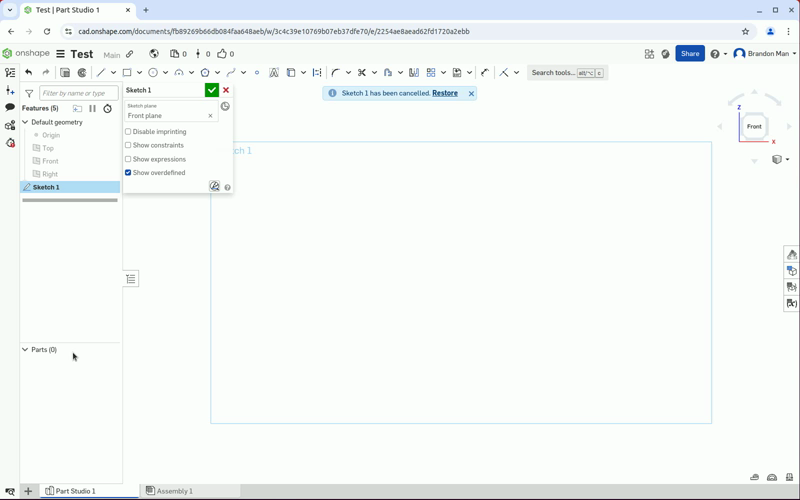
key(y)
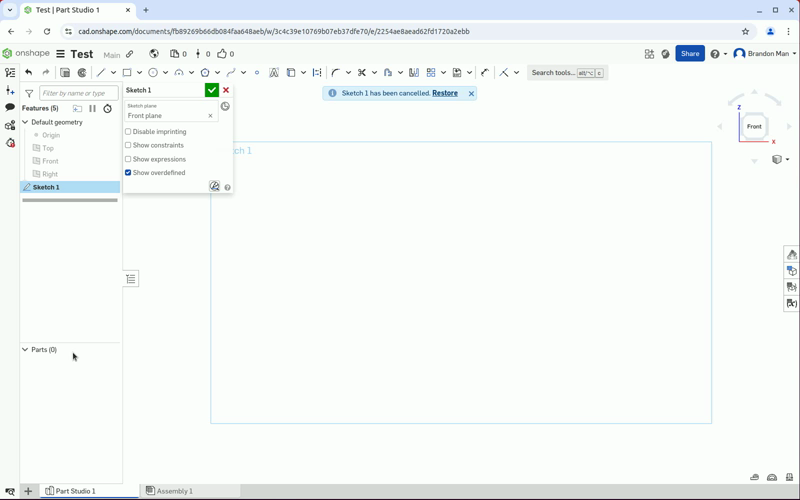
key(a)
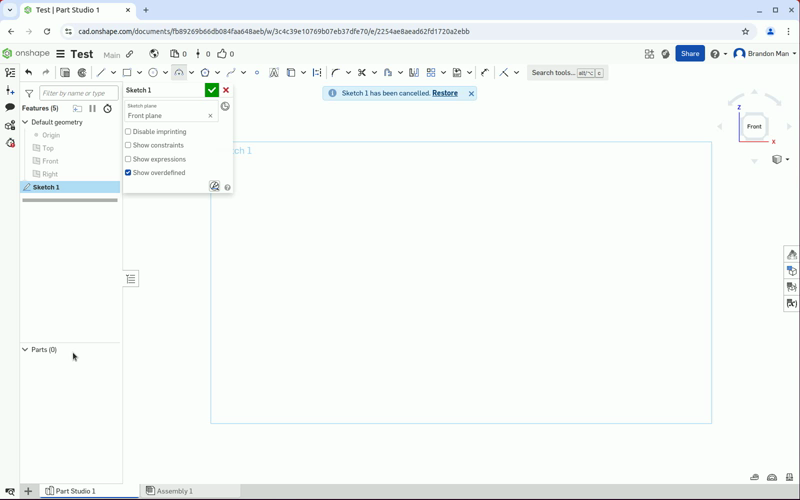
key_down(shift)
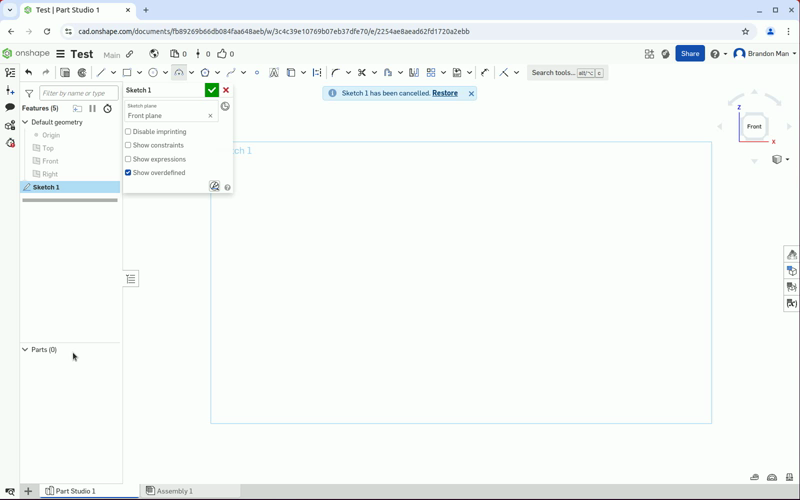
mouse_move(452, 252)
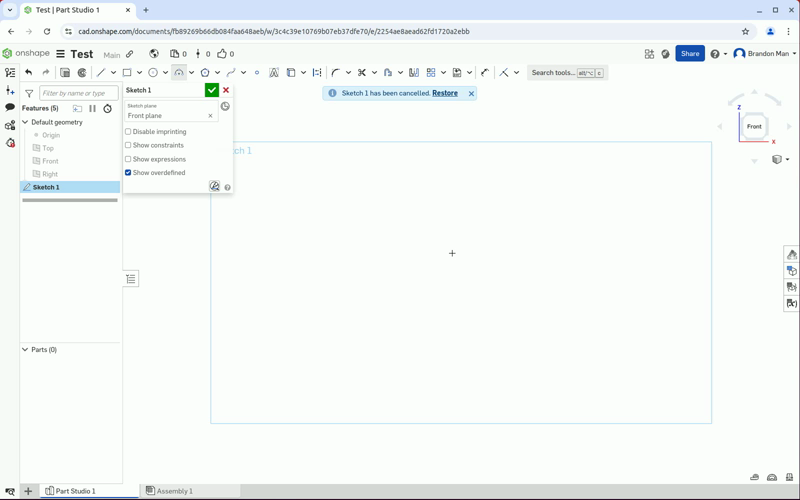
click(452, 252)
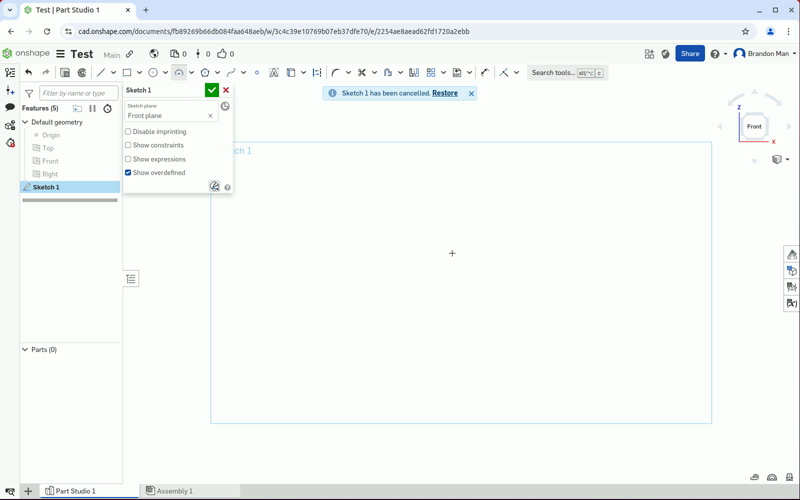
key_up(shift)
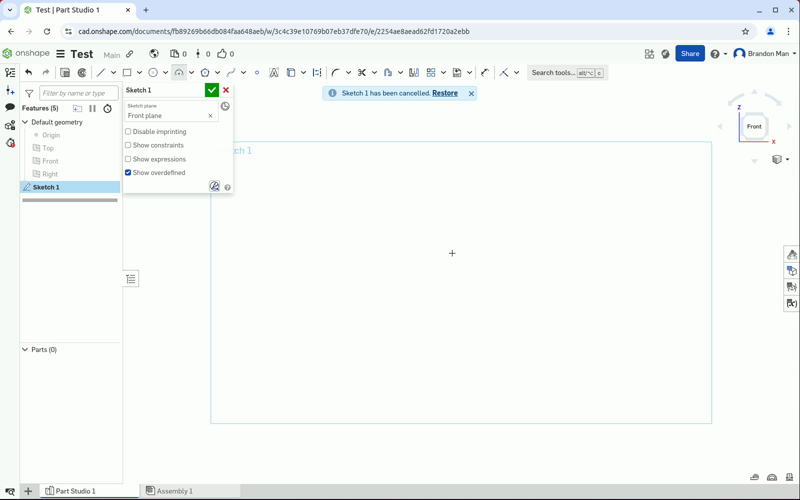
key_down(shift)
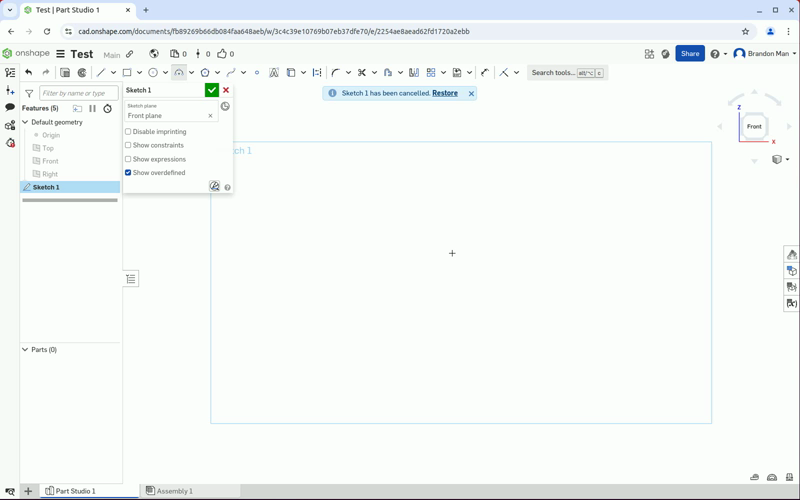
mouse_move(467, 252)
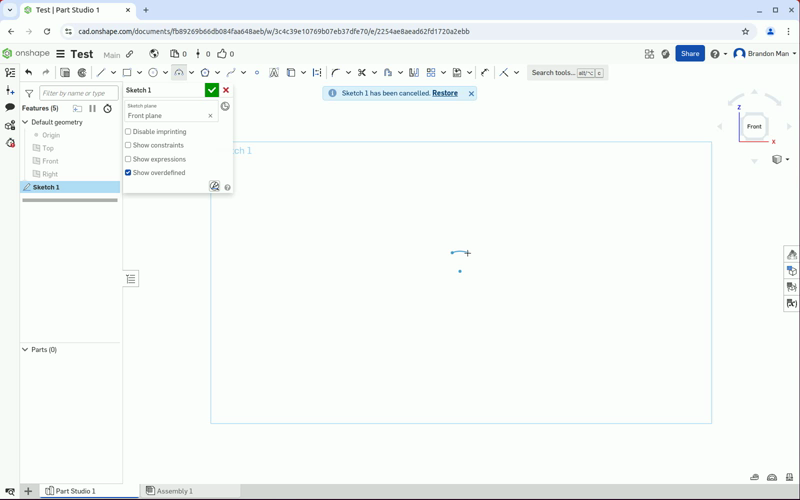
click(467, 252)
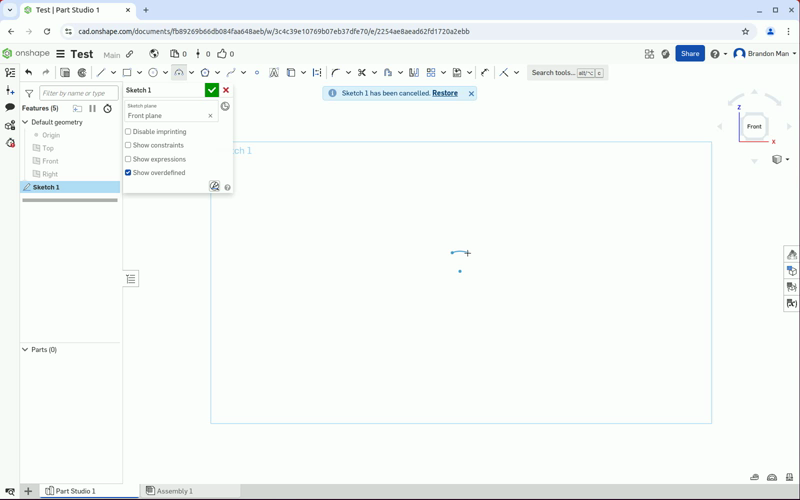
mouse_move(460, 315)
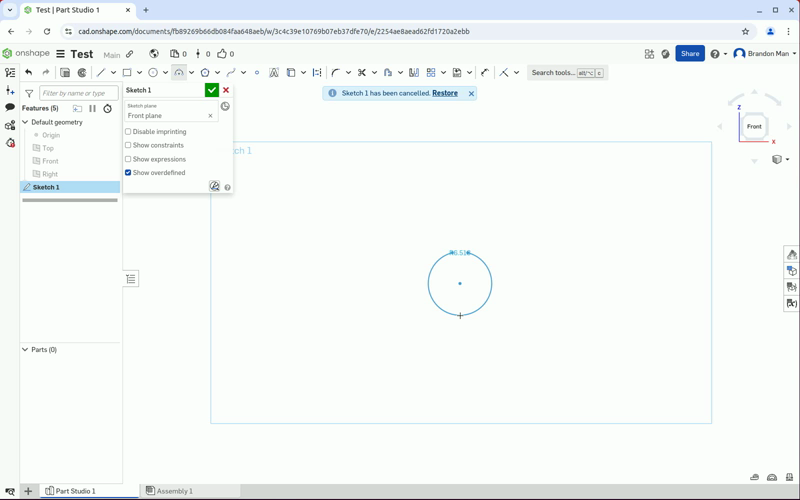
click(460, 315)
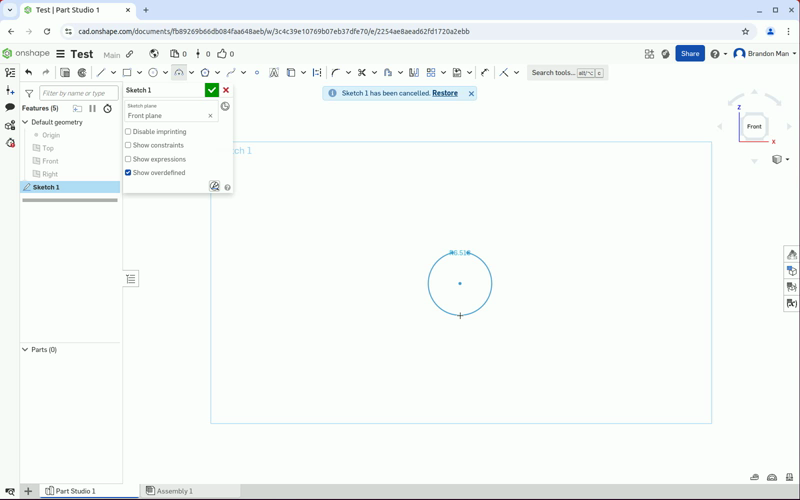
key_up(shift)
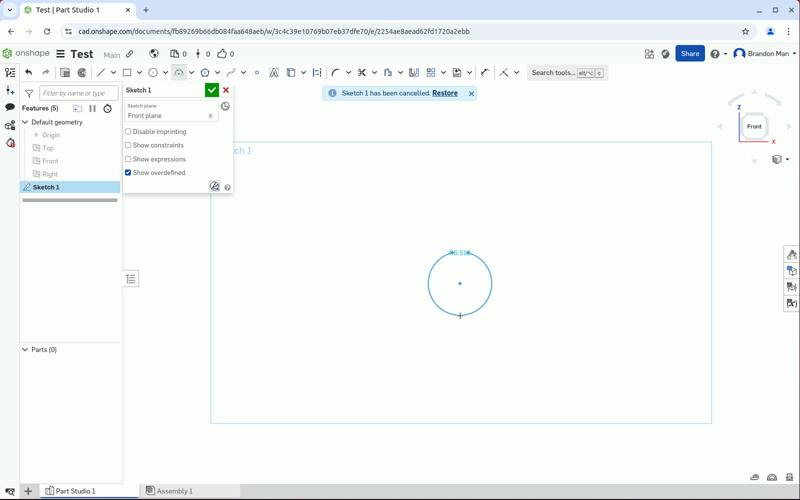
mouse_move(467, 252)
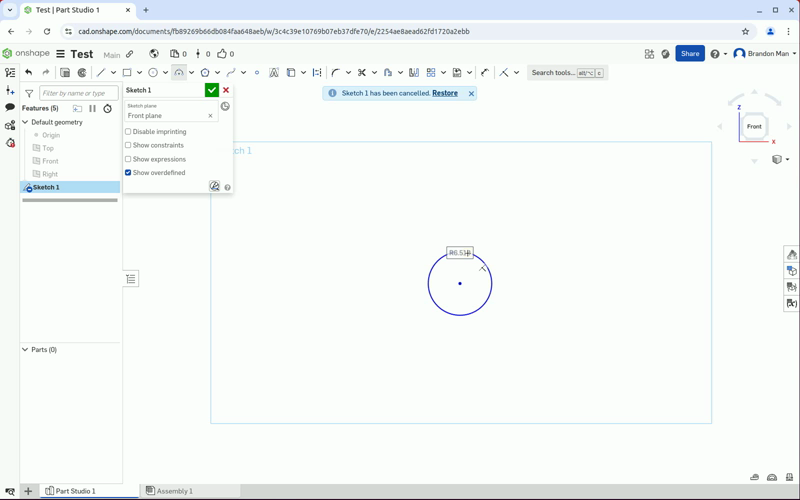
click(467, 252)
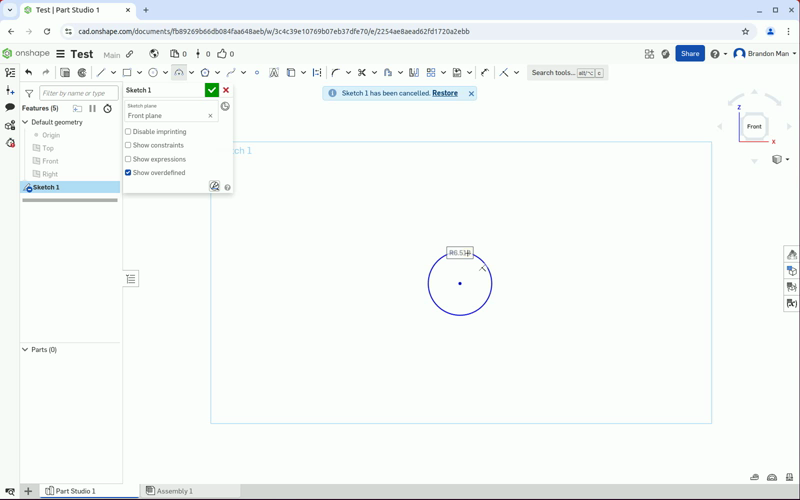
mouse_move(452, 252)
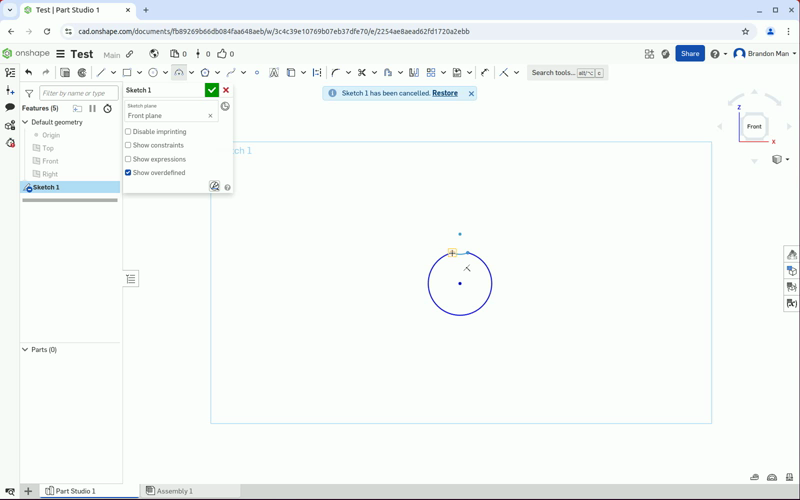
click(452, 252)
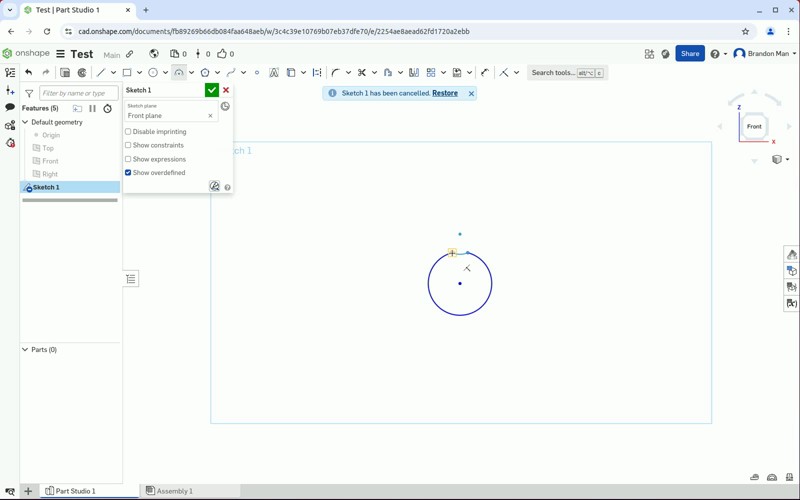
key_down(shift)
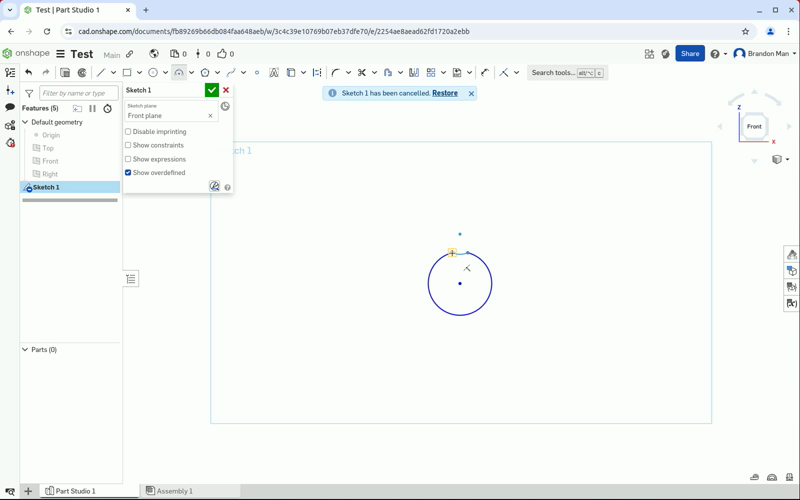
mouse_move(460, 254)
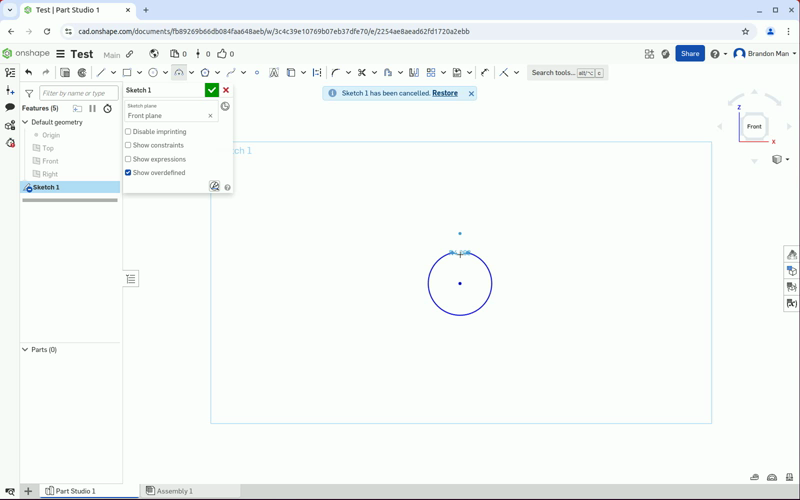
click(460, 254)
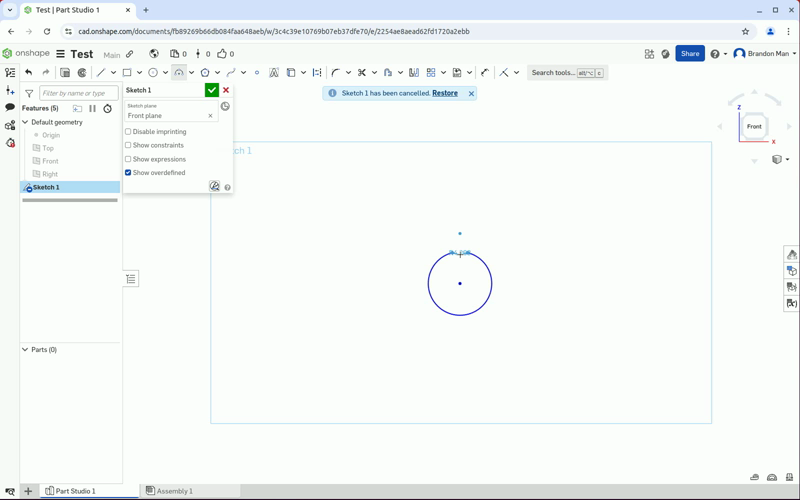
key_up(shift)
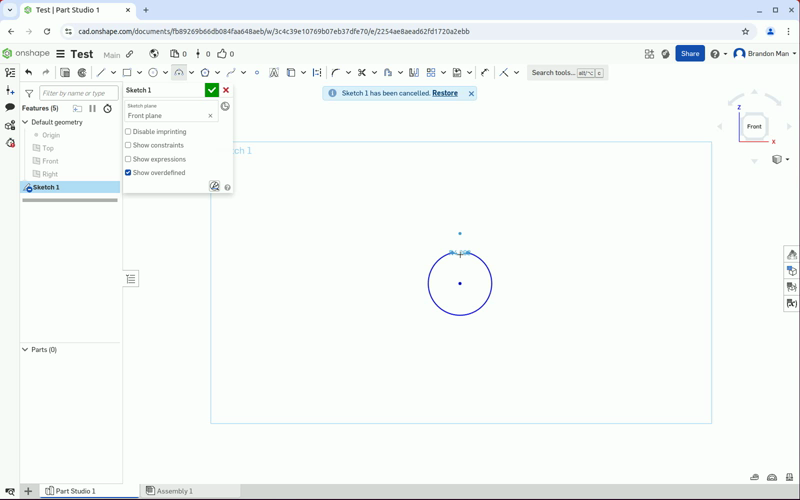
key(esc)
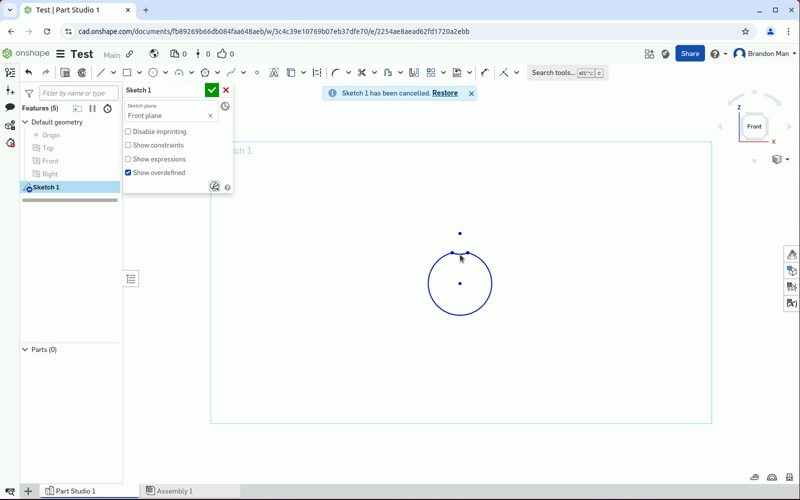
key(c)
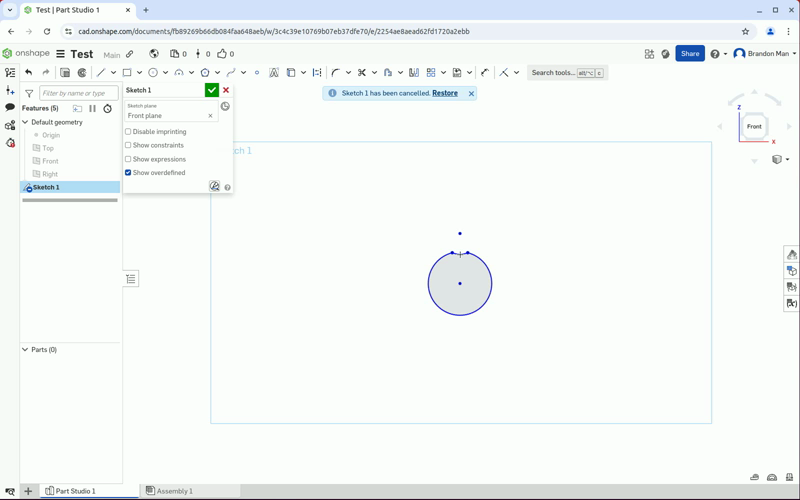
key_down(shift)
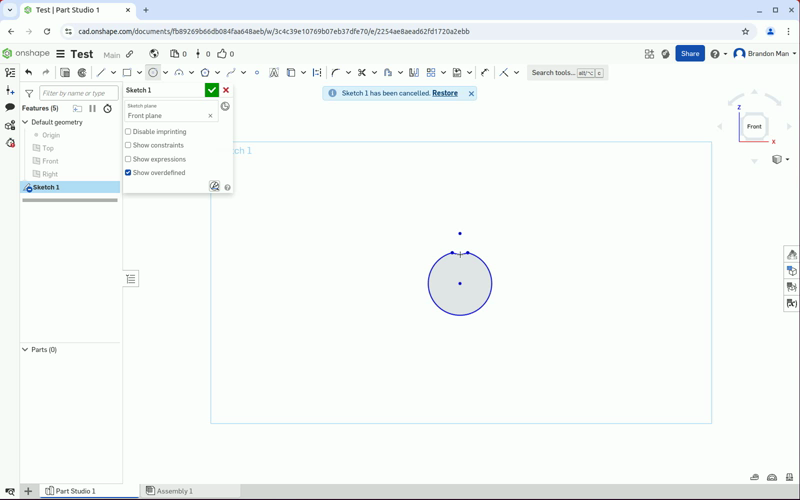
mouse_move(460, 282)
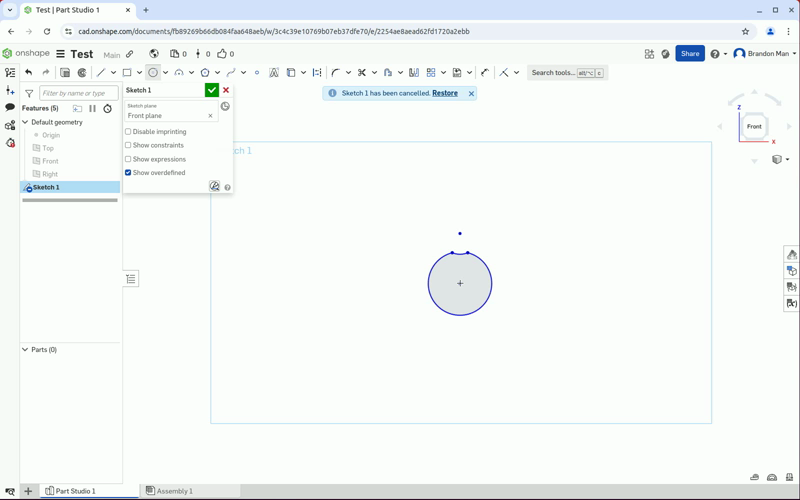
scroll(6)
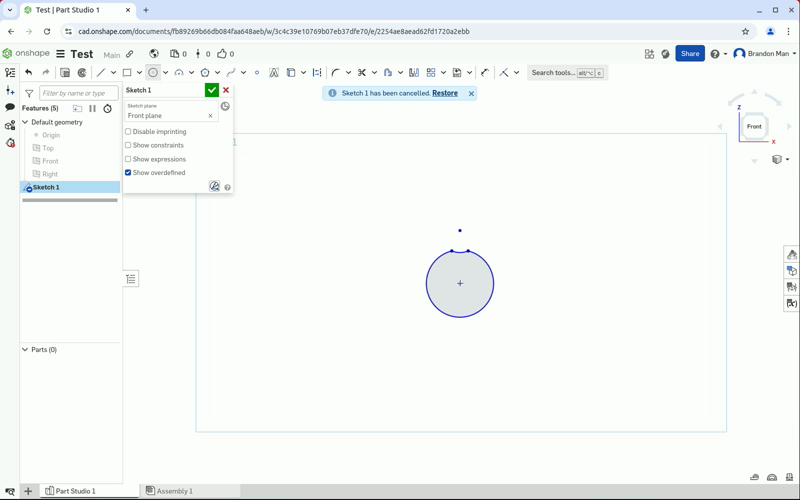
scroll(6)
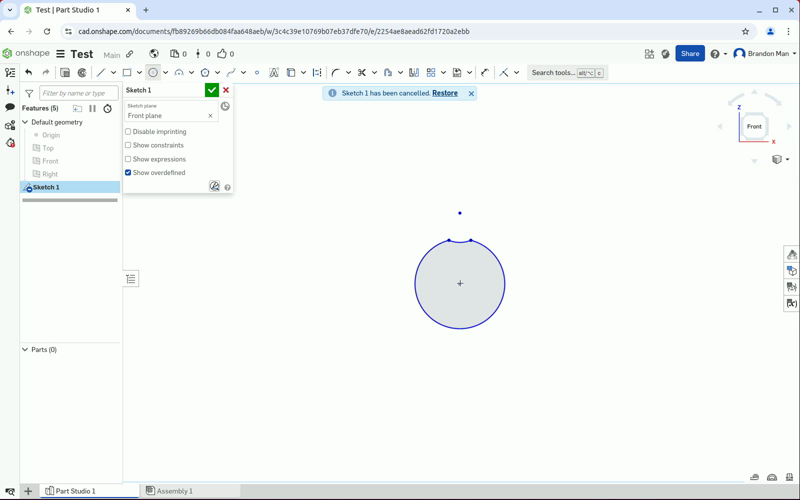
scroll(6)
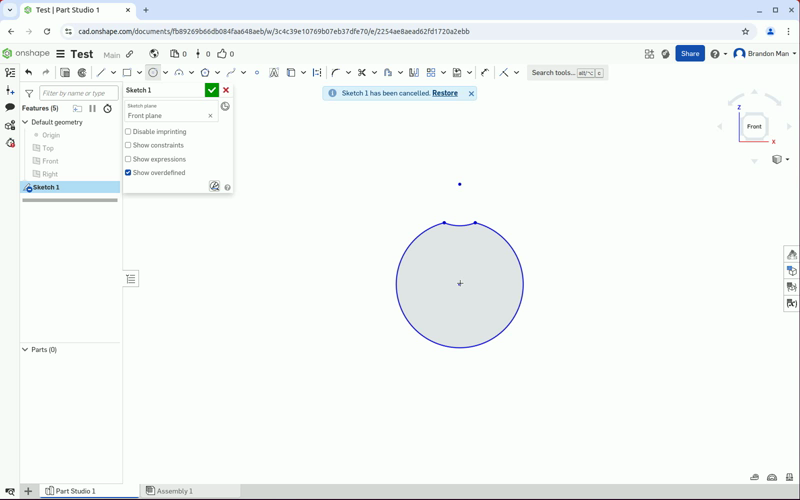
scroll(6)
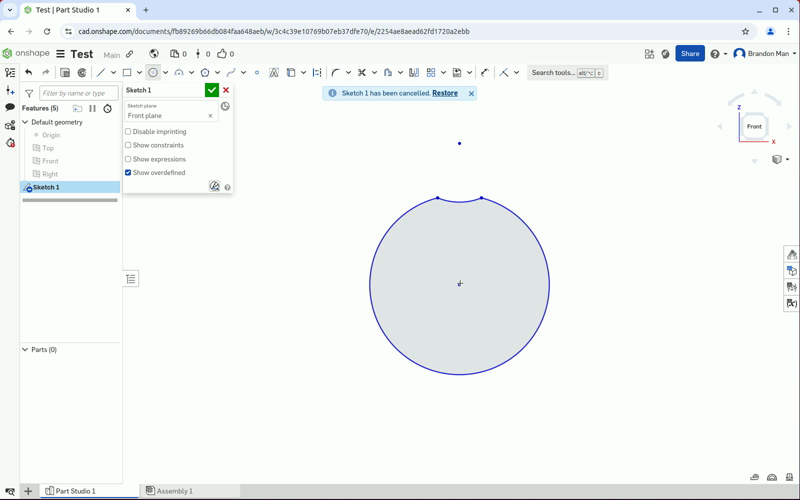
scroll(6)
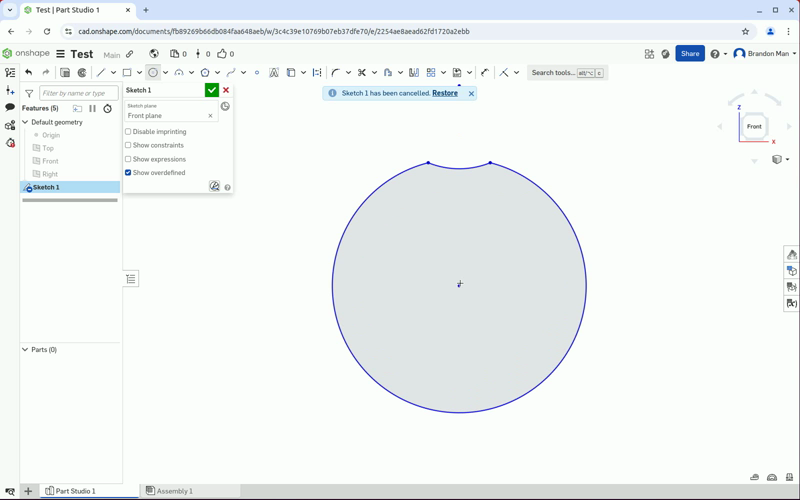
scroll(6)
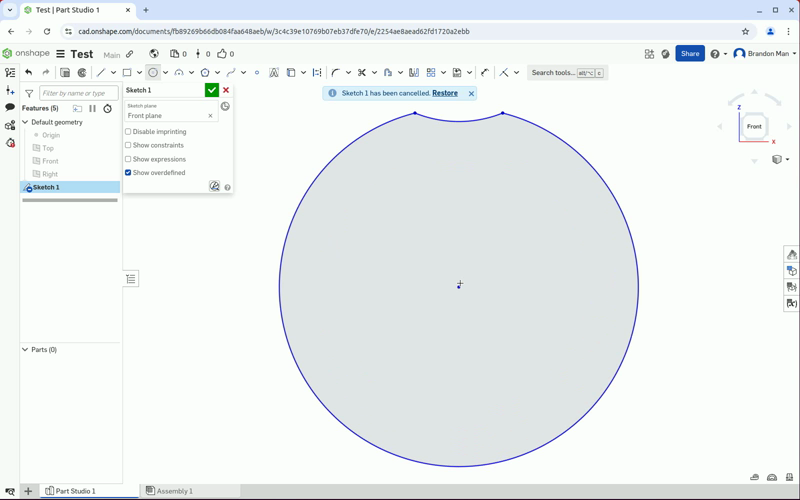
scroll(6)
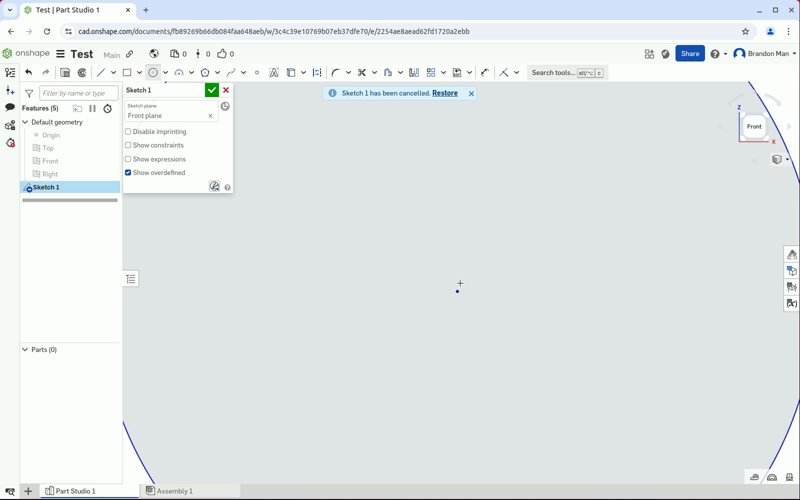
click(460, 282)
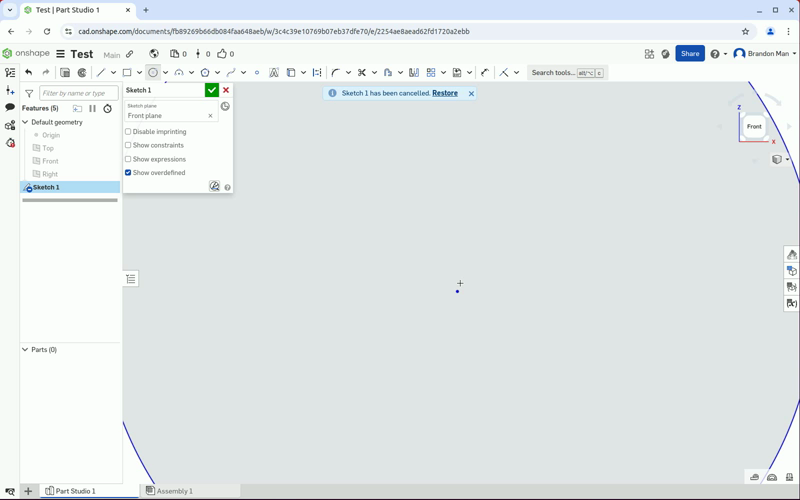
scroll(-6)
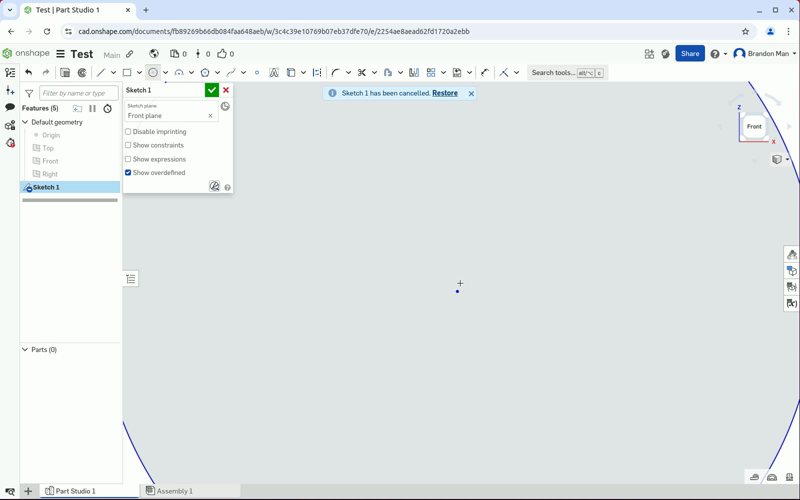
scroll(-6)
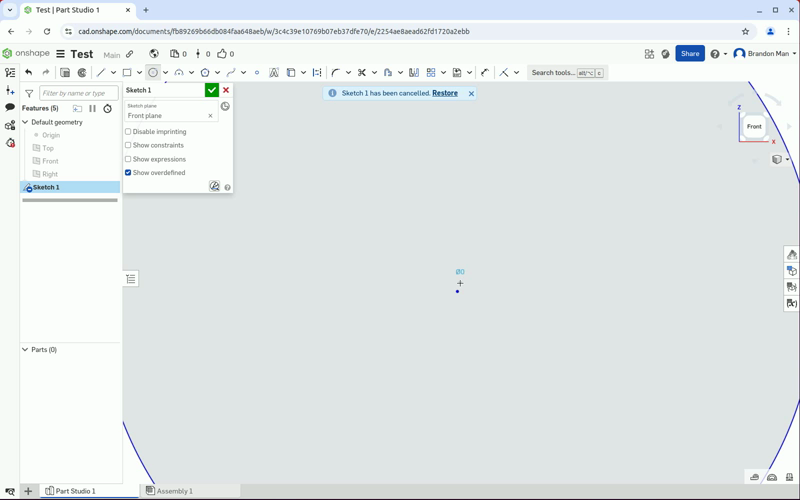
scroll(-6)
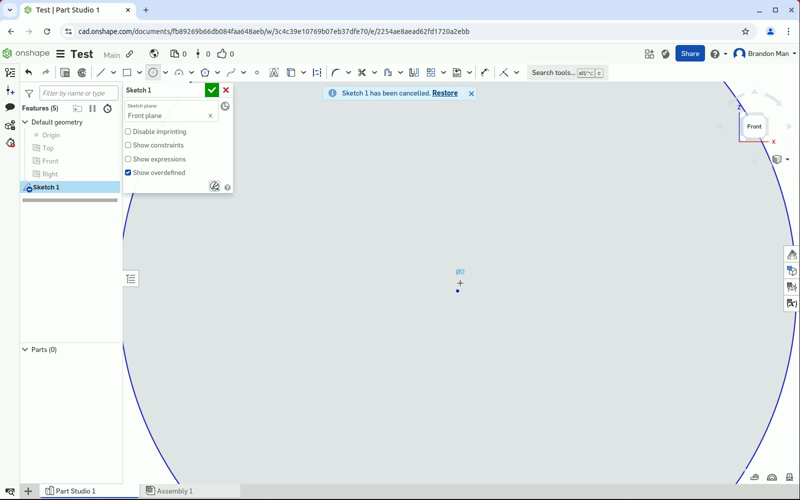
scroll(-6)
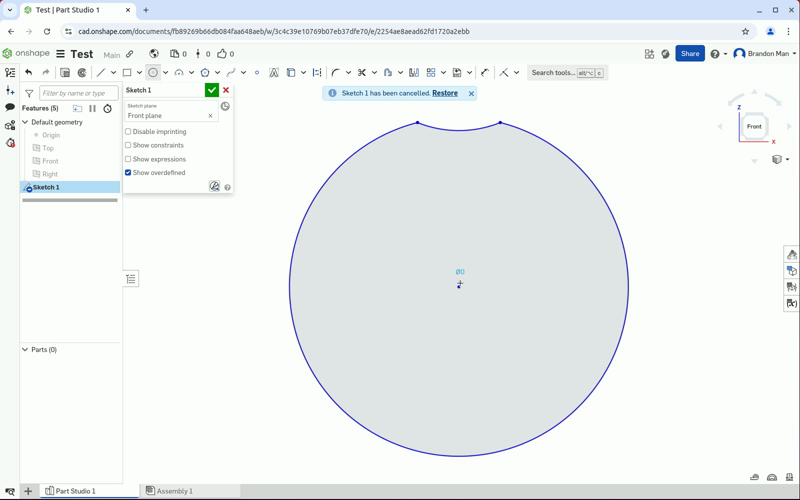
scroll(-6)
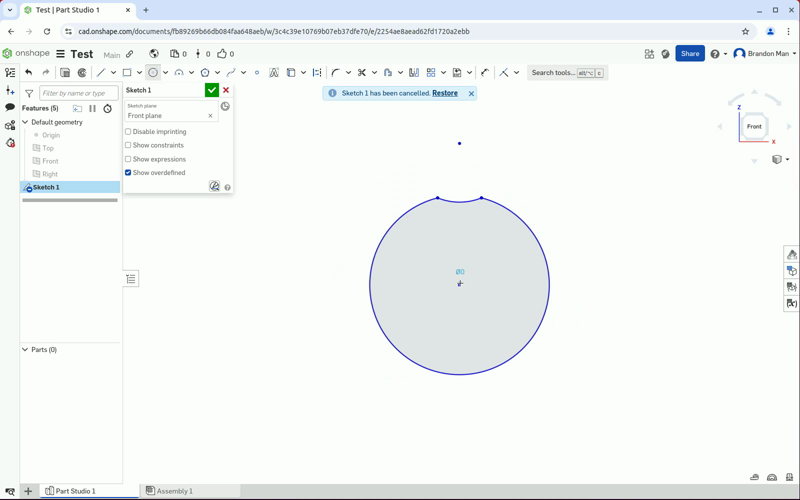
scroll(-6)
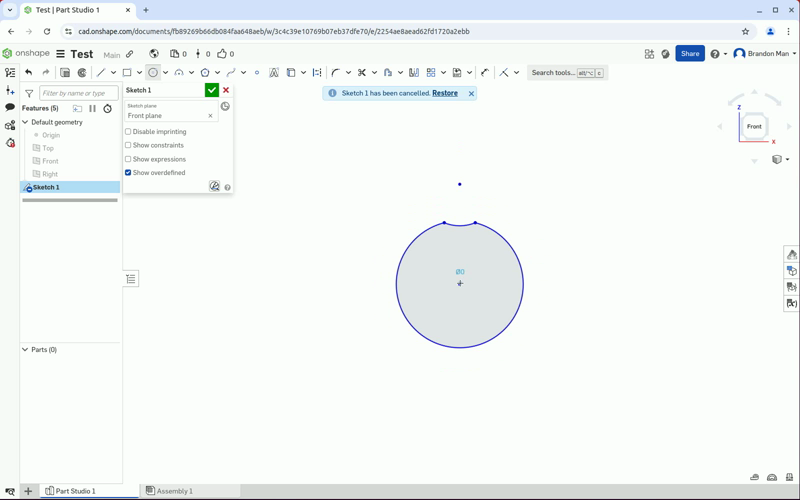
scroll(-6)
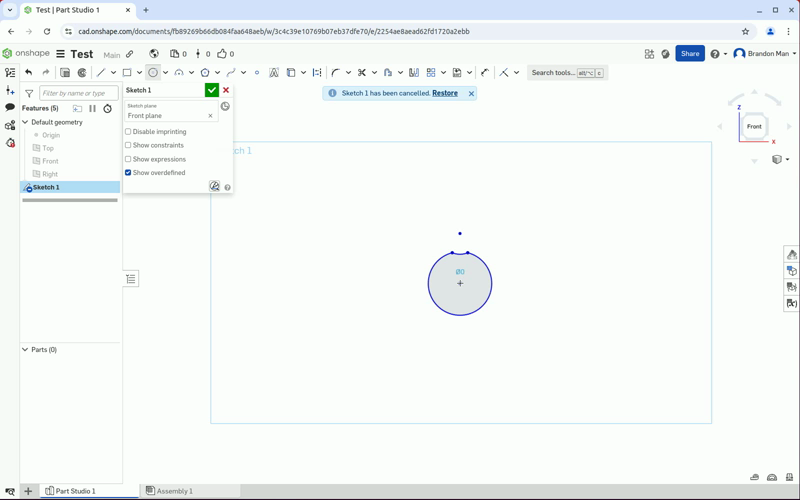
key_up(shift)
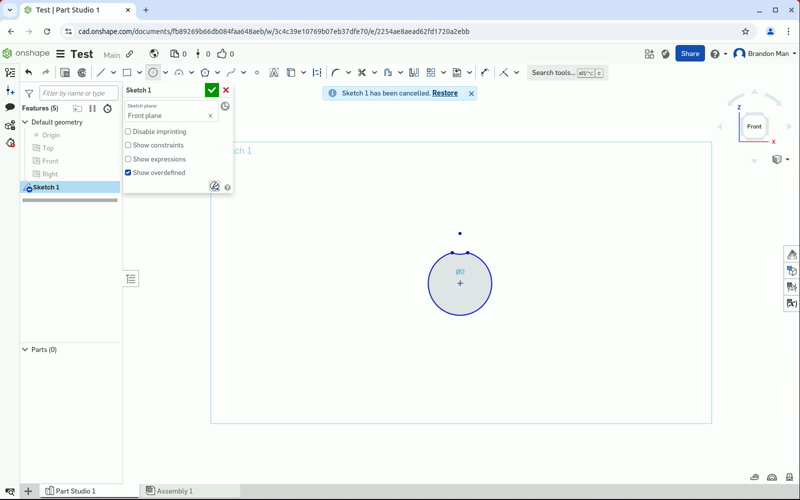
mouse_move(484, 282)
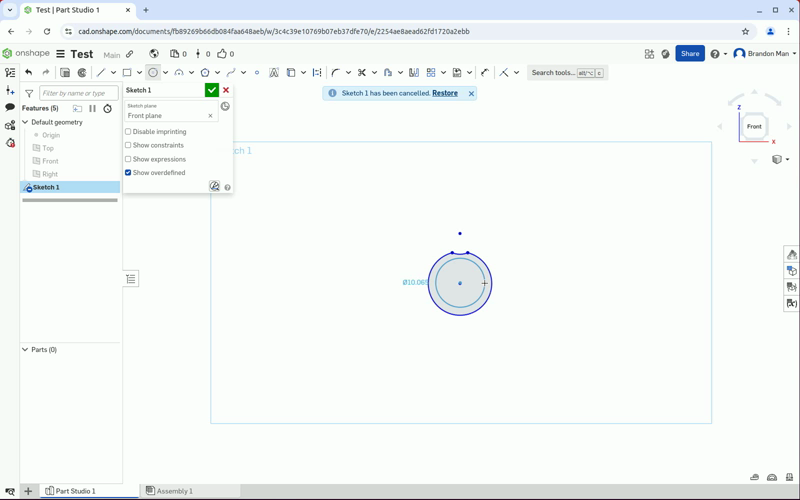
click(484, 282)
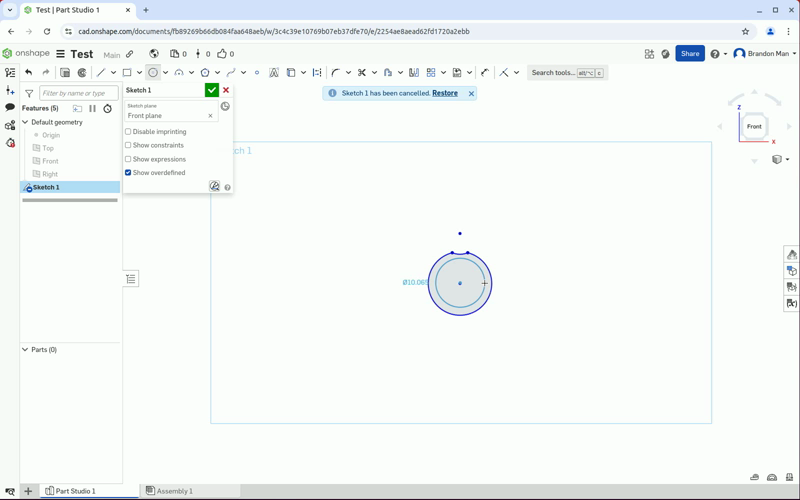
key(esc)
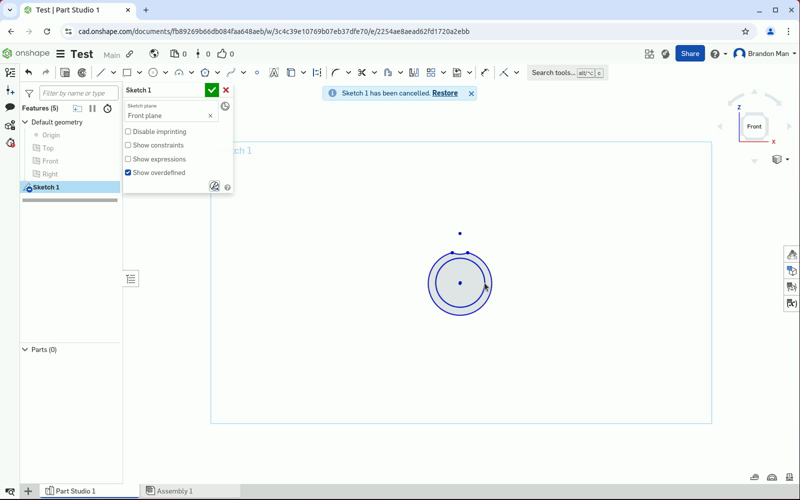
mouse_move(456, 309)
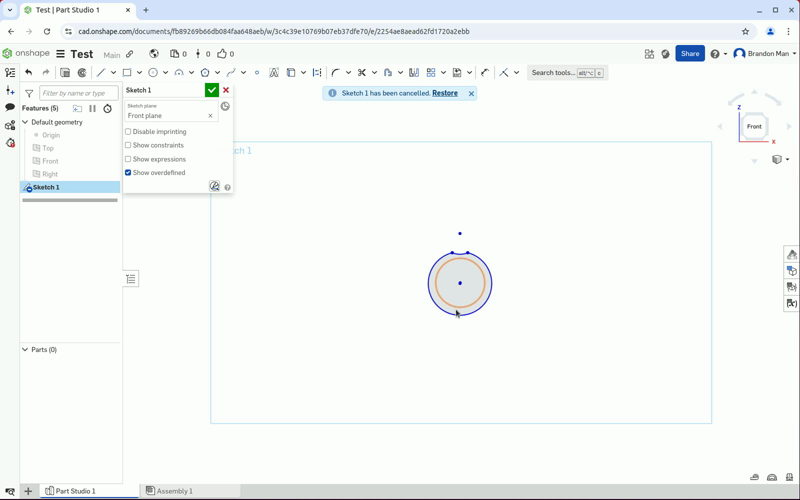
scroll(6)
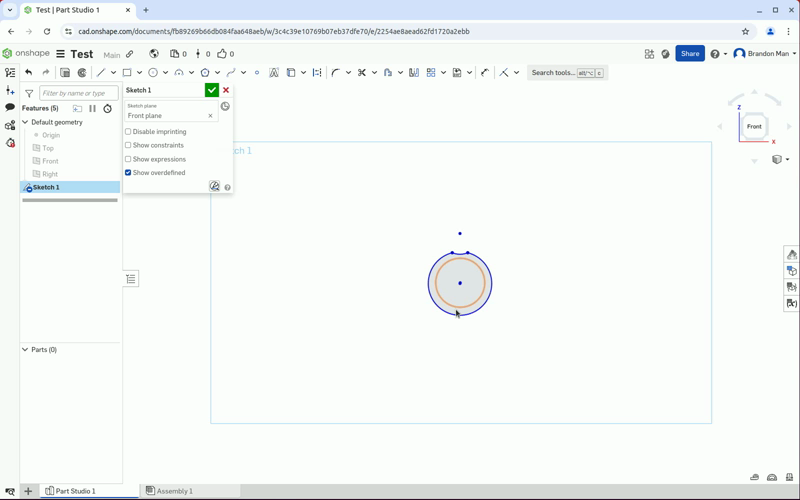
scroll(6)
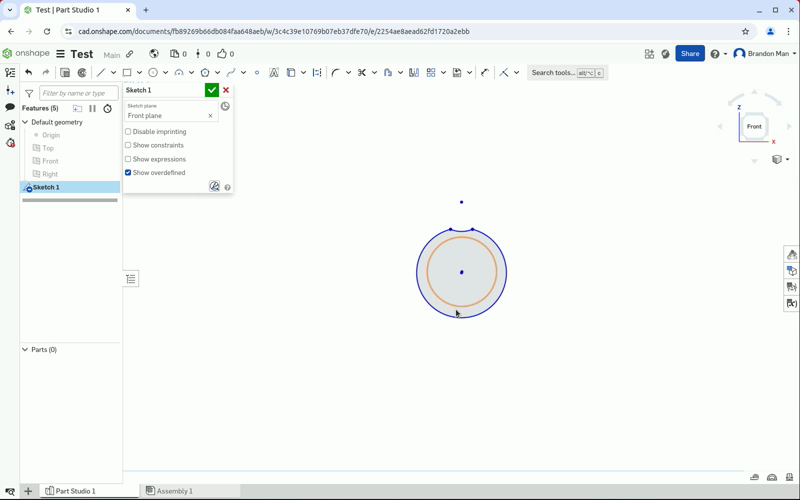
scroll(6)
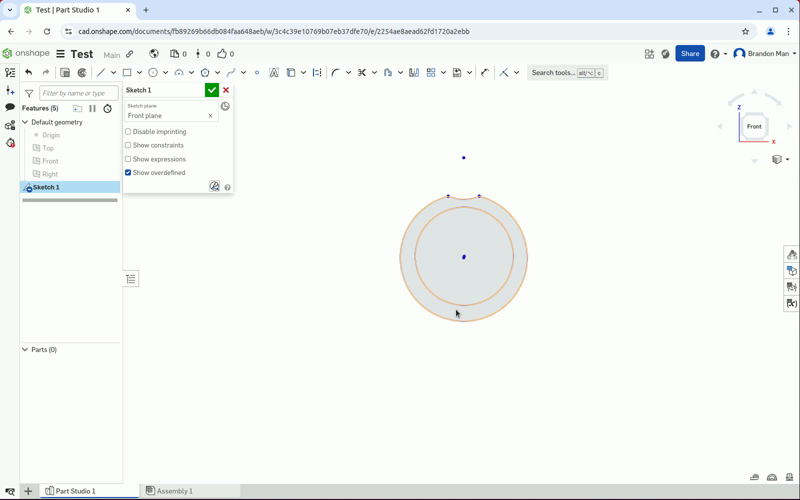
scroll(6)
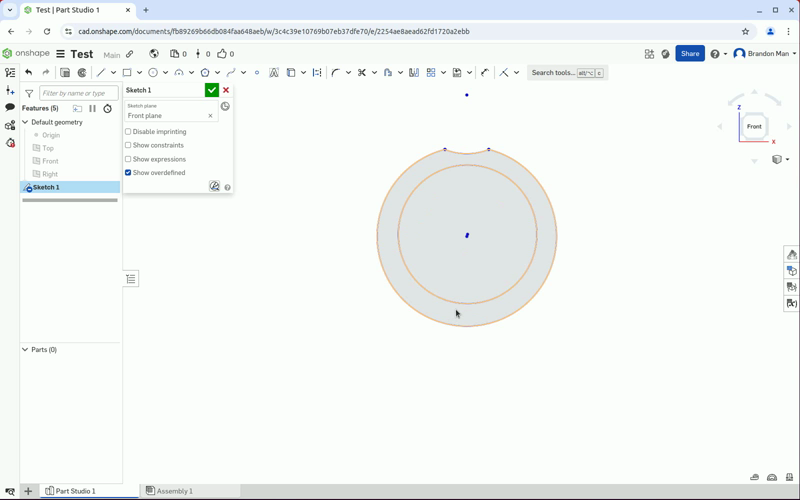
scroll(6)
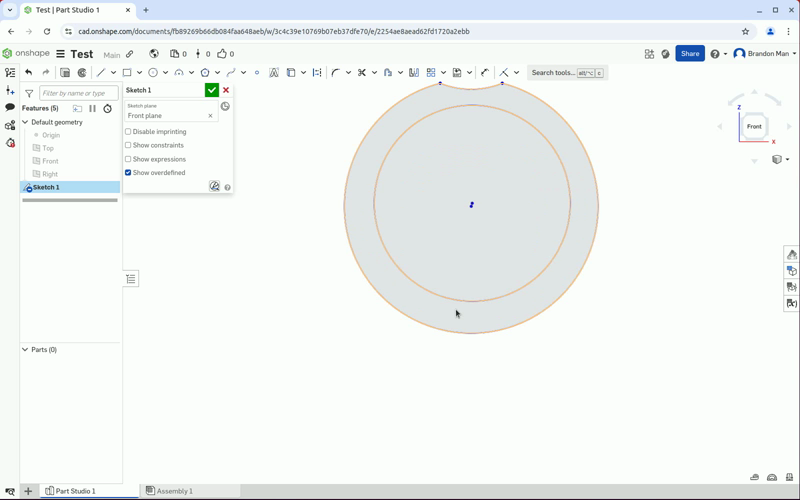
scroll(6)
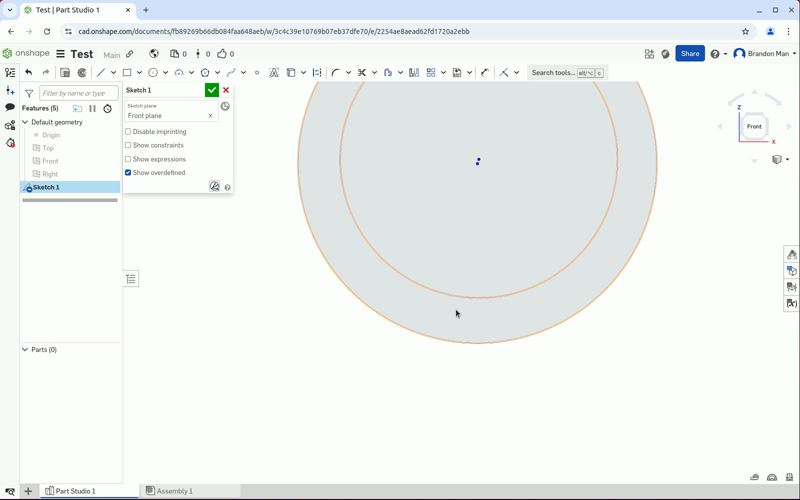
scroll(6)
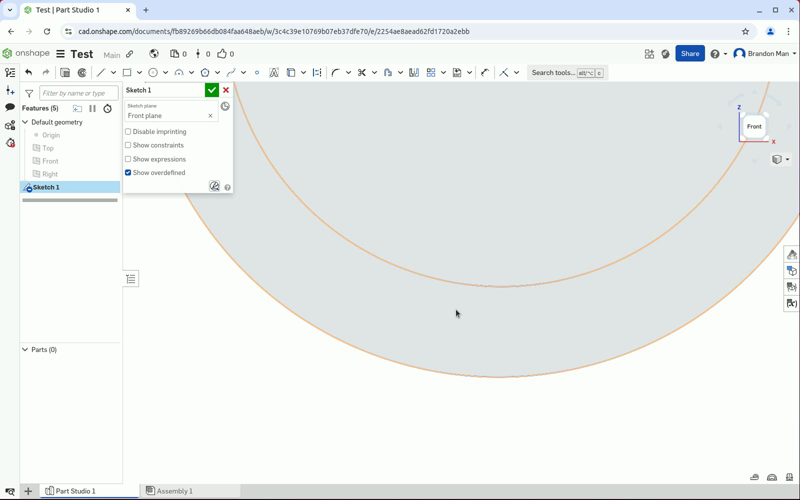
click(456, 309)
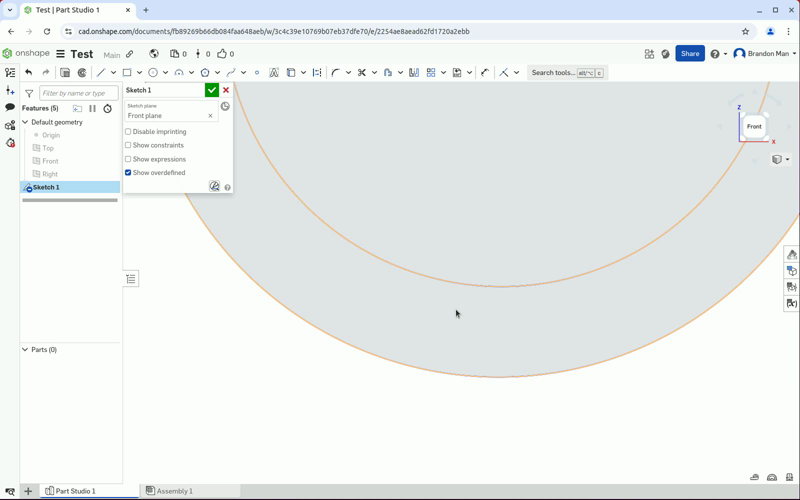
scroll(-6)
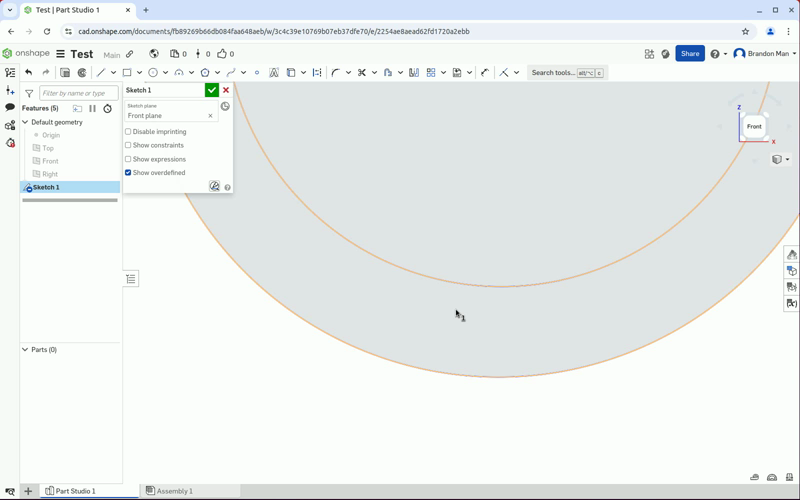
scroll(-6)
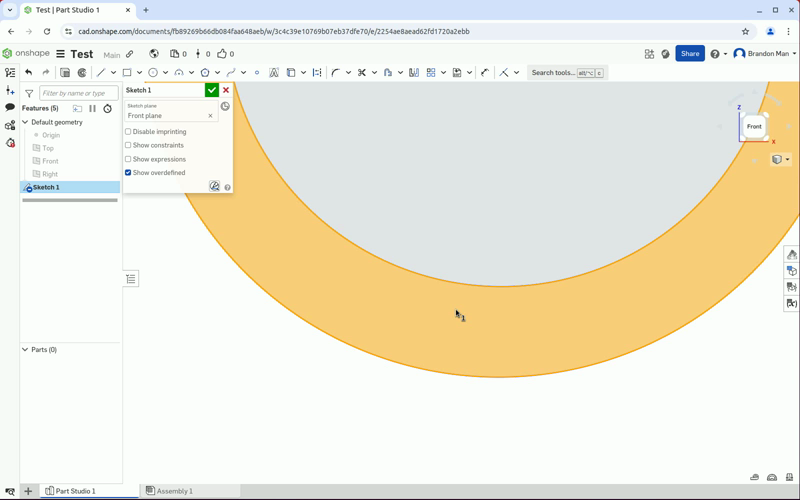
scroll(-6)
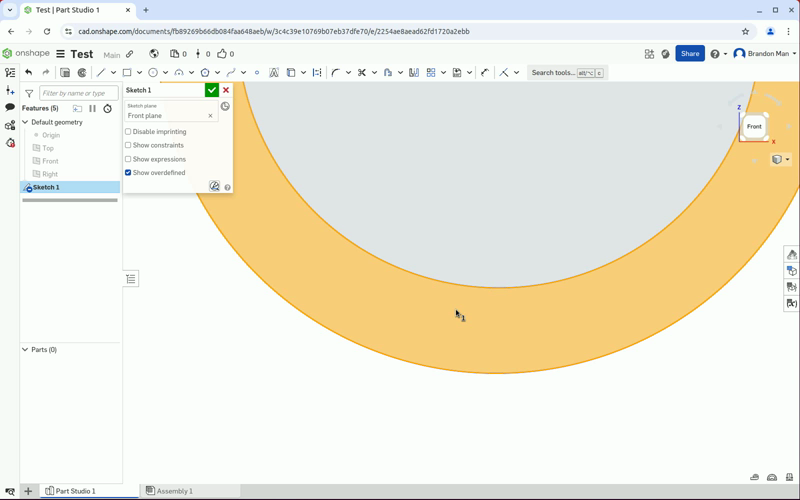
scroll(-6)
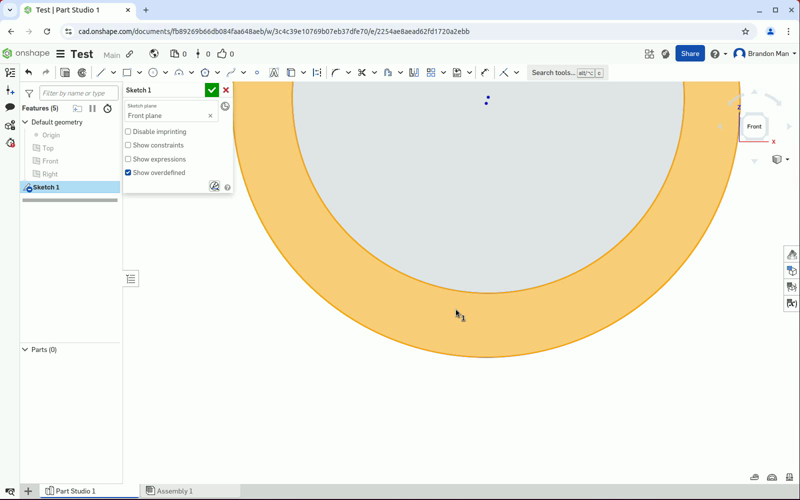
scroll(-6)
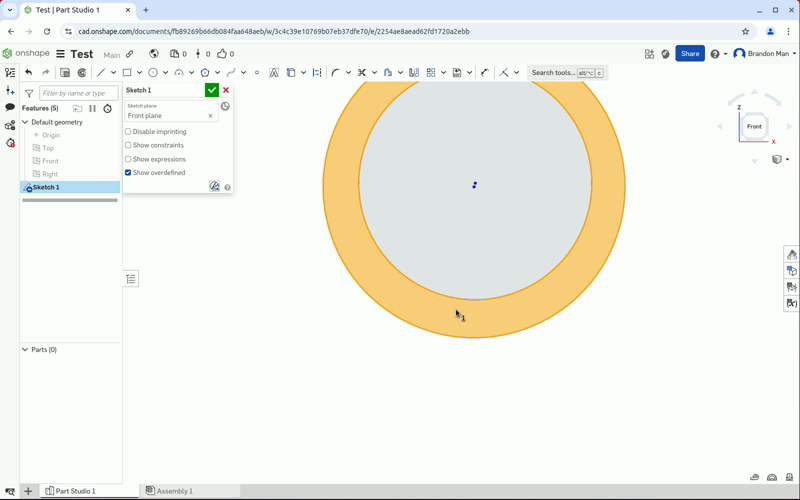
scroll(-6)
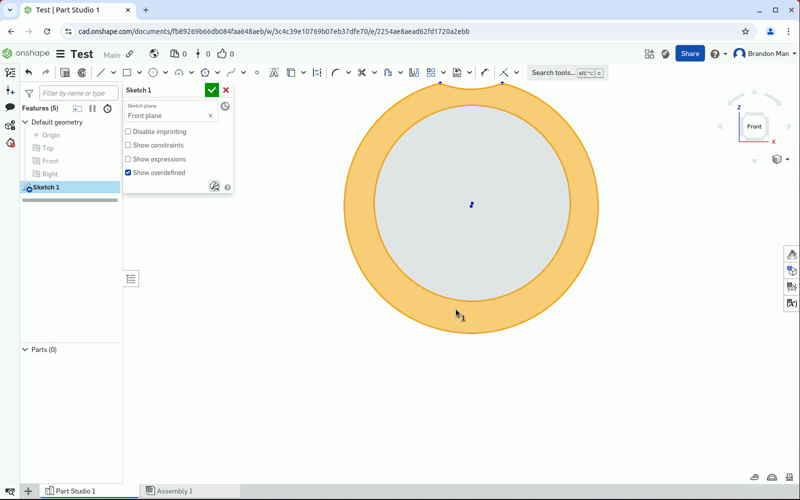
scroll(-6)
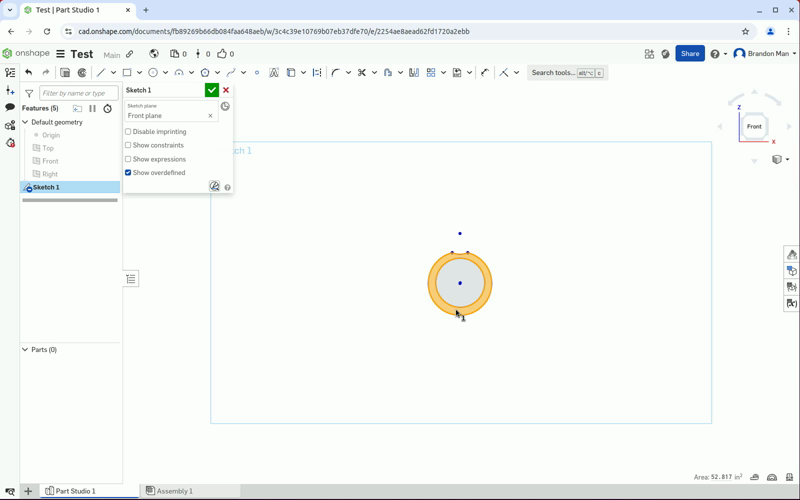
mouse_move(73, 352)
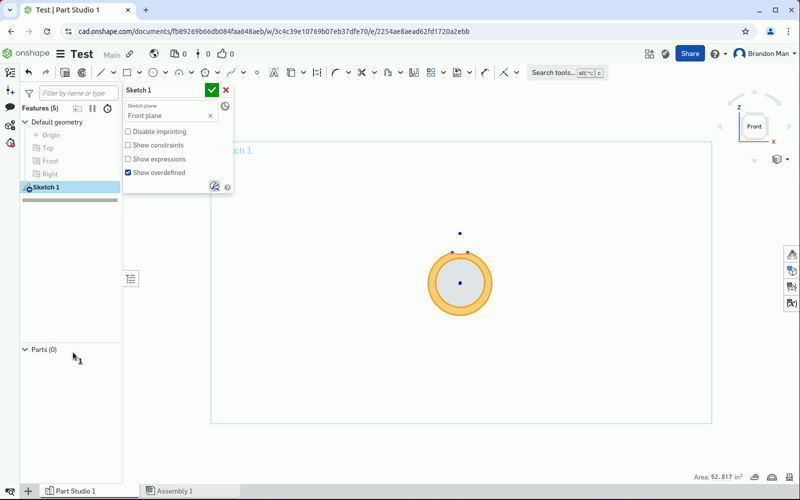
key(shift+y)
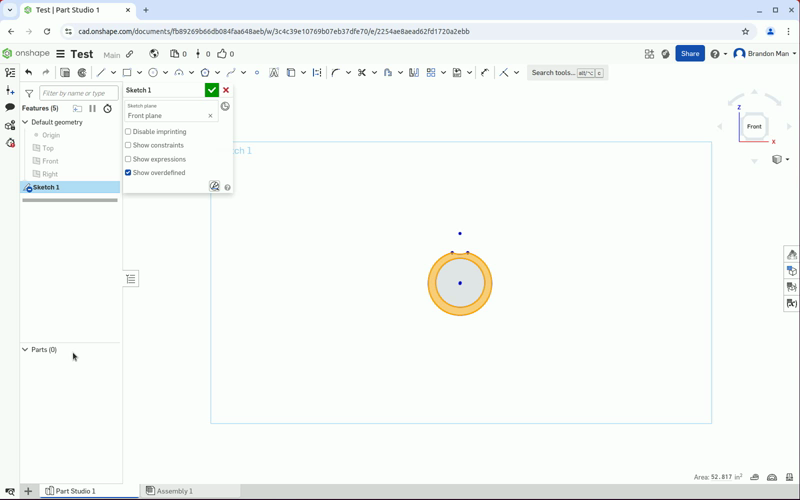
key(shift+e)
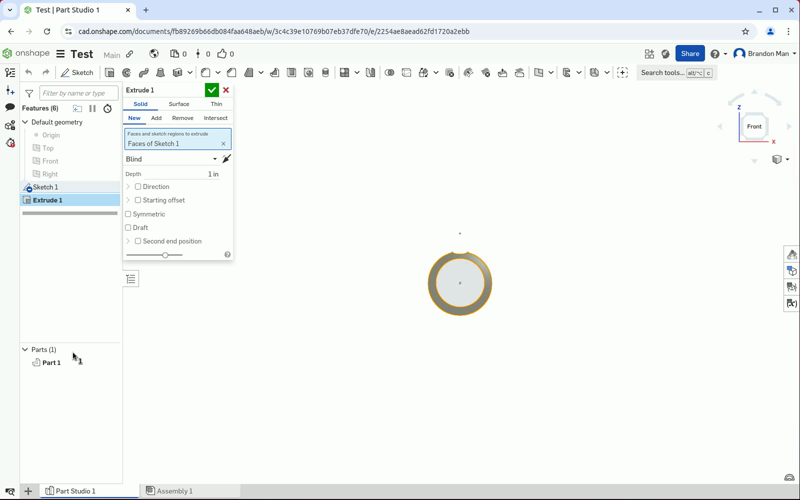
mouse_move(143, 106)
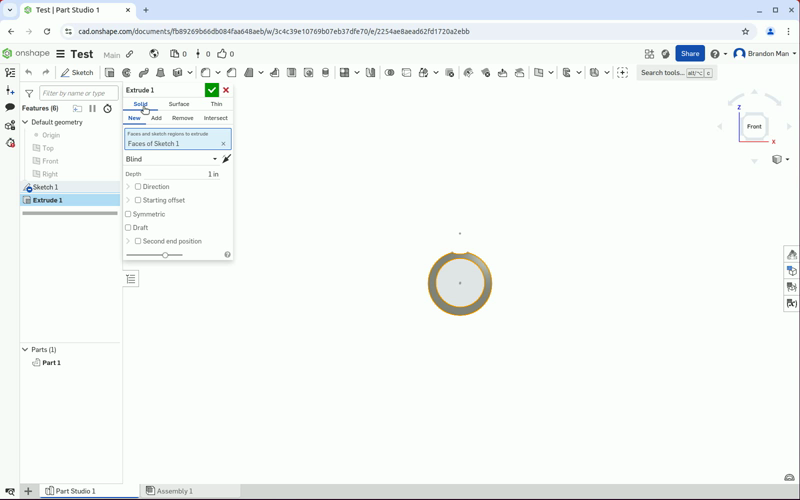
click(143, 106)
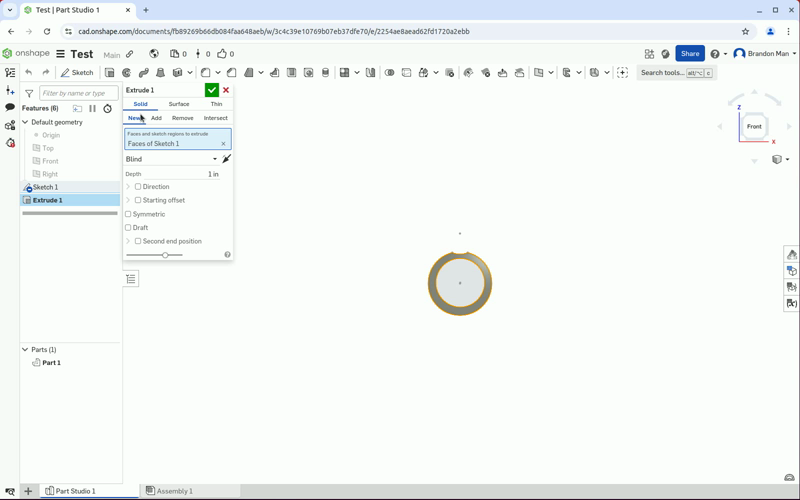
mouse_move(137, 120)
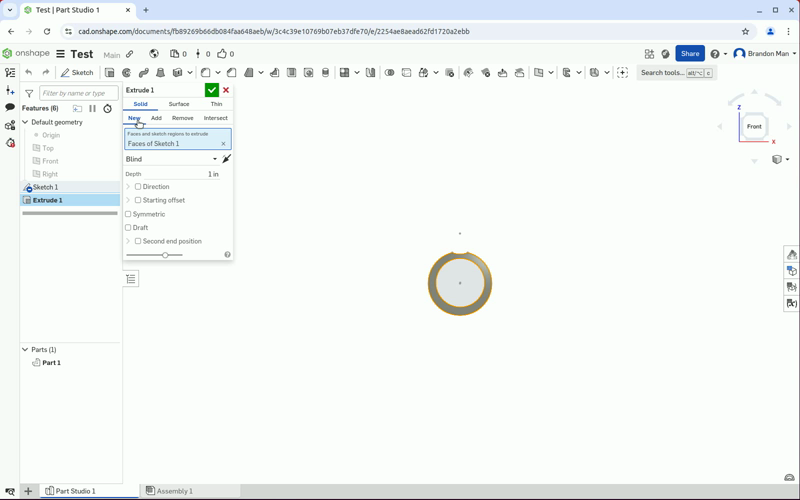
click(137, 120)
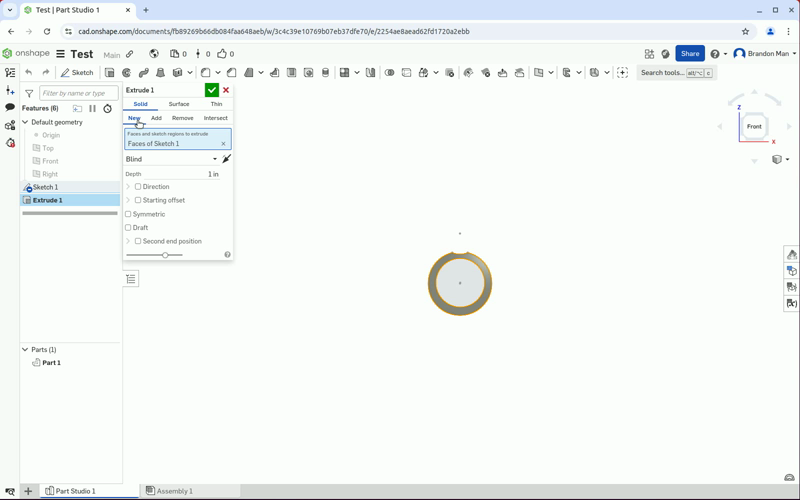
key(tab, 4)
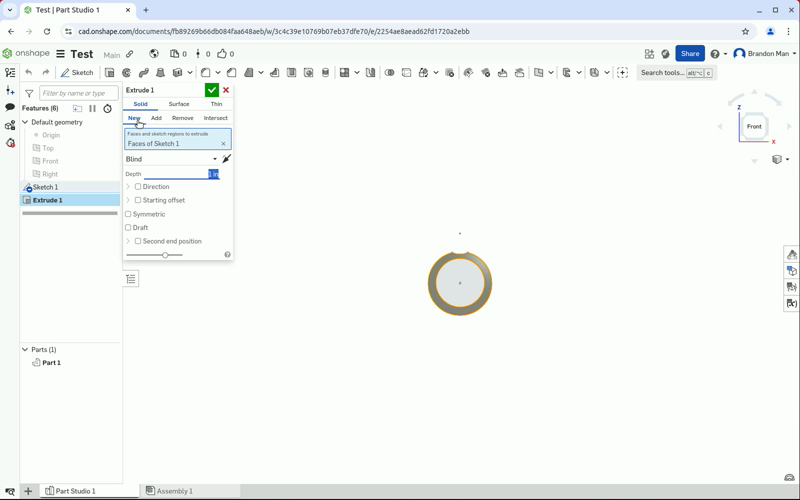
text(23.108)
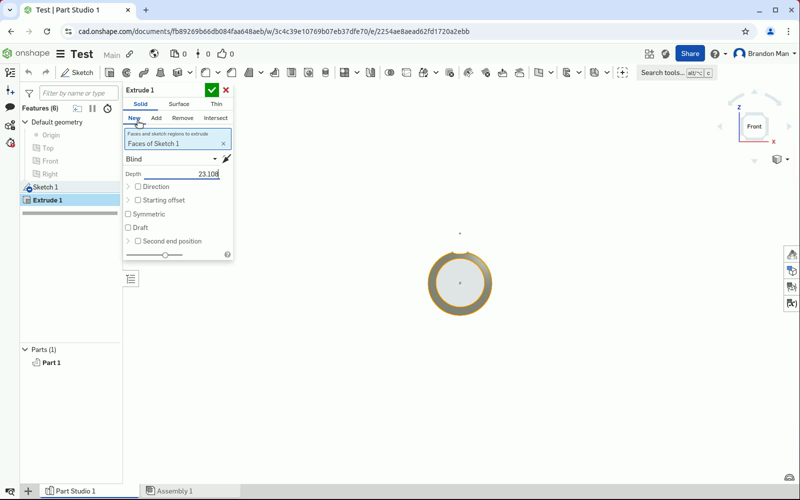
key(enter)
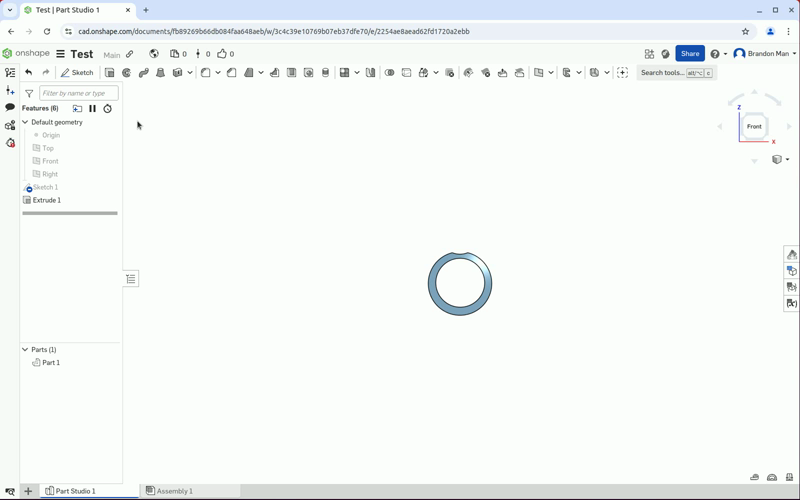
key(shift+h)
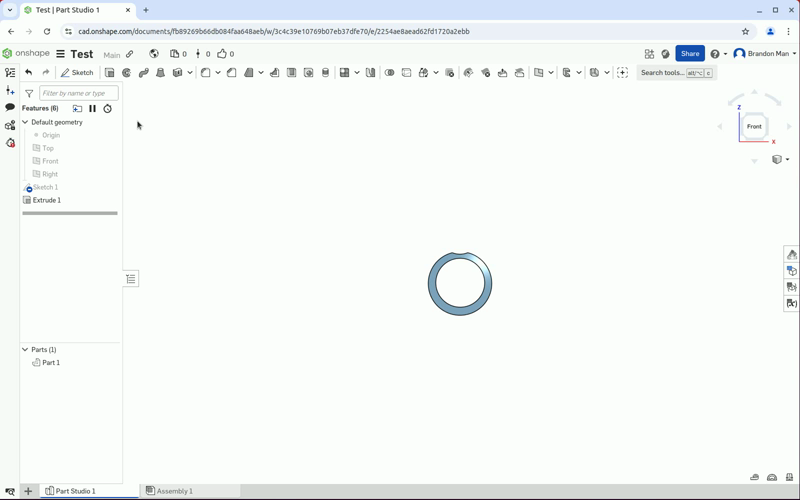
key(shift+h)
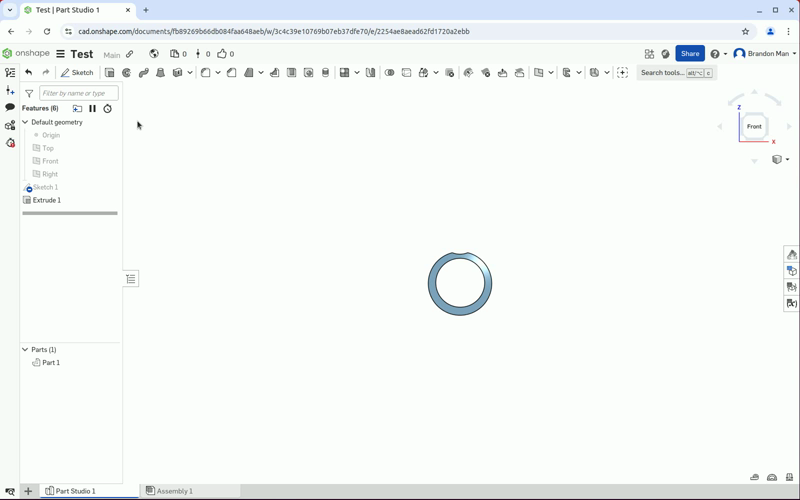
mouse_move(73, 189)
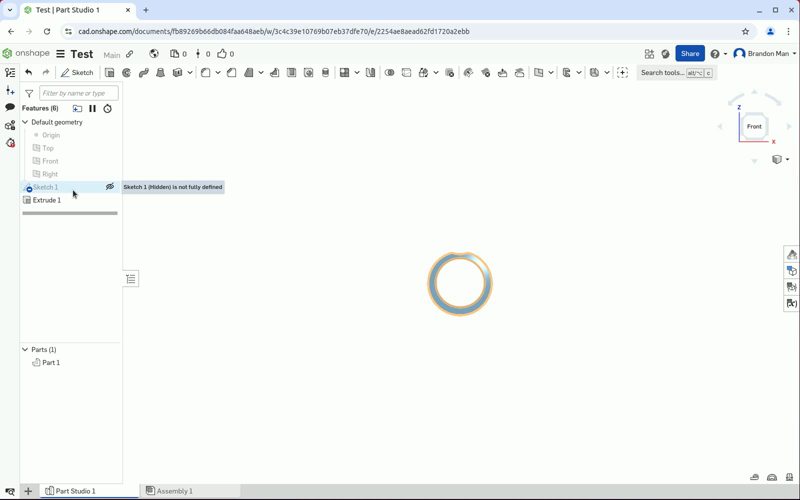
click(73, 189)
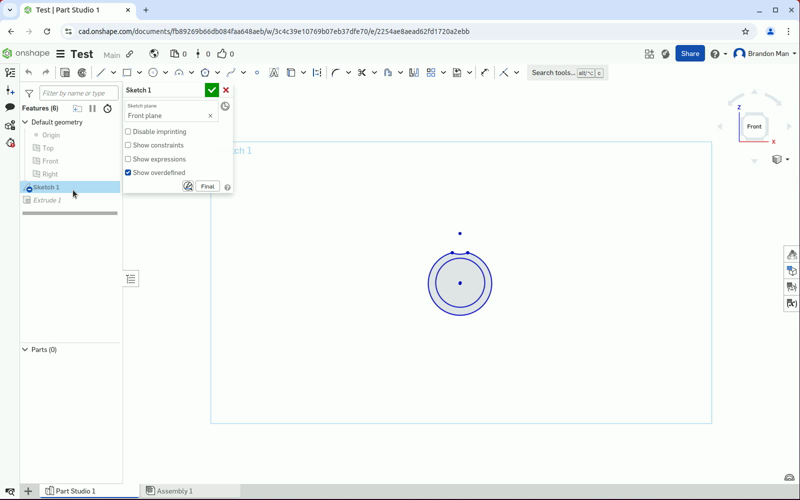
mouse_move(229, 92)
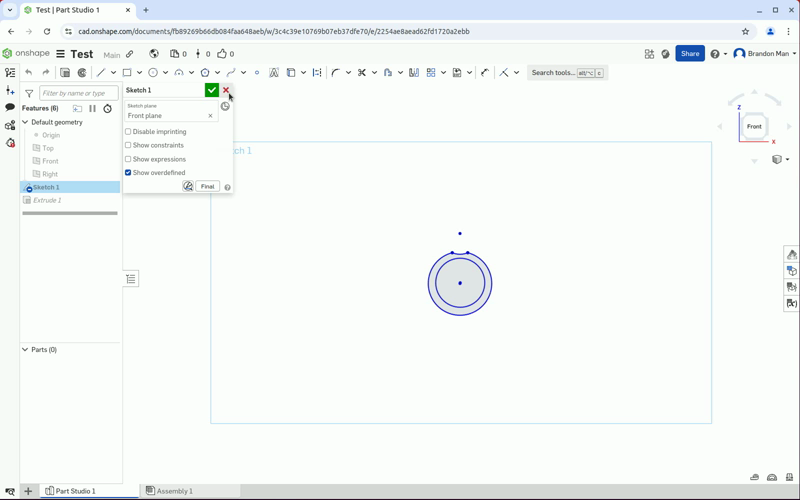
click(229, 92)
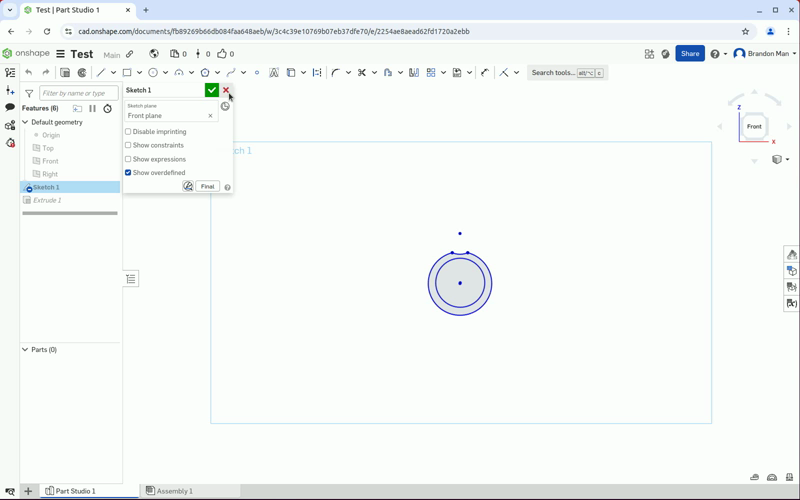
key(shift+s)
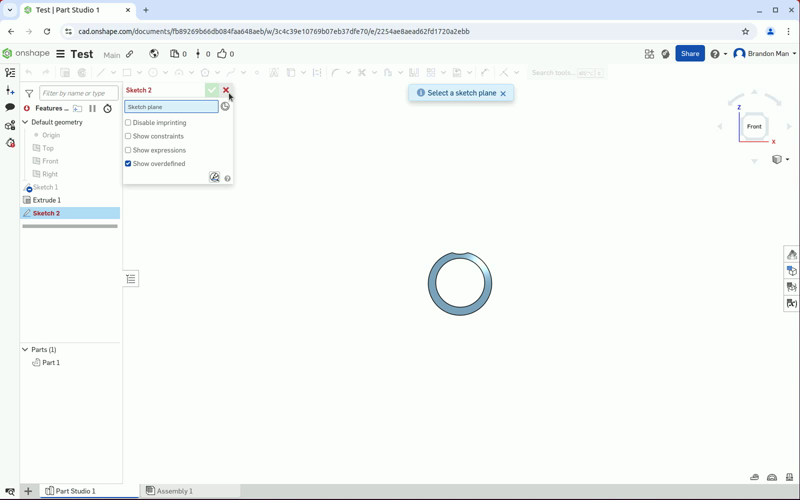
mouse_move(73, 163)
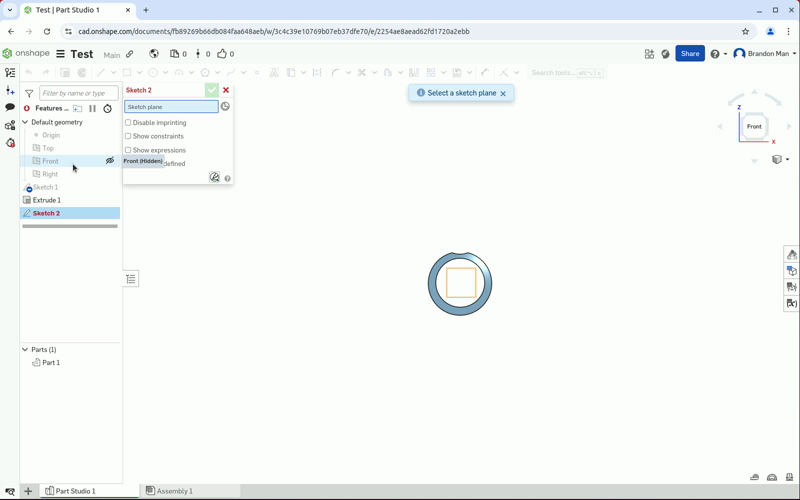
click(73, 163)
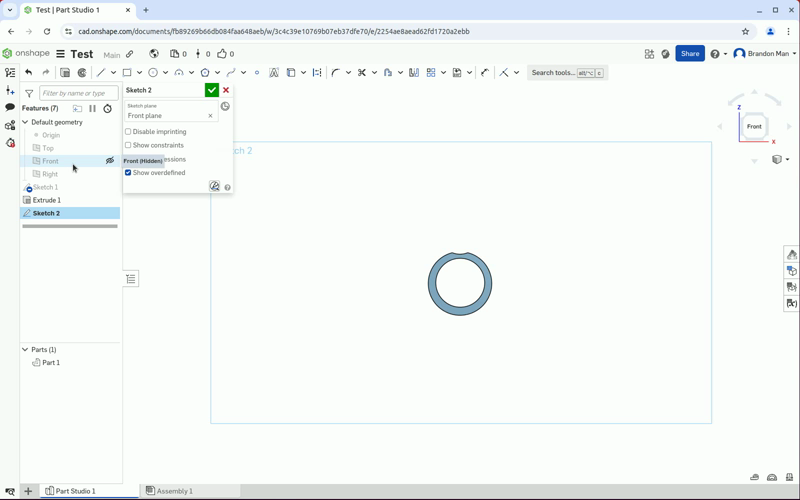
mouse_move(73, 352)
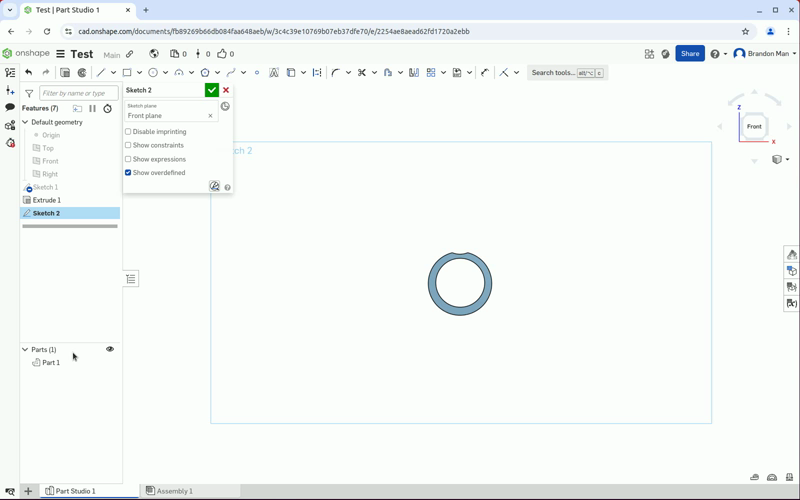
key(y)
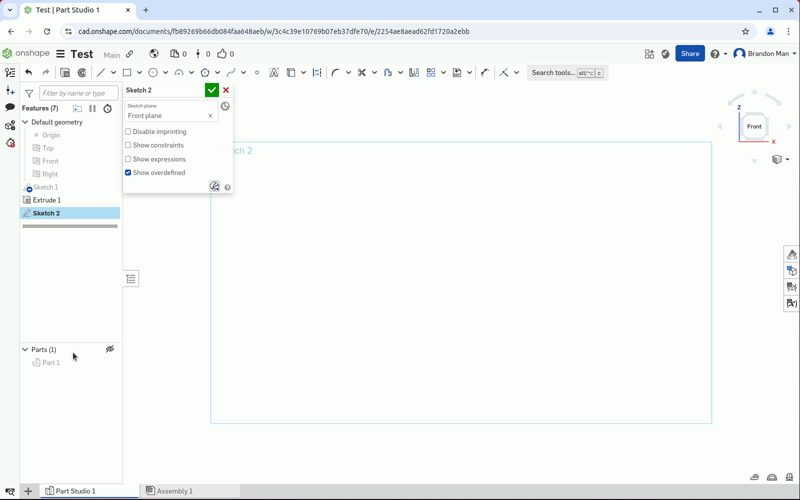
key(c)
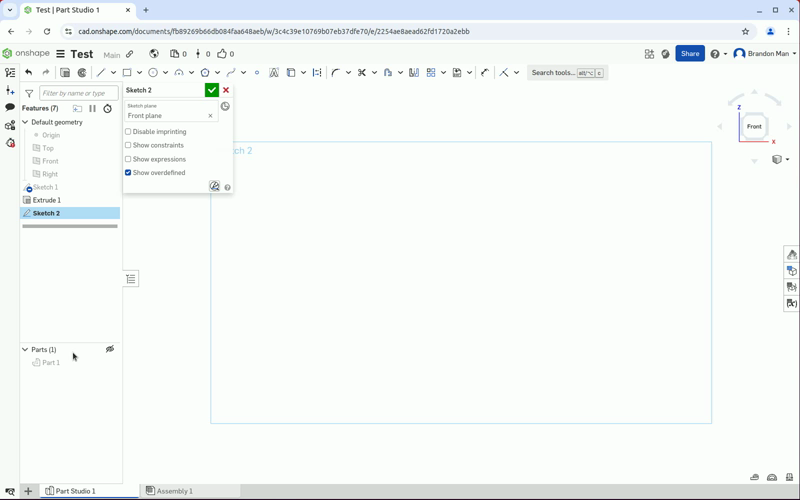
key_down(shift)
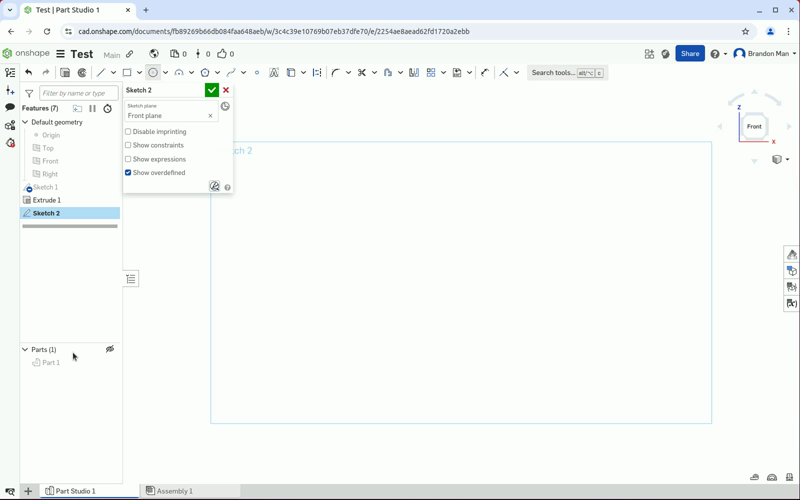
mouse_move(461, 282)
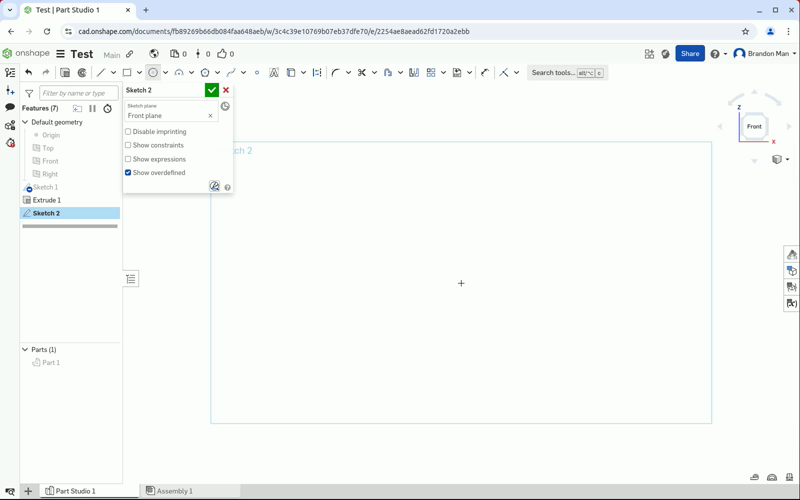
click(461, 282)
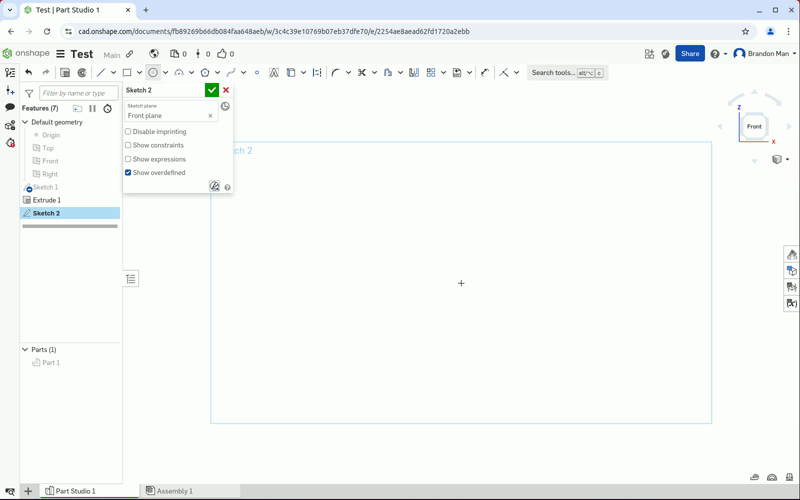
key_up(shift)
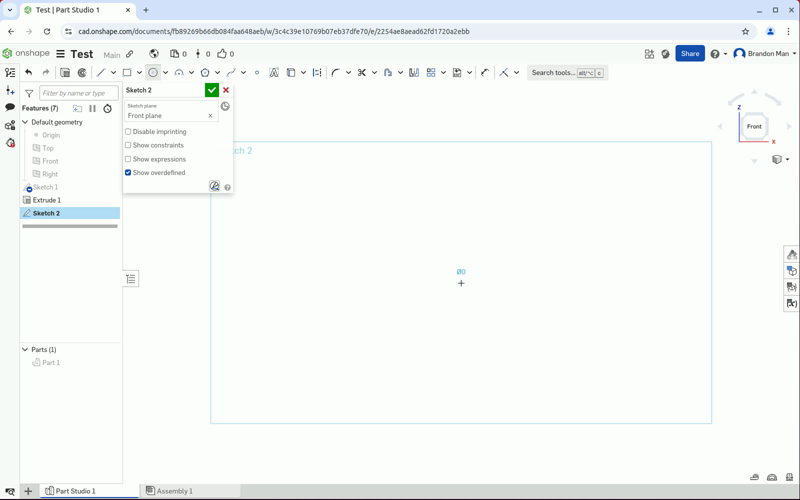
mouse_move(486, 282)
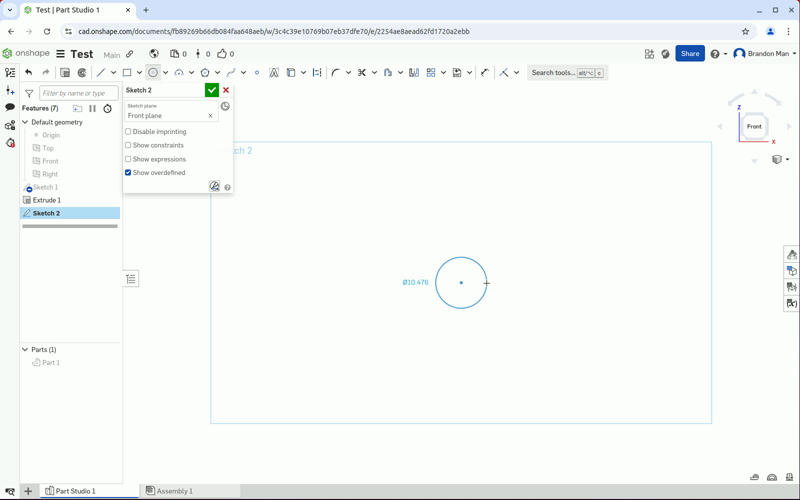
click(486, 282)
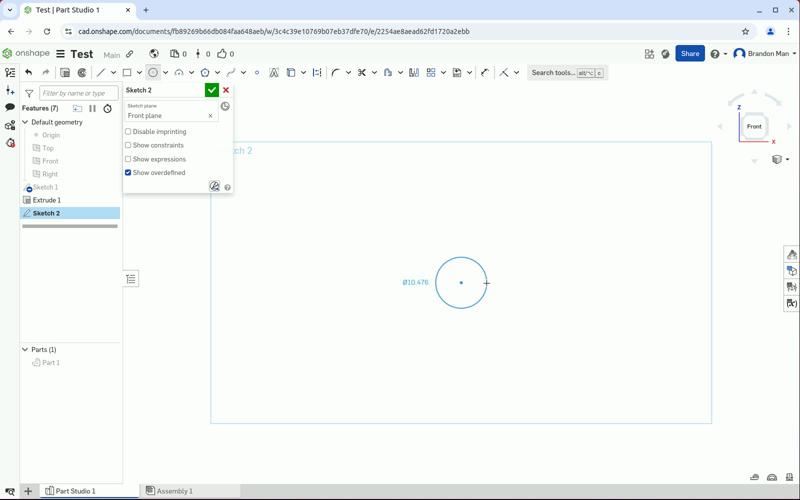
key(esc)
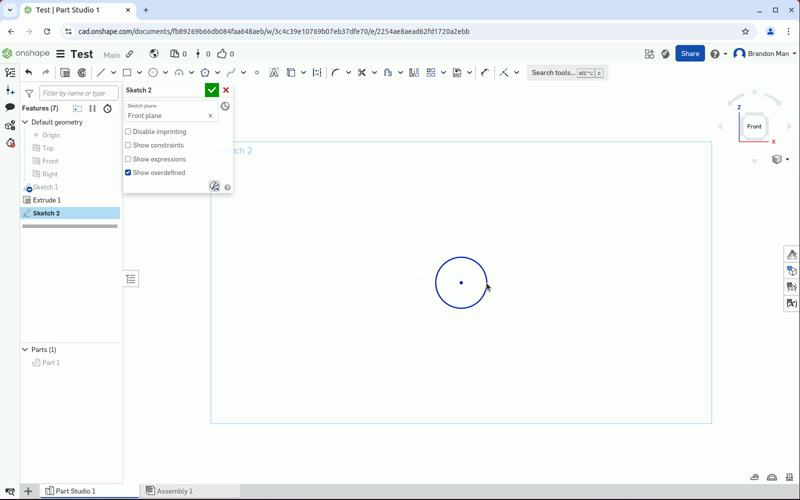
key(c)
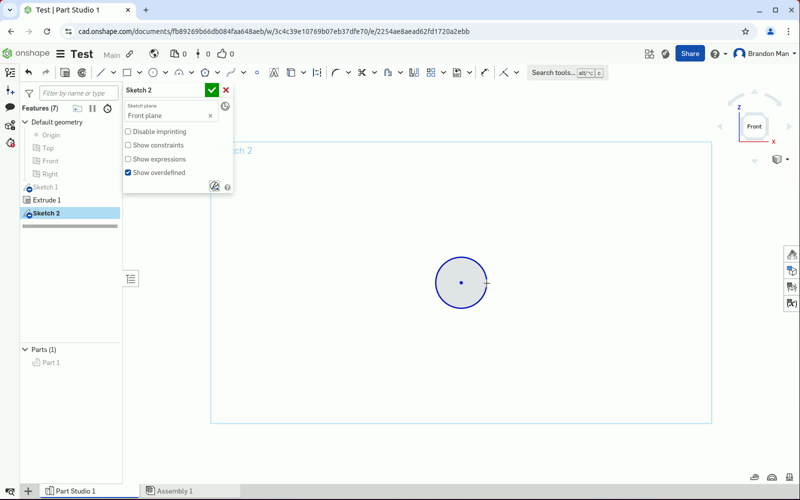
key_down(shift)
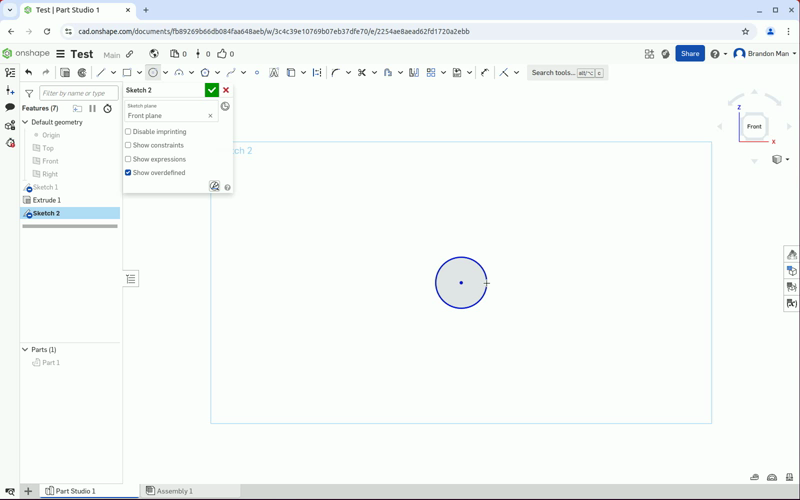
mouse_move(461, 282)
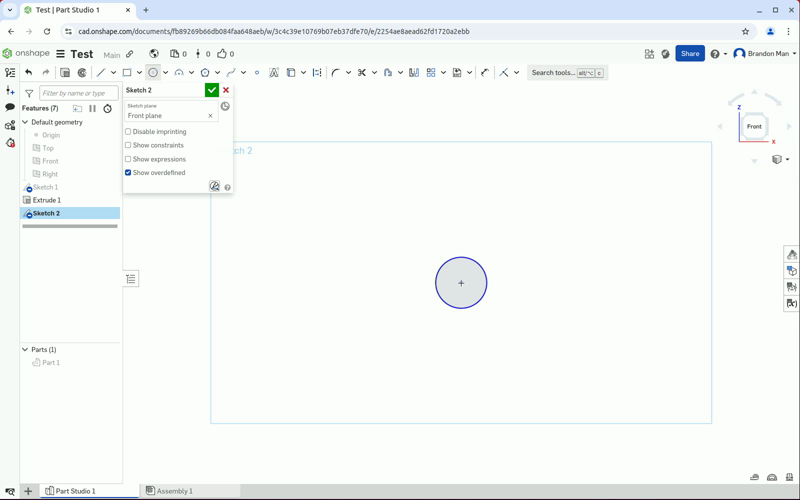
click(461, 282)
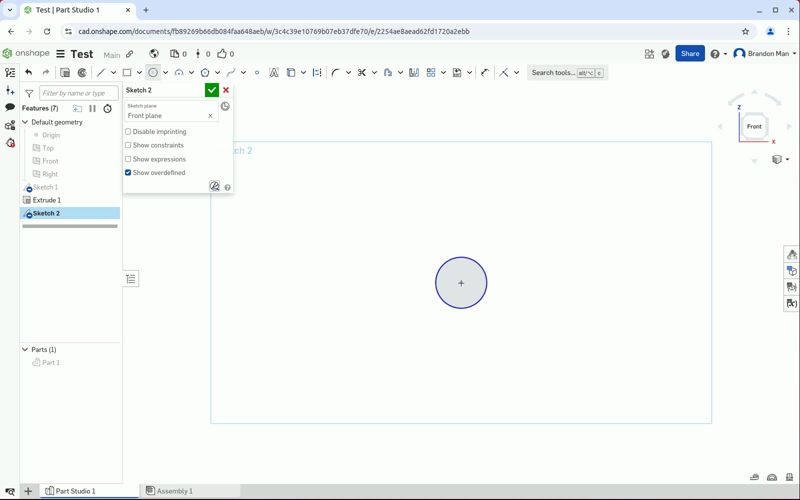
key_up(shift)
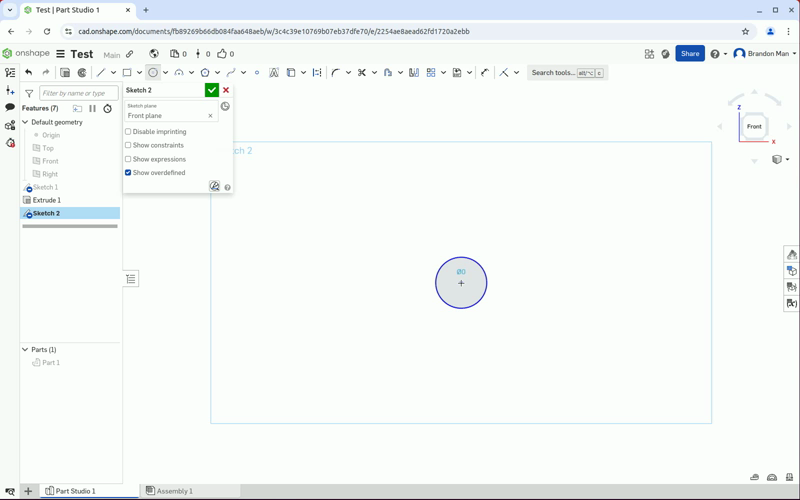
mouse_move(481, 282)
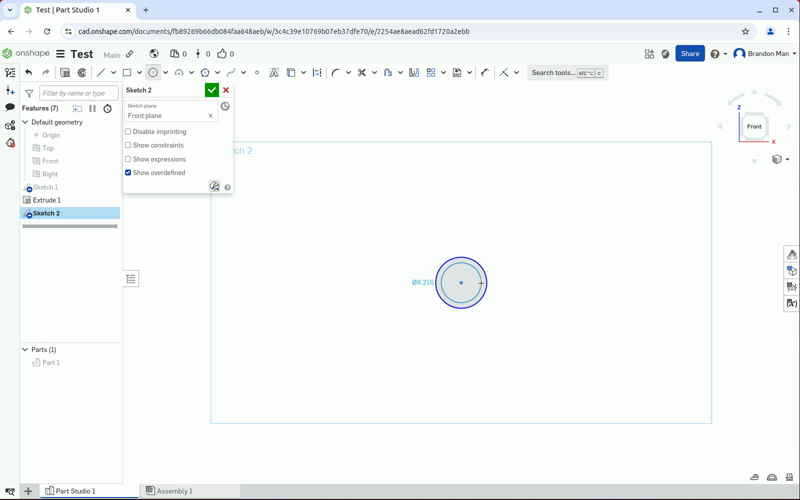
click(481, 282)
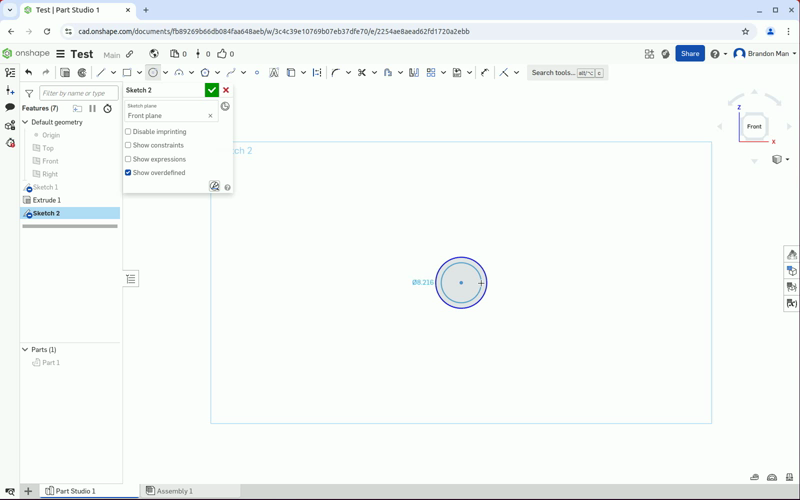
key(esc)
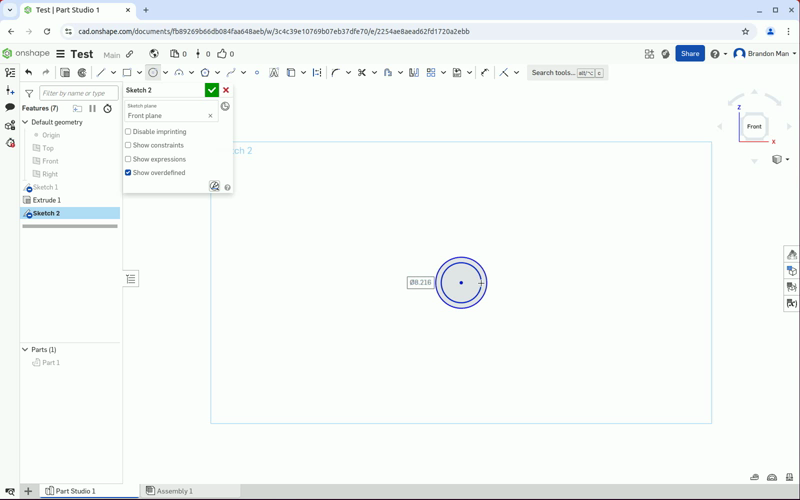
mouse_move(439, 283)
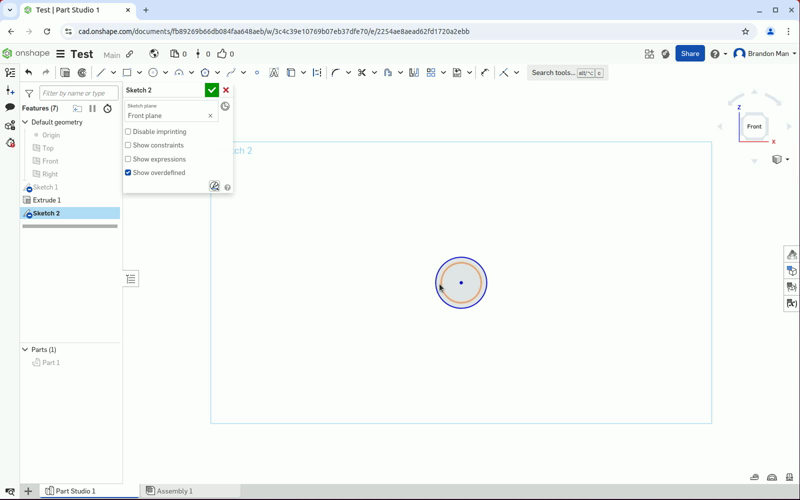
scroll(6)
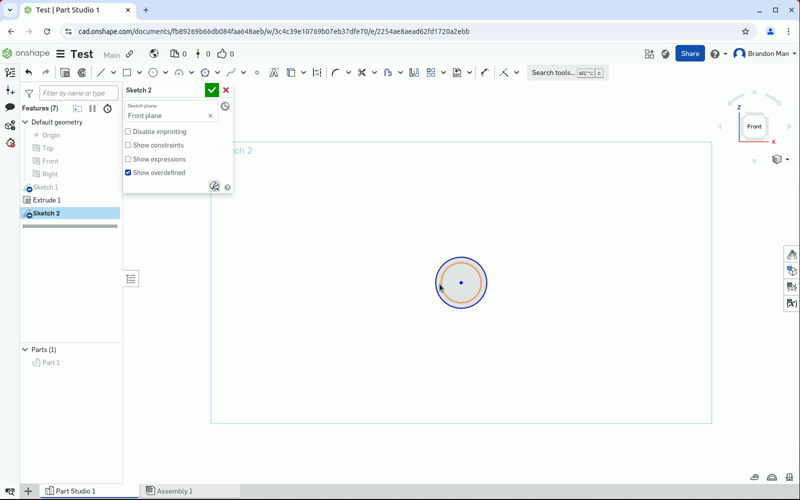
scroll(6)
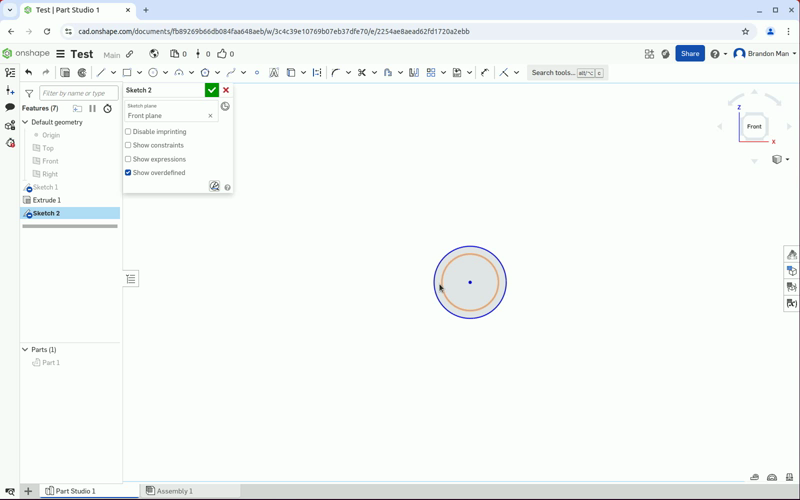
scroll(6)
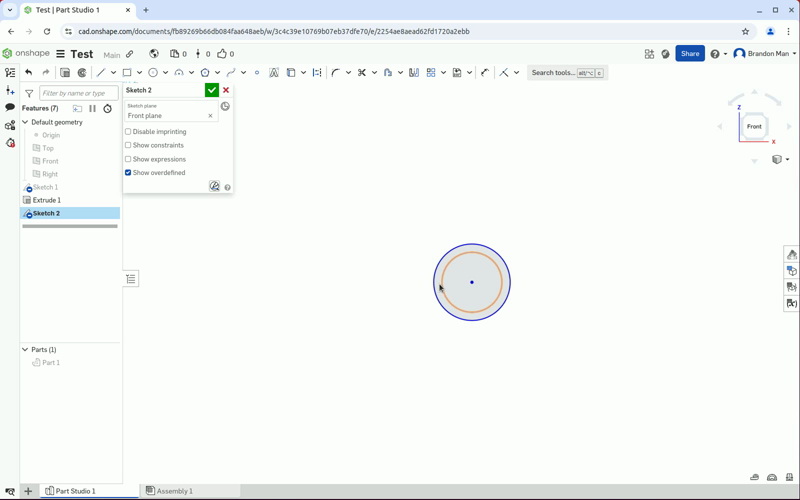
scroll(6)
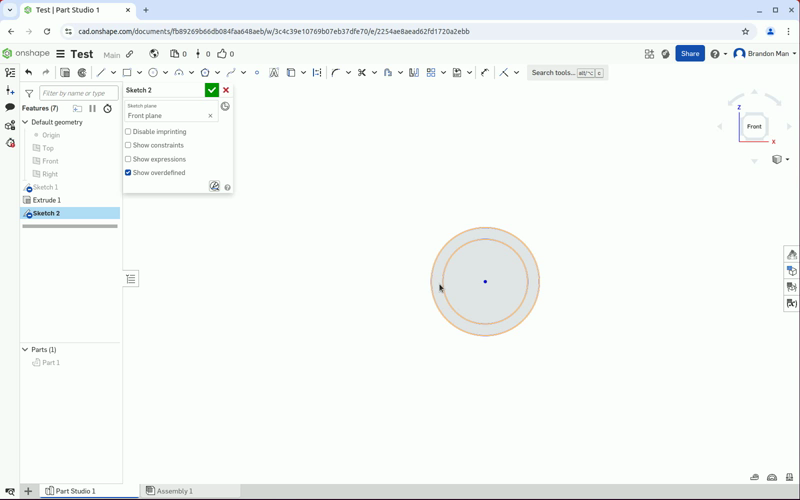
scroll(6)
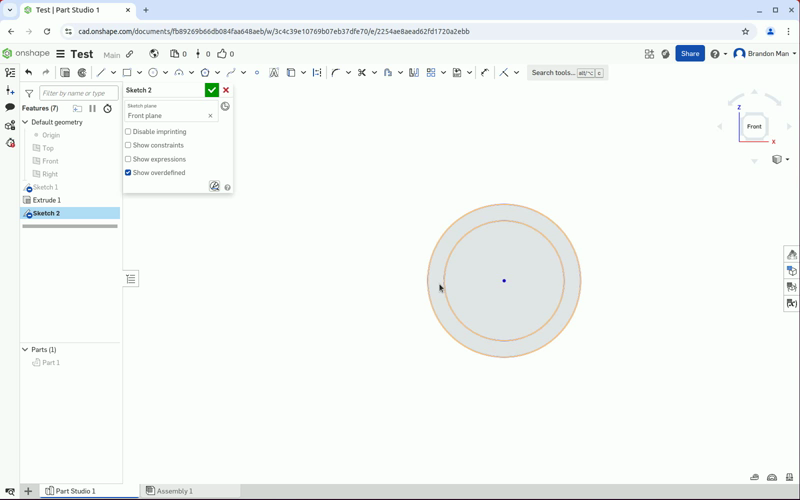
scroll(6)
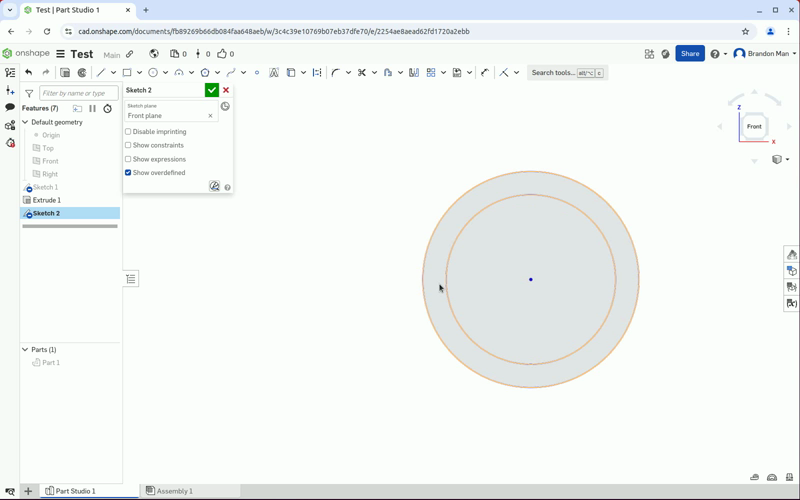
scroll(6)
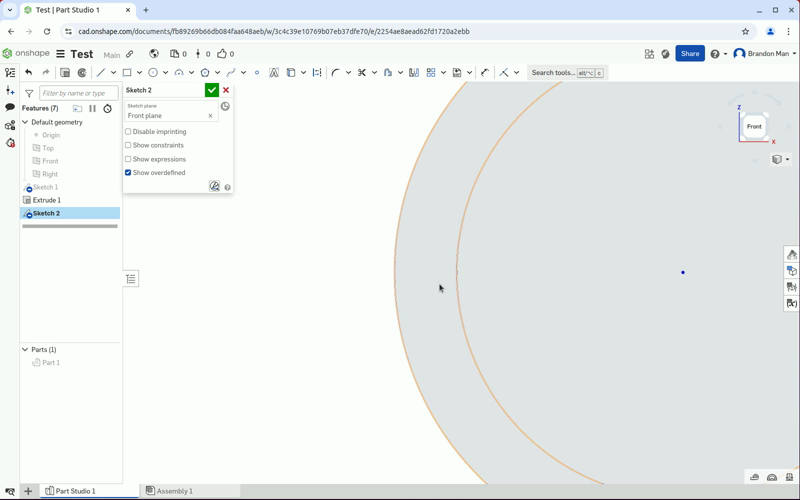
click(439, 283)
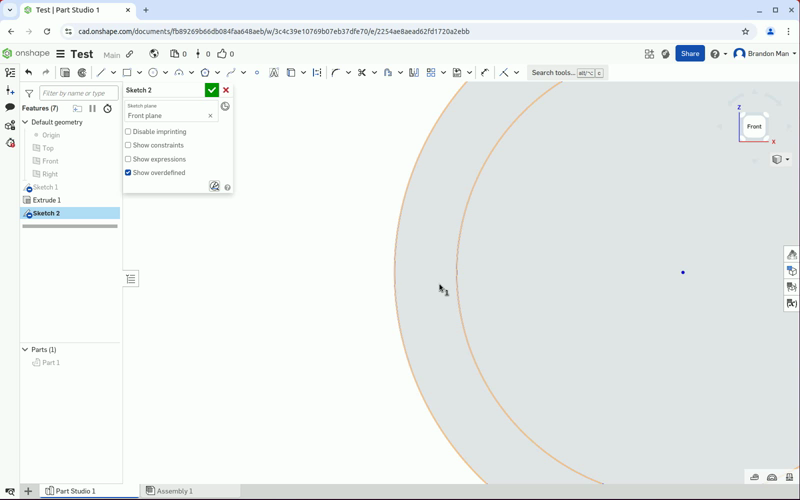
scroll(-6)
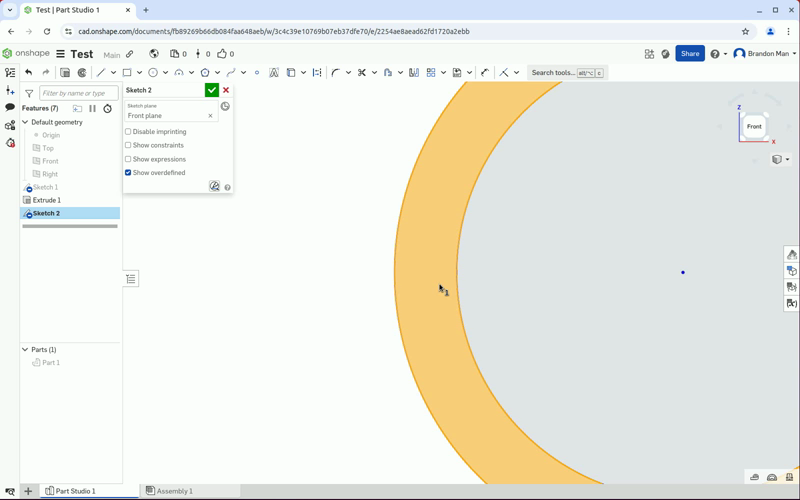
scroll(-6)
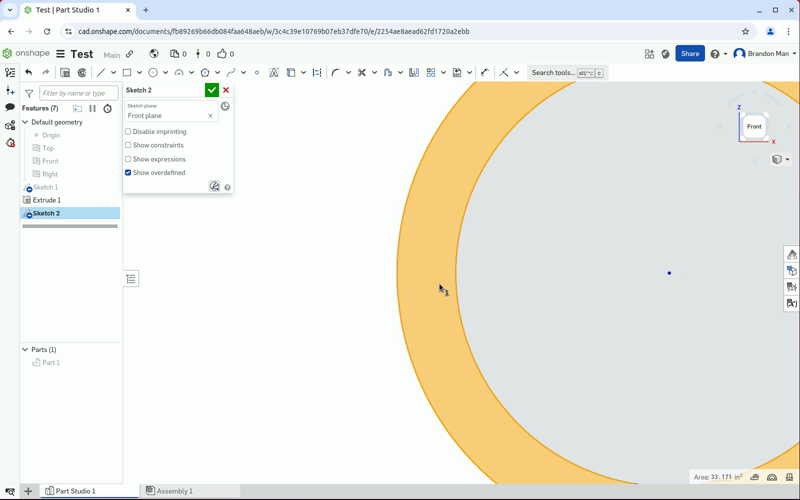
scroll(-6)
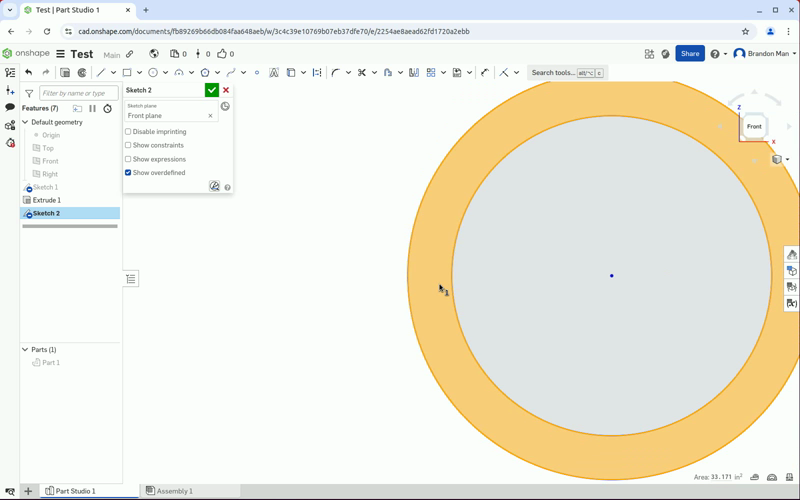
scroll(-6)
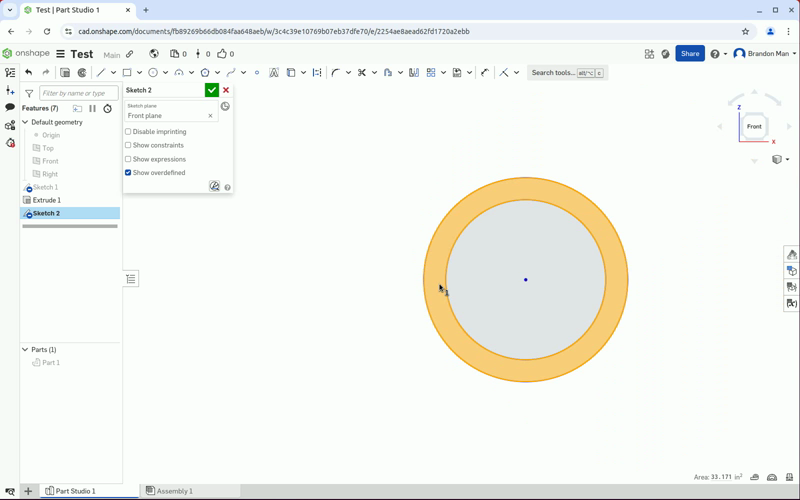
scroll(-6)
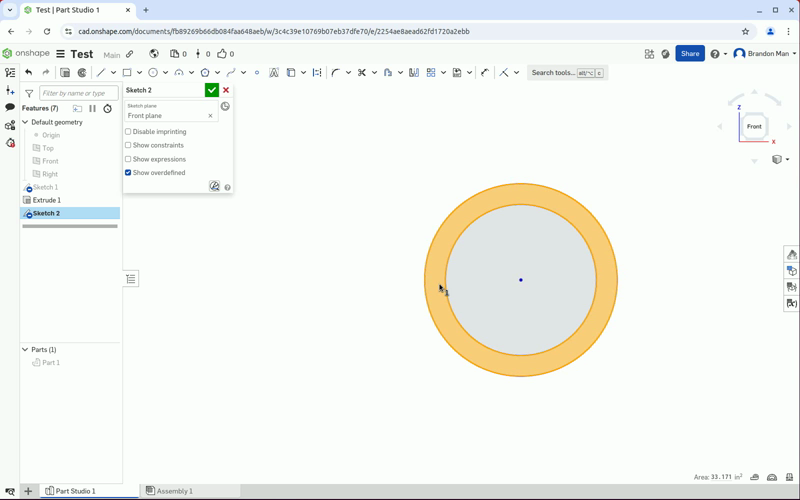
scroll(-6)
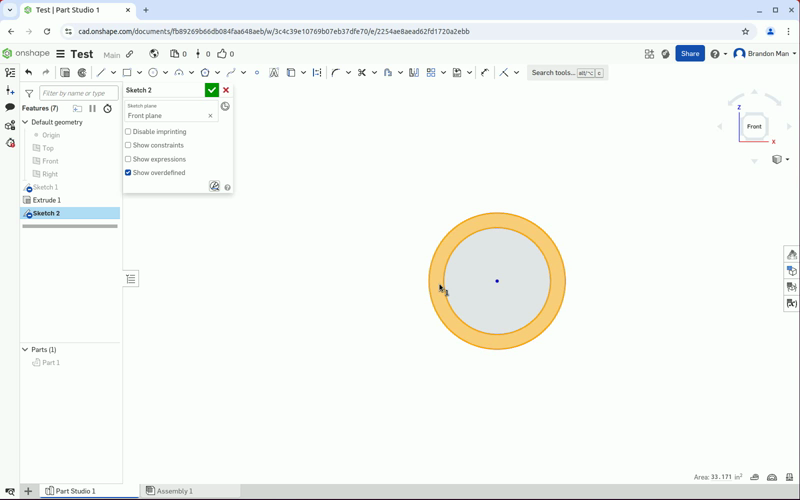
scroll(-6)
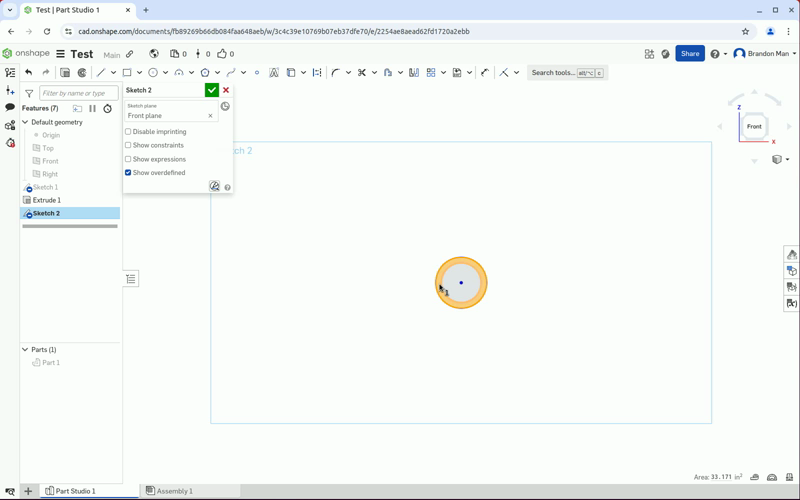
mouse_move(73, 352)
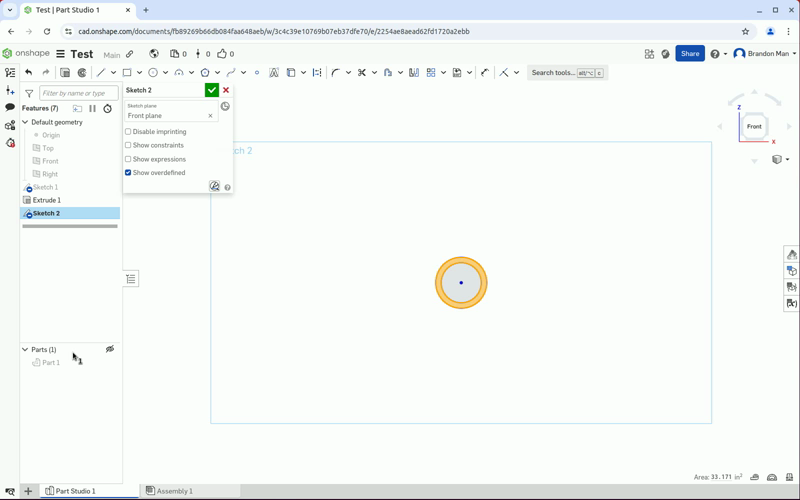
key(shift+y)
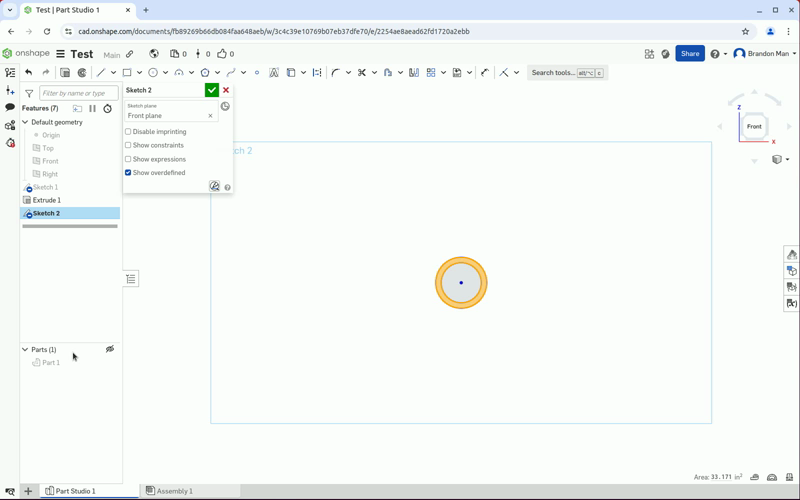
key(shift+e)
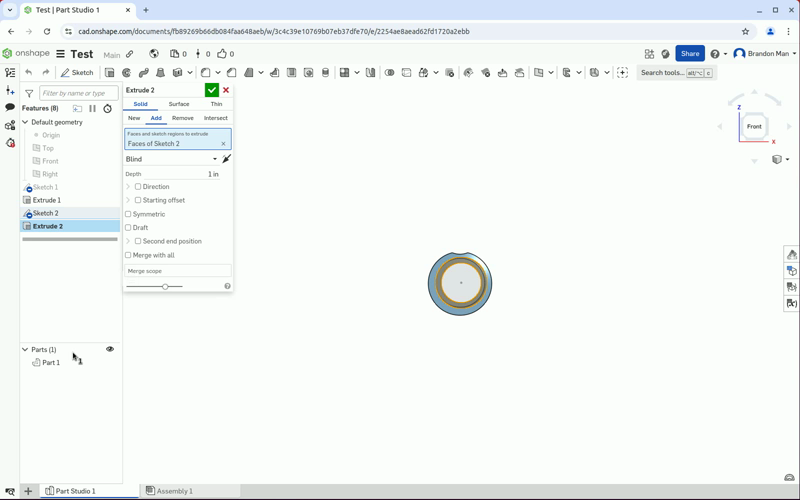
mouse_move(143, 106)
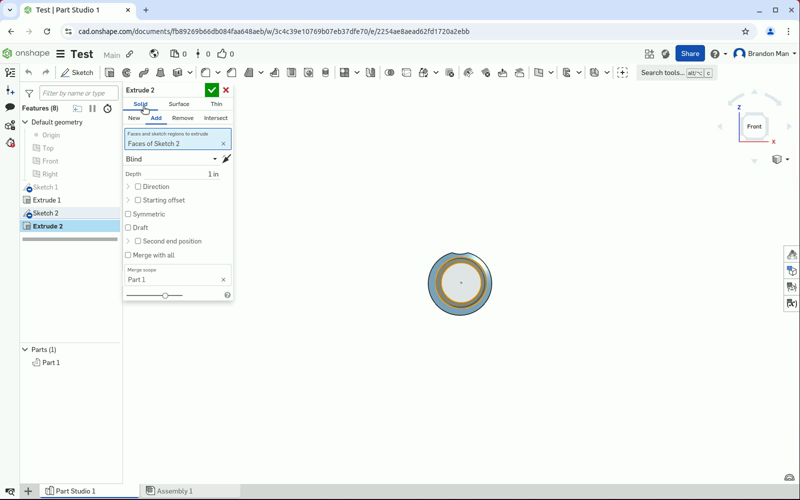
click(143, 106)
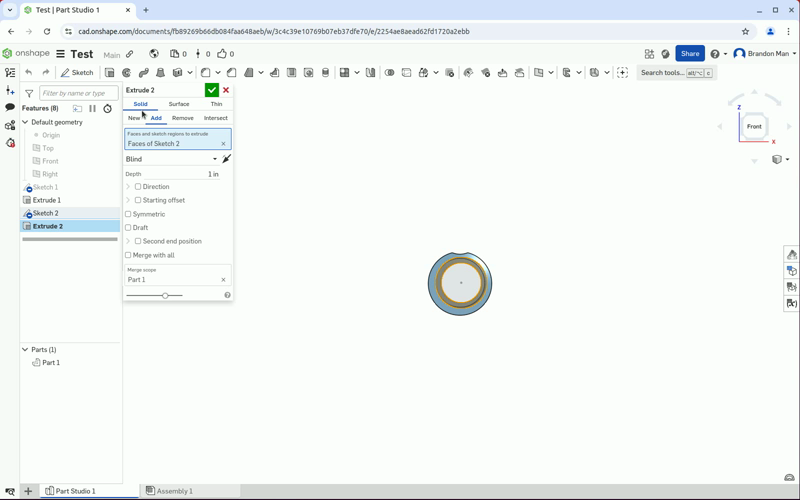
mouse_move(137, 120)
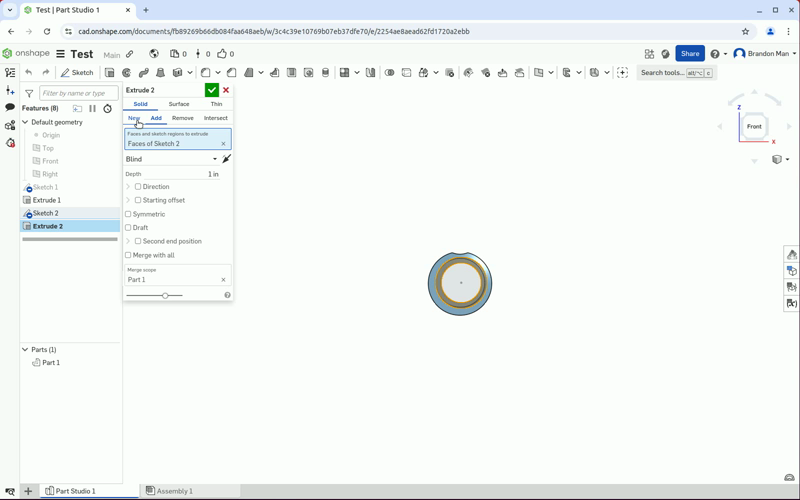
click(137, 120)
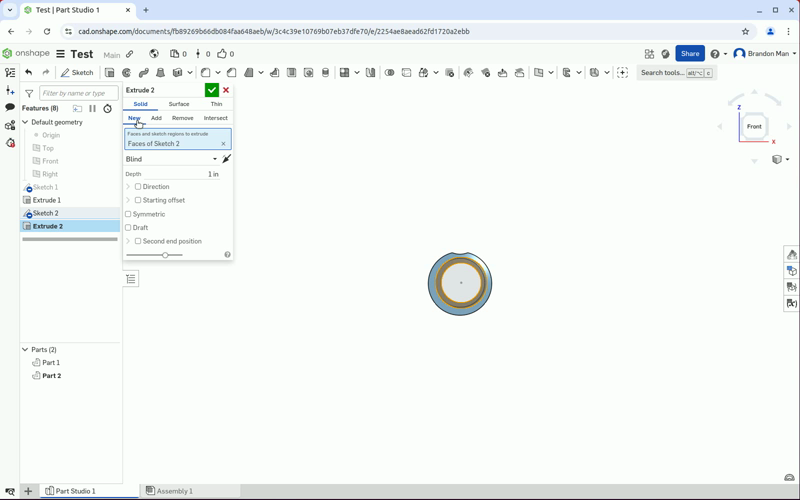
key(tab, 4)
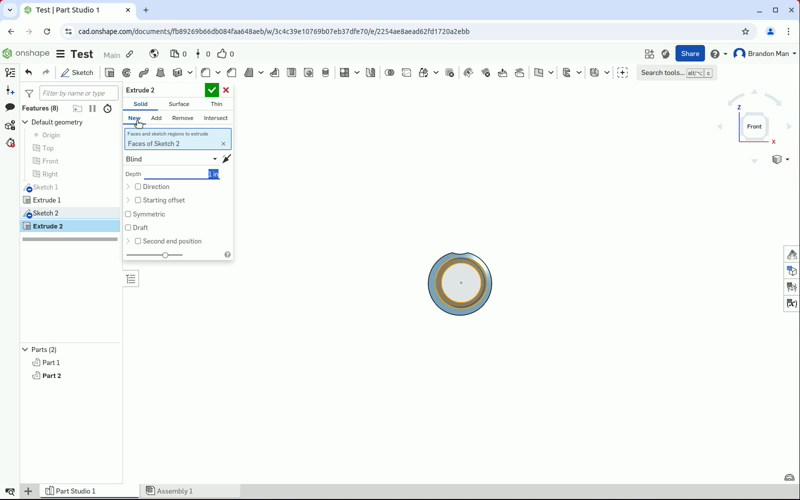
text(23.108)
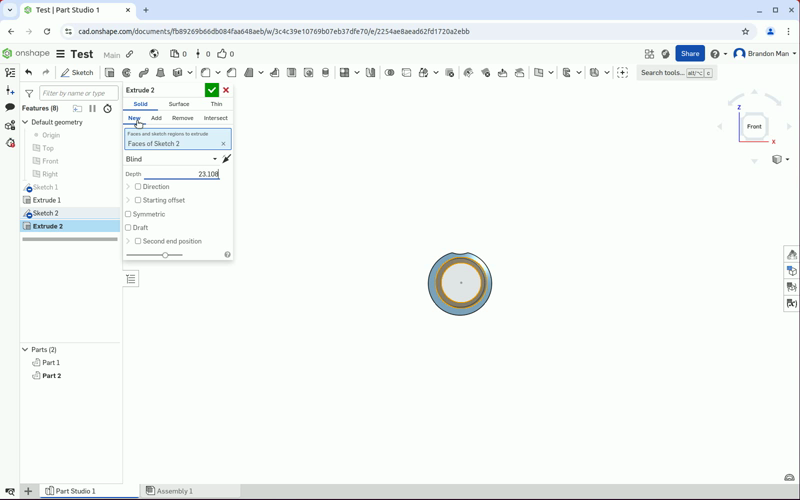
key(enter)
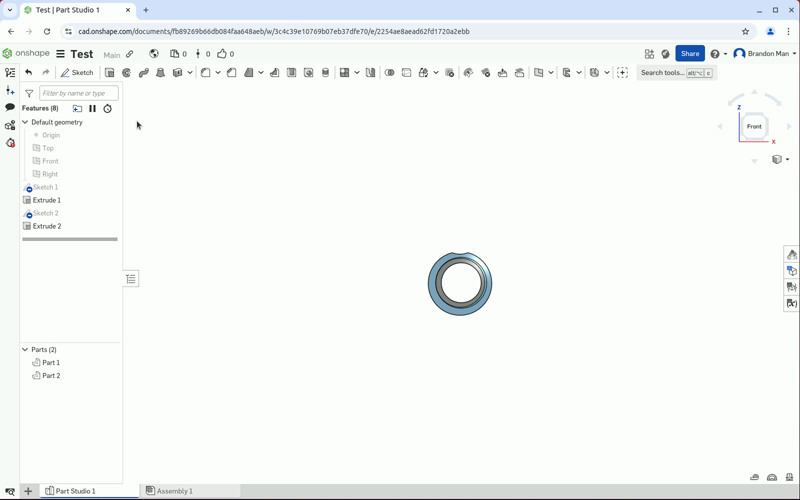
key(shift+h)
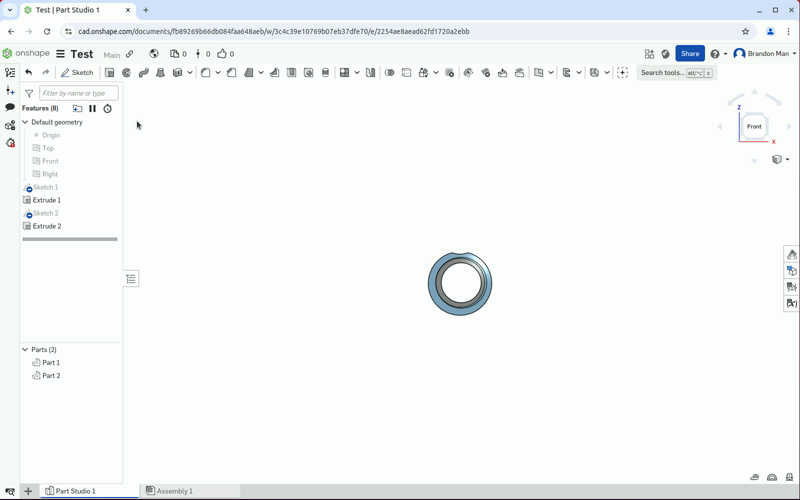
key(shift+h)
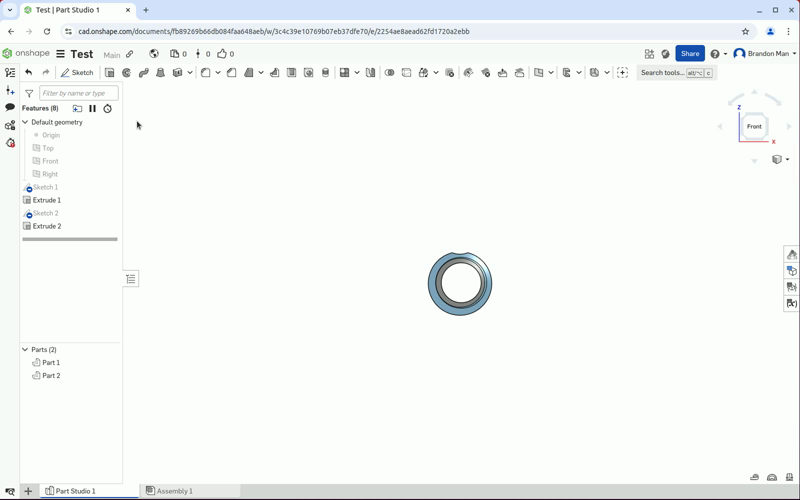
mouse_move(73, 189)
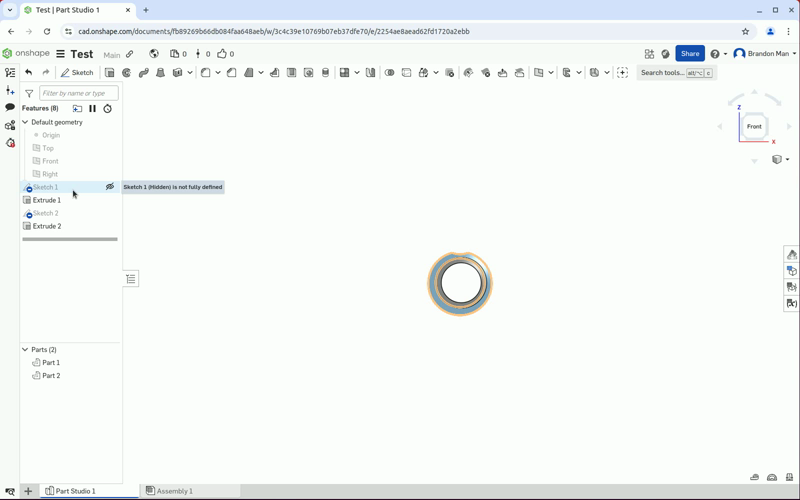
click(73, 189)
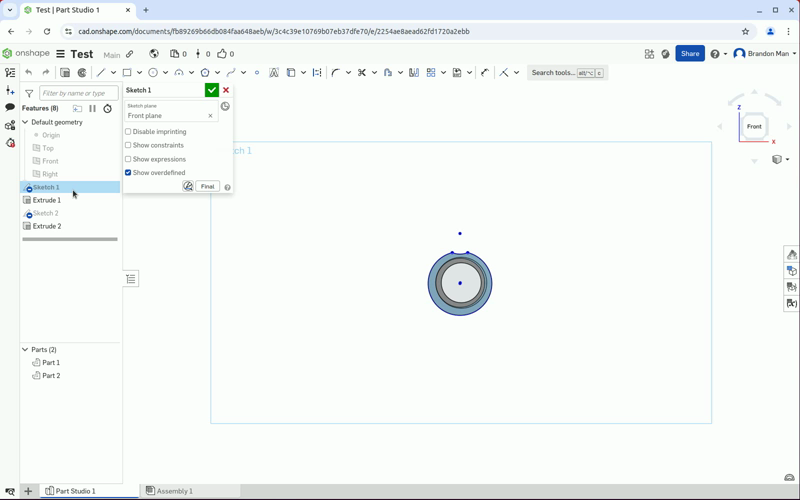
mouse_move(229, 92)
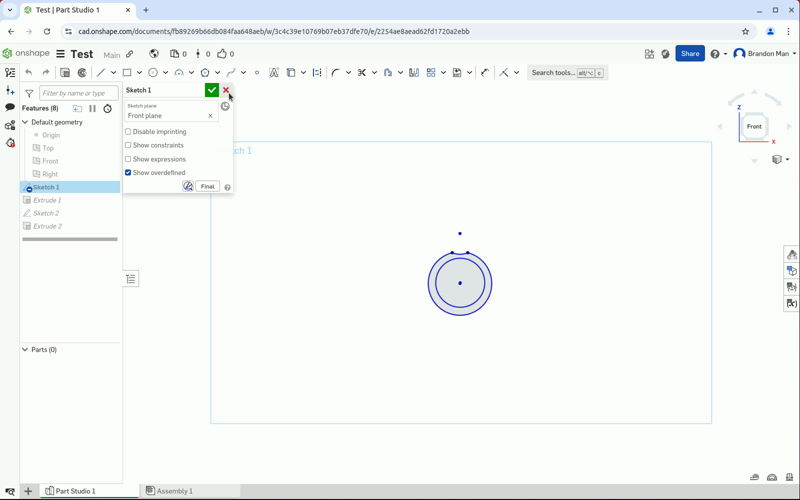
click(229, 92)
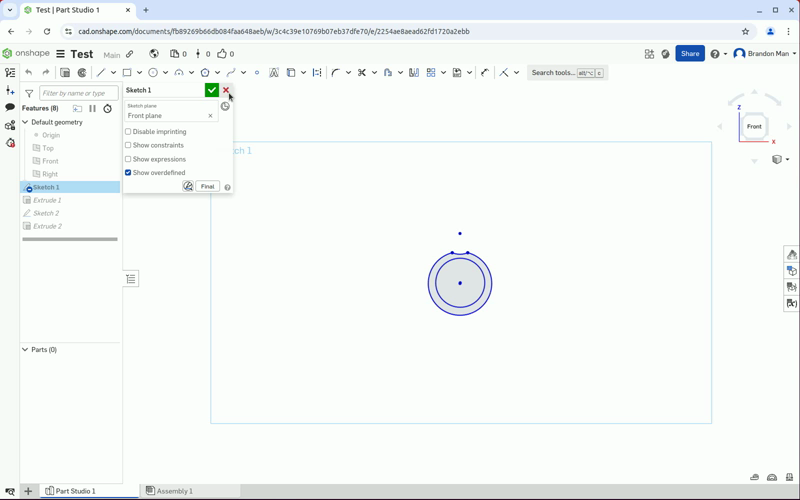
key(shift+s)
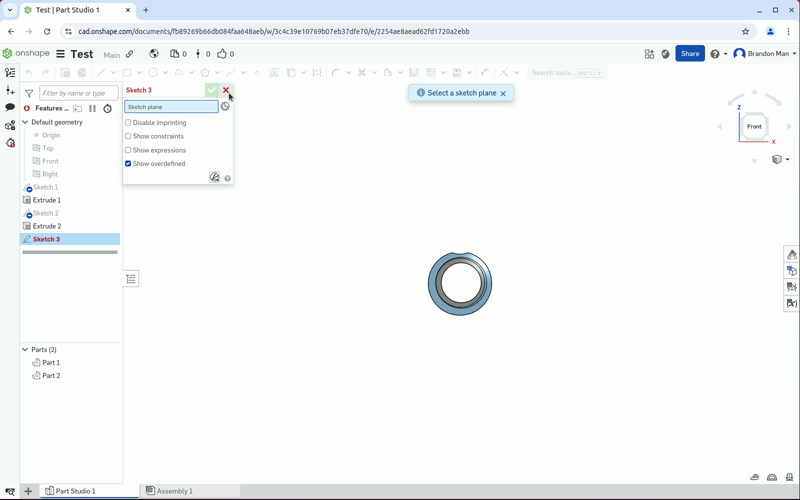
mouse_move(73, 163)
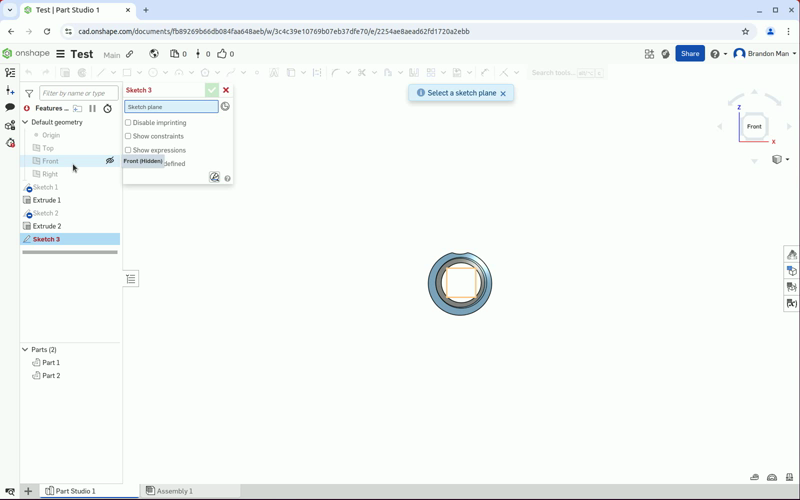
click(73, 163)
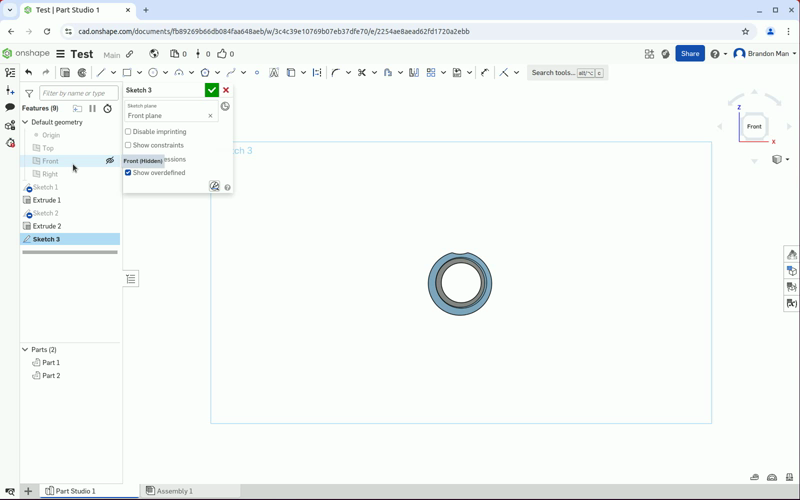
mouse_move(73, 352)
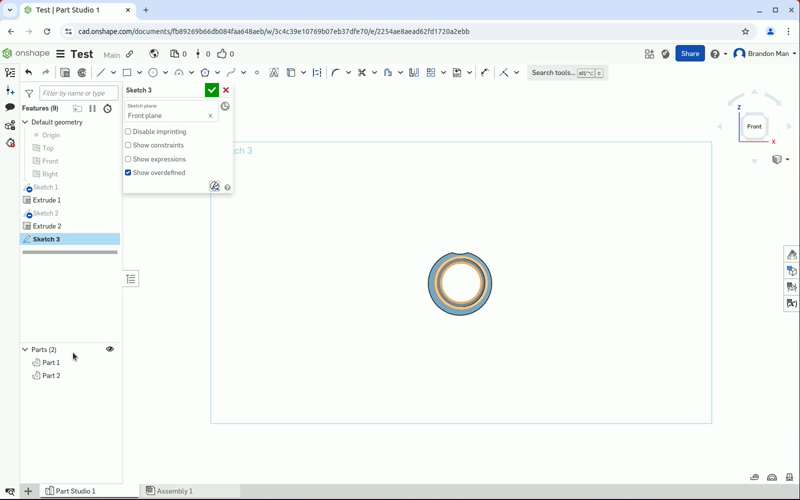
key(y)
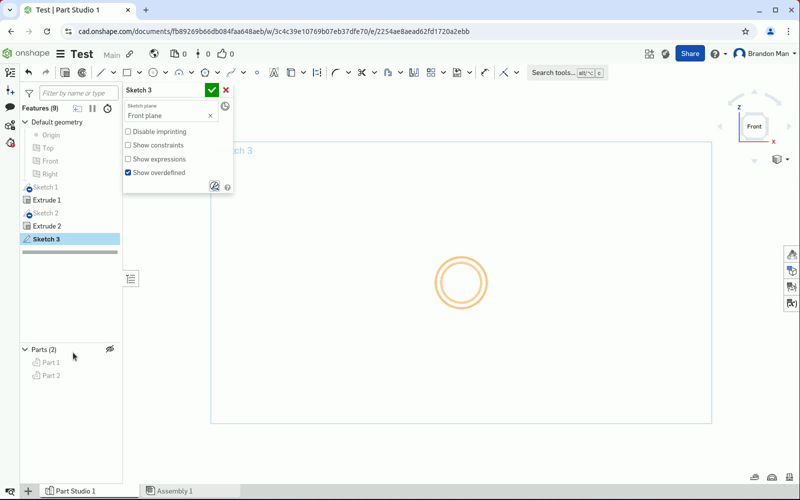
key(c)
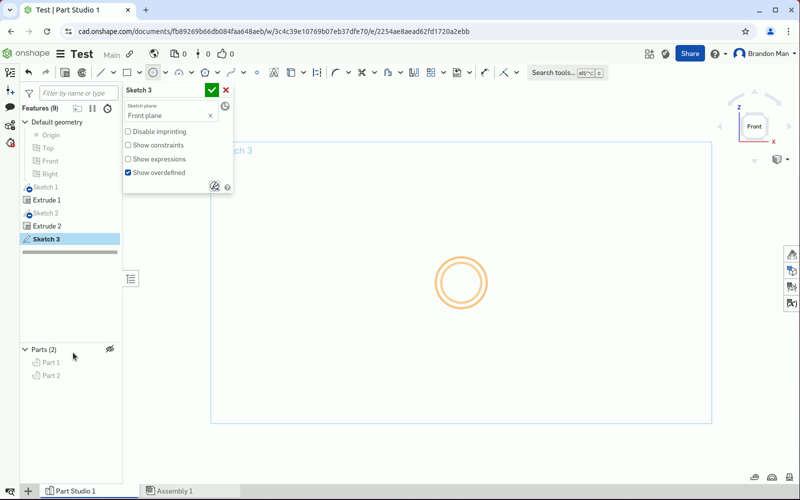
key_down(shift)
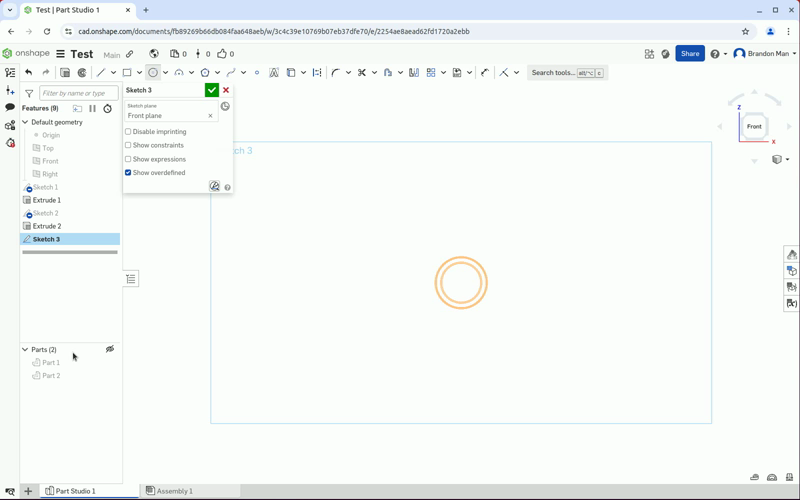
mouse_move(461, 282)
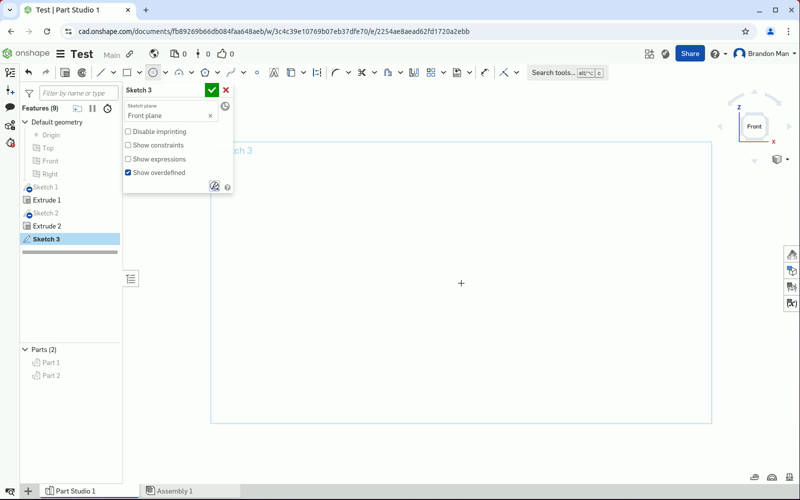
click(461, 282)
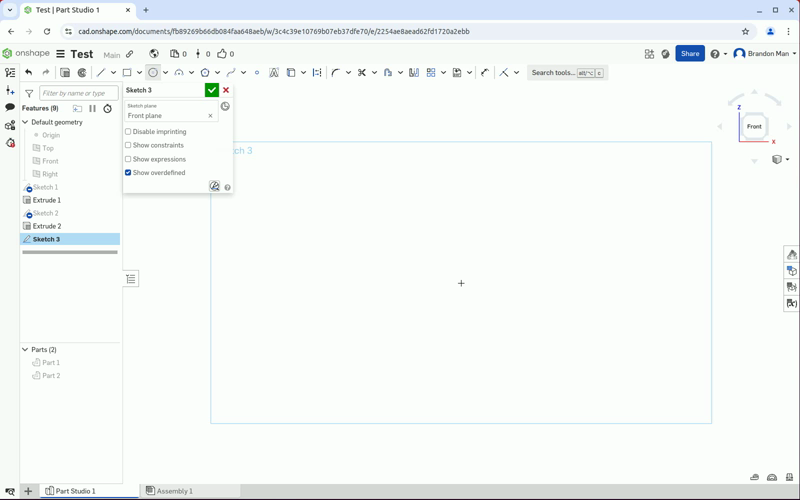
key_up(shift)
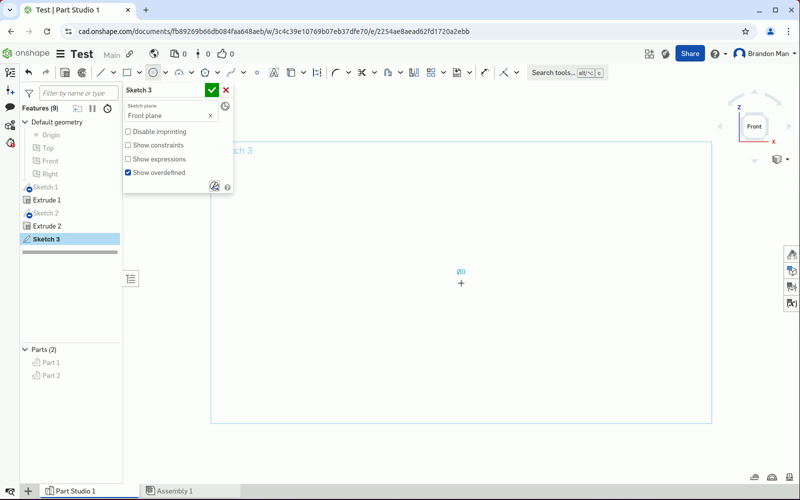
mouse_move(486, 282)
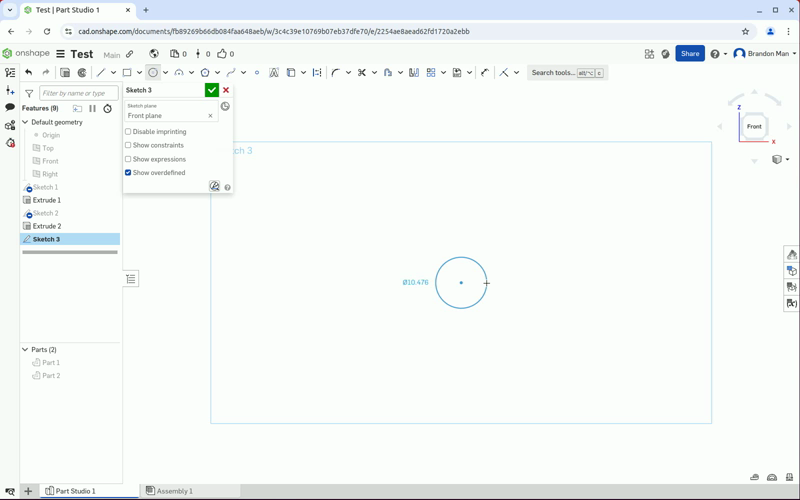
click(486, 282)
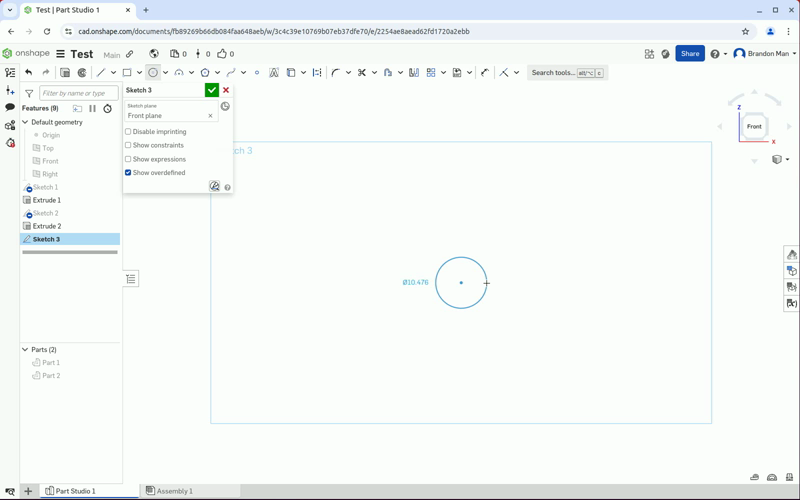
key(esc)
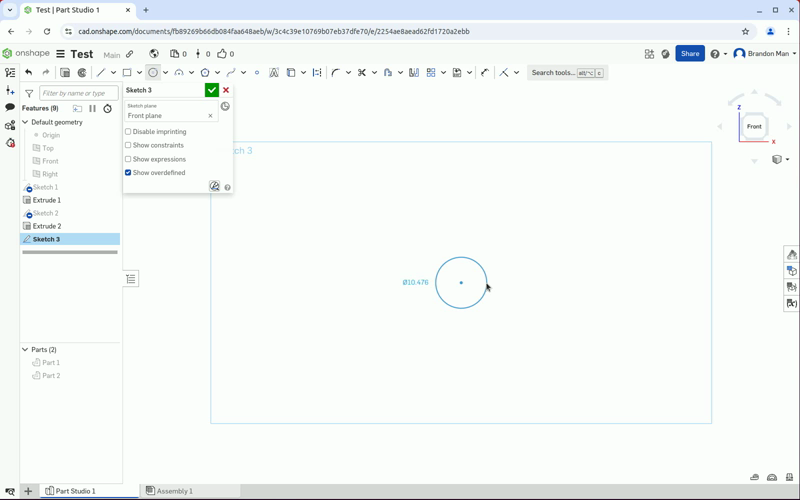
key(c)
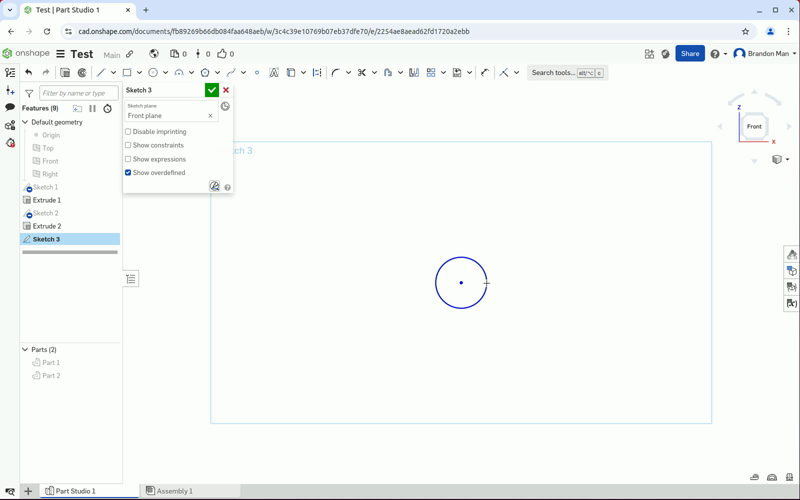
key_down(shift)
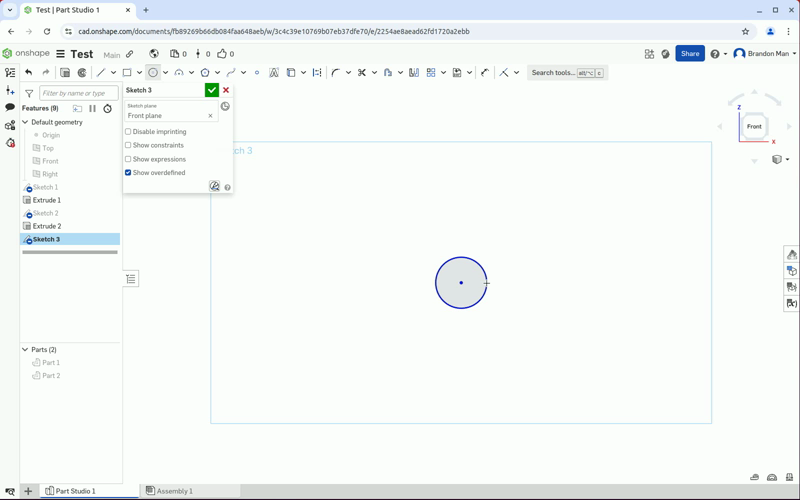
mouse_move(461, 282)
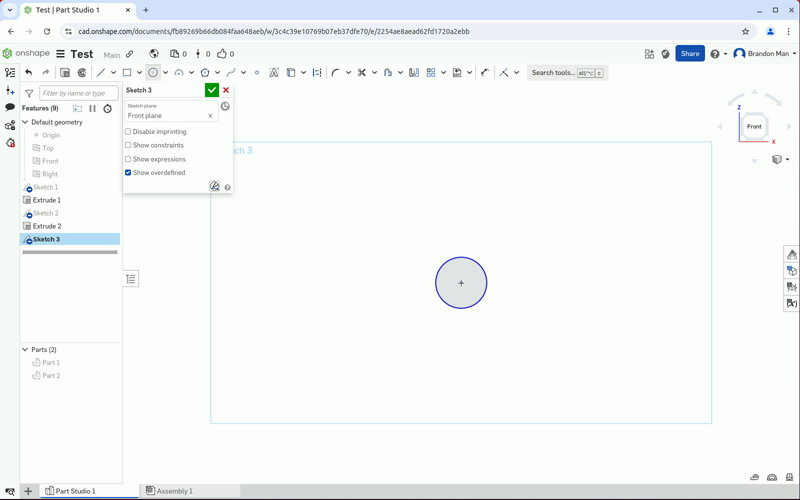
click(461, 282)
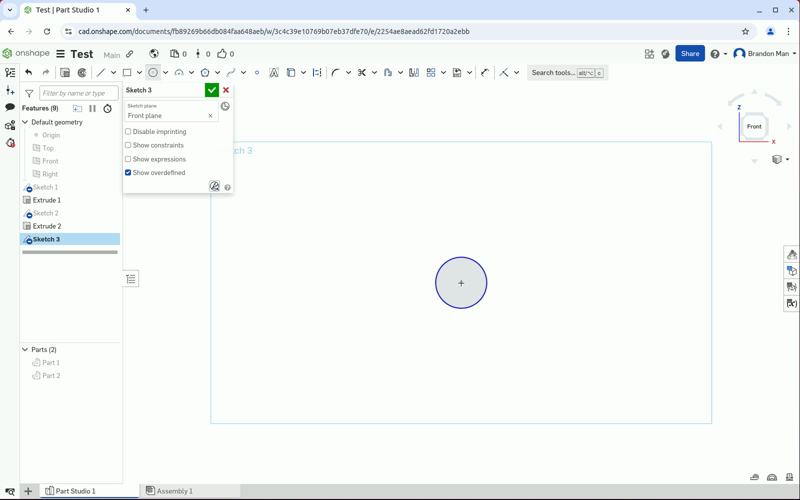
key_up(shift)
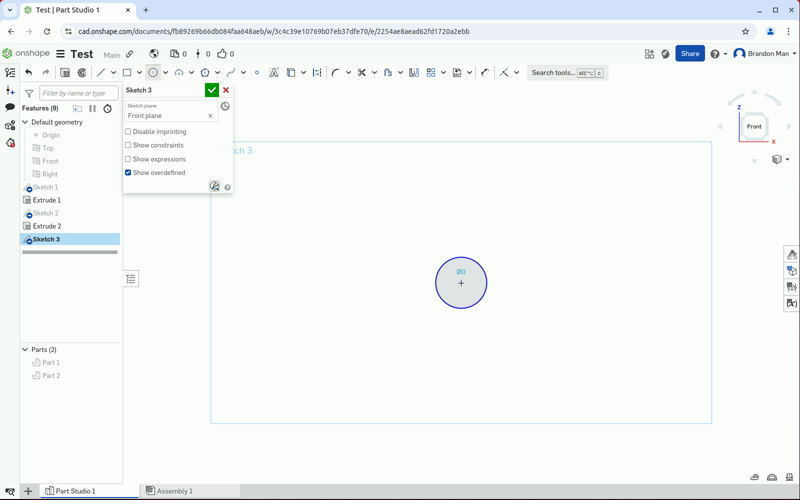
mouse_move(481, 282)
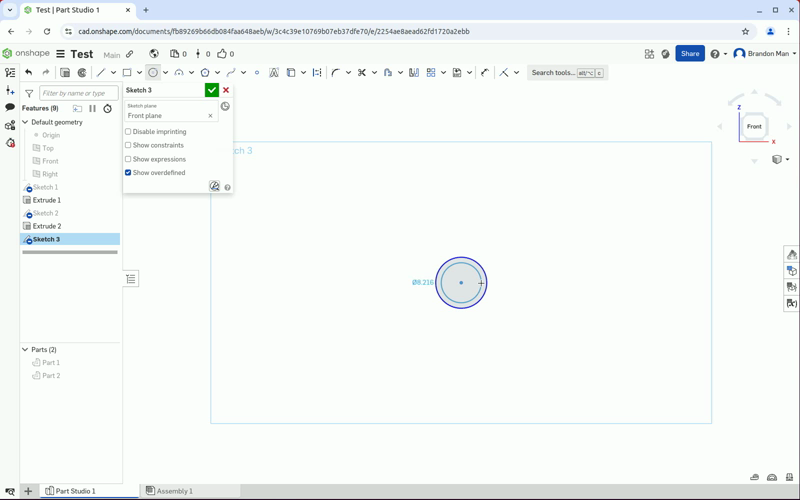
click(481, 282)
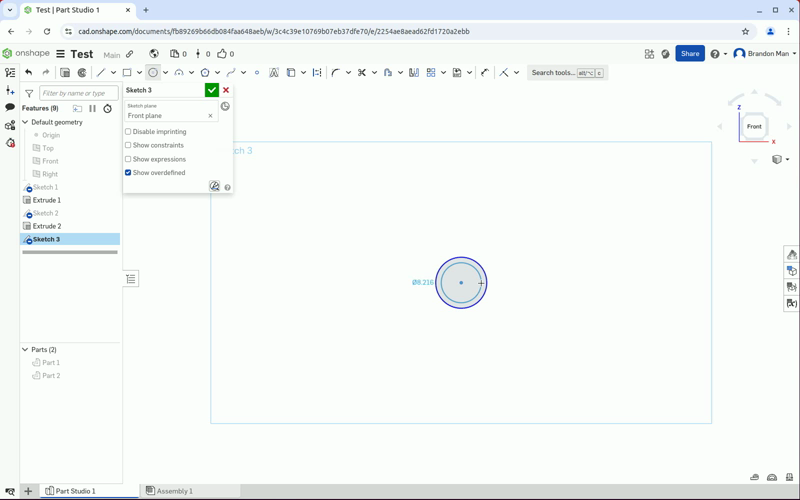
key(esc)
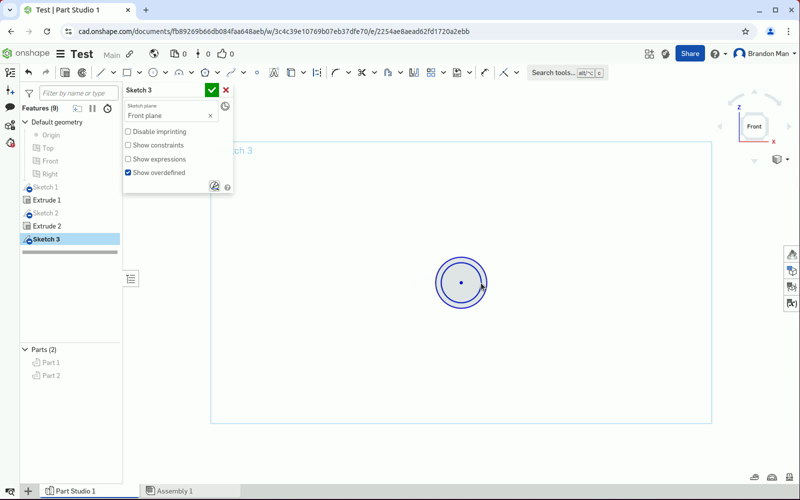
mouse_move(465, 259)
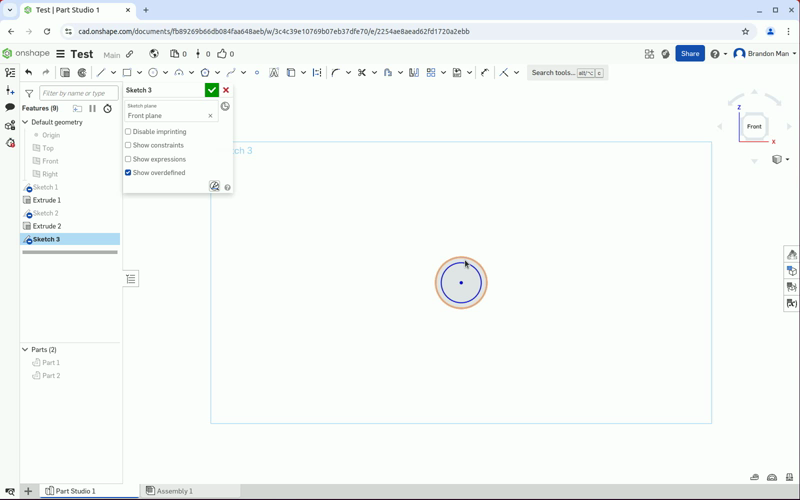
scroll(6)
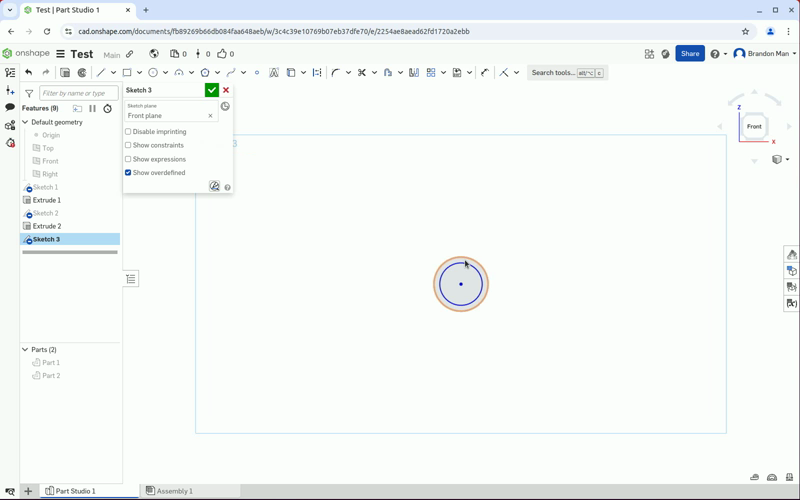
scroll(6)
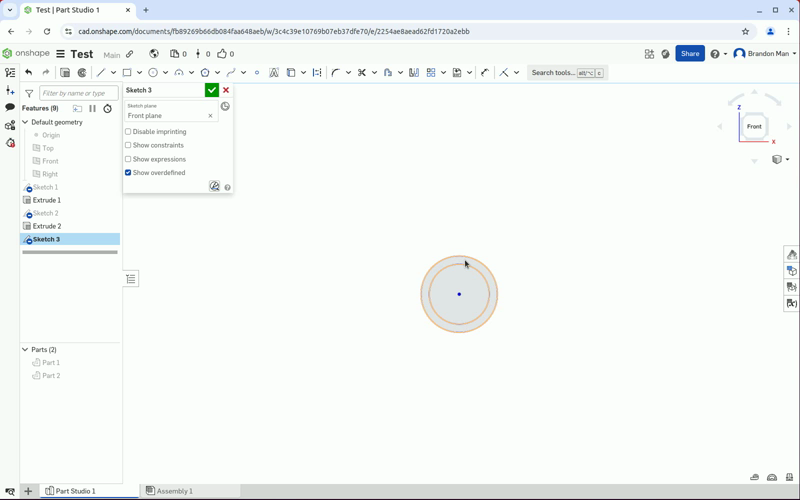
scroll(6)
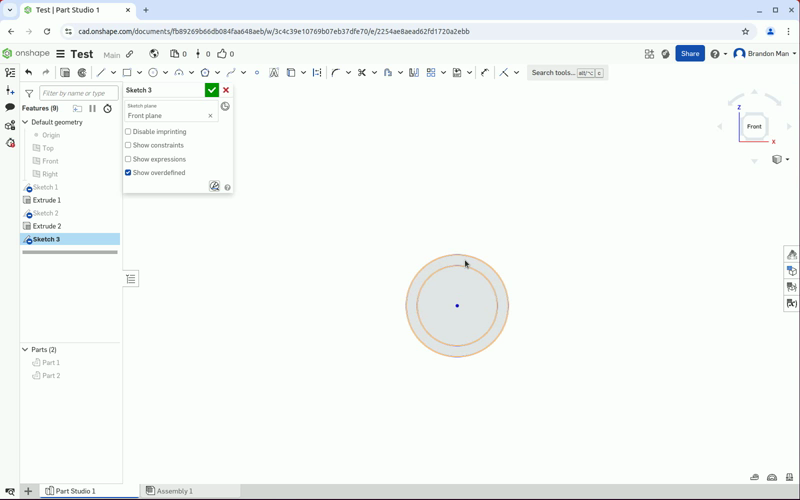
scroll(6)
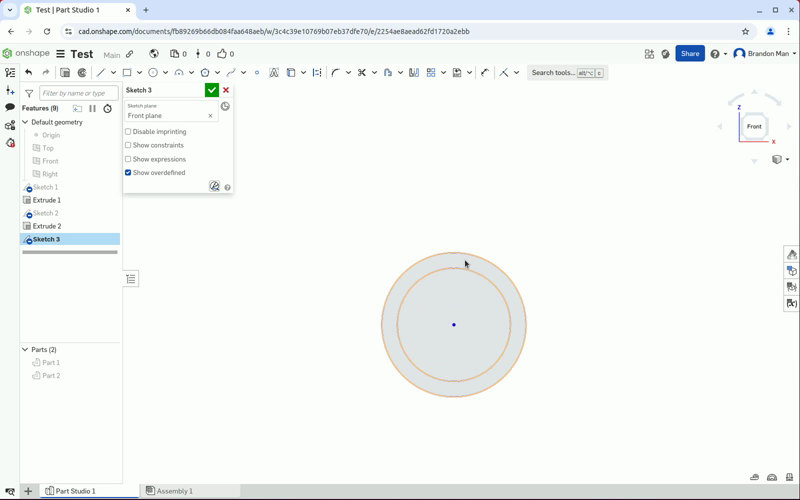
scroll(6)
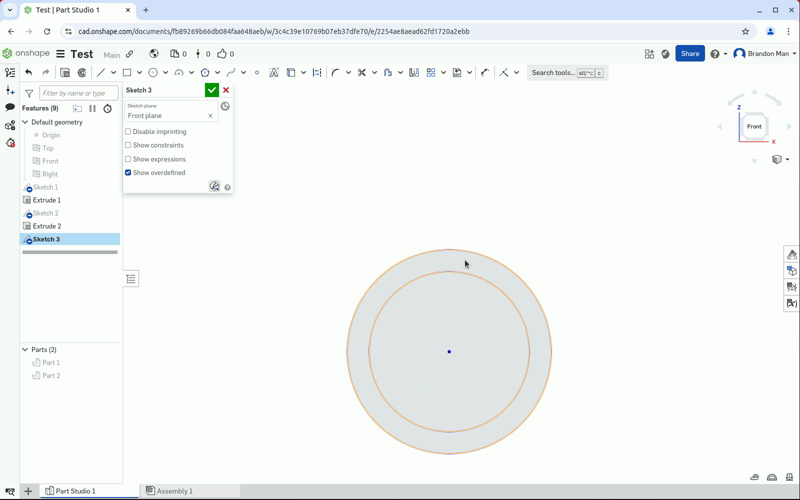
scroll(6)
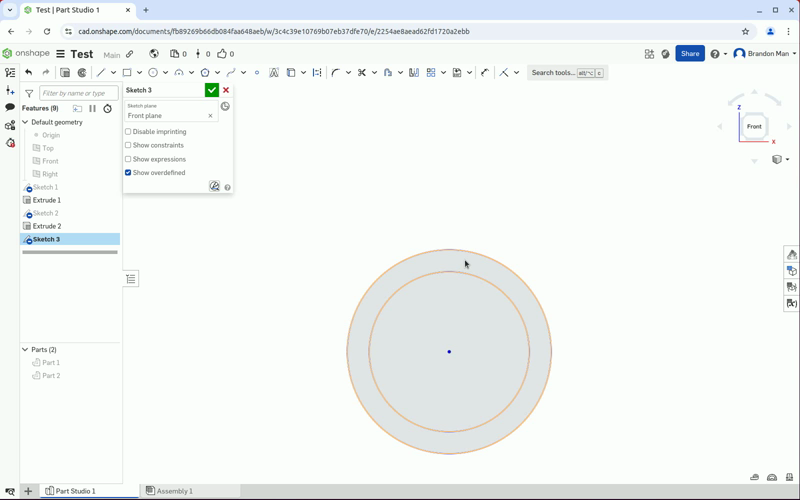
scroll(6)
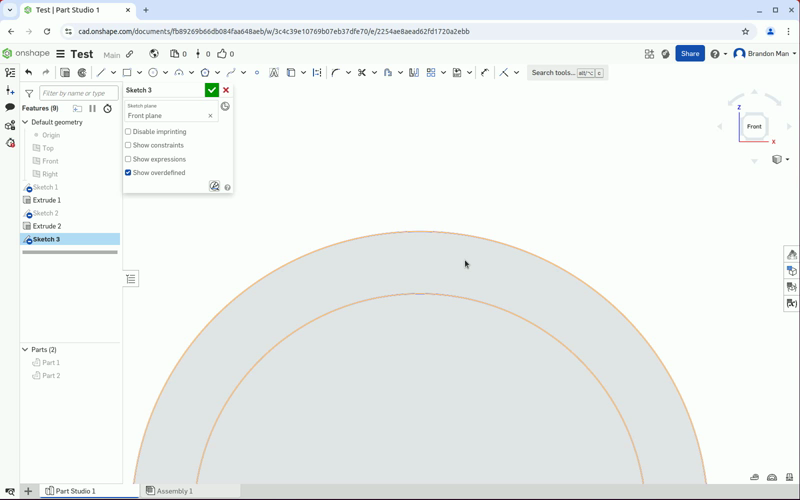
click(465, 259)
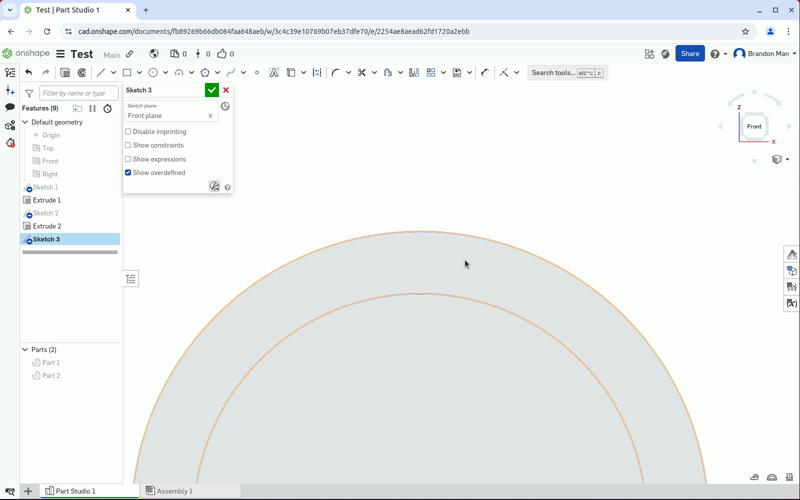
scroll(-6)
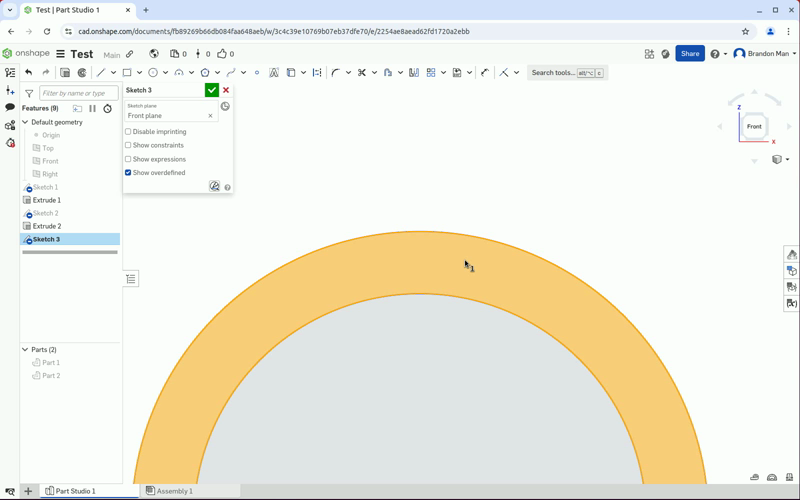
scroll(-6)
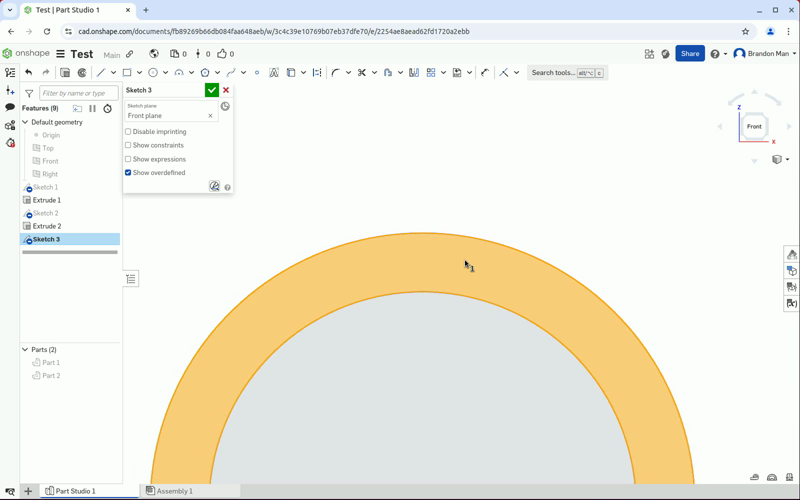
scroll(-6)
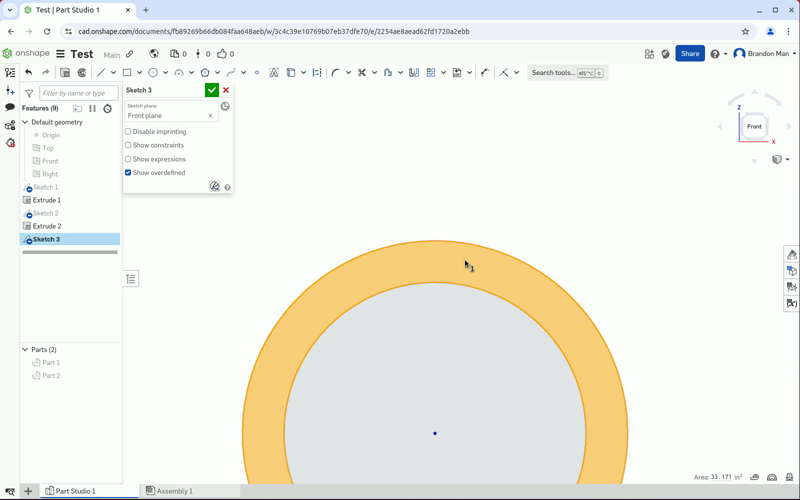
scroll(-6)
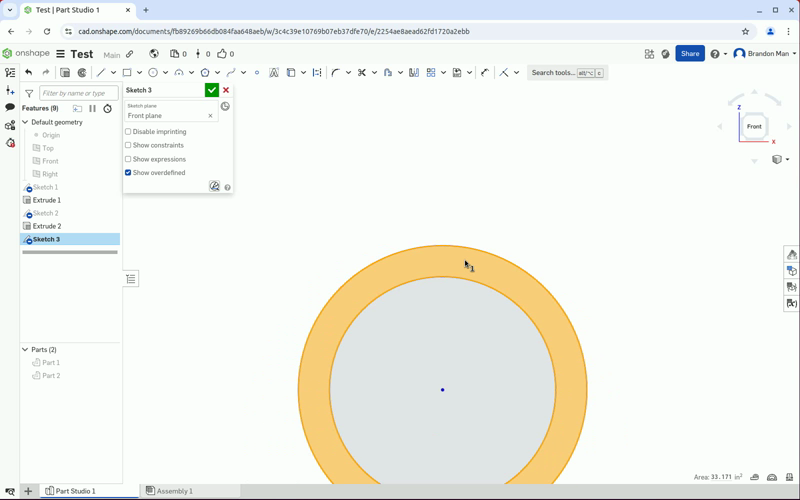
scroll(-6)
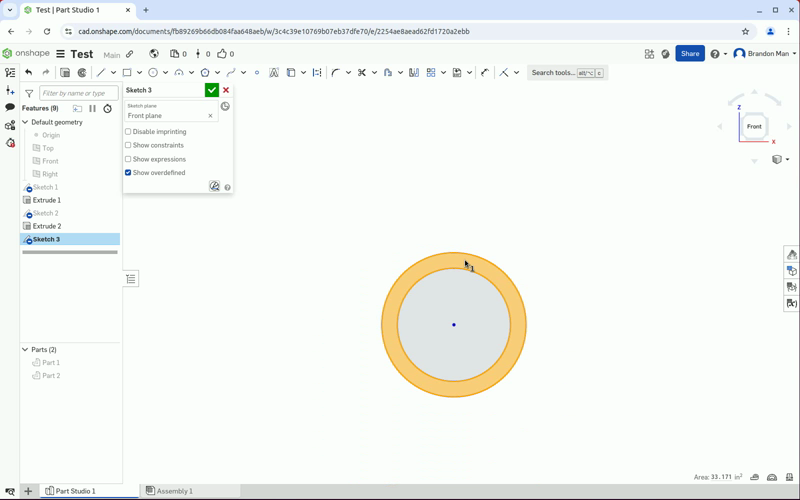
scroll(-6)
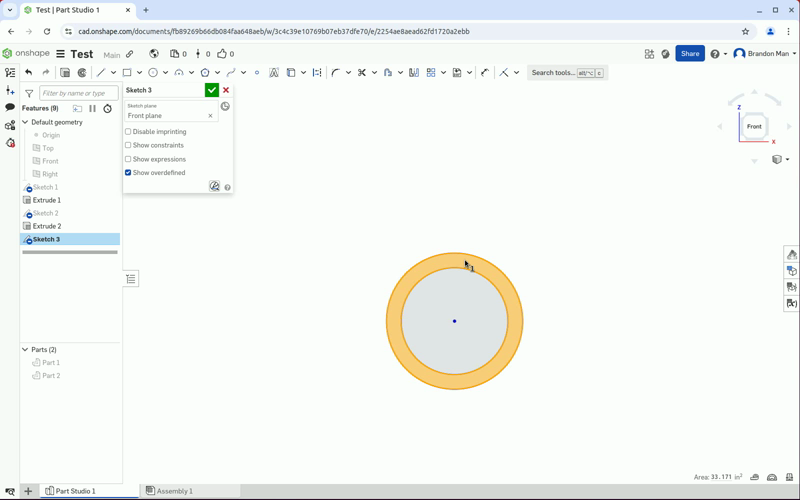
scroll(-6)
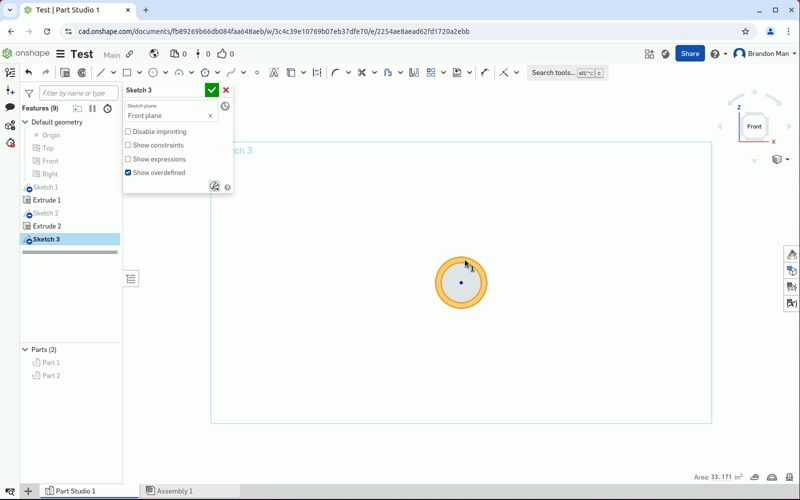
mouse_move(73, 352)
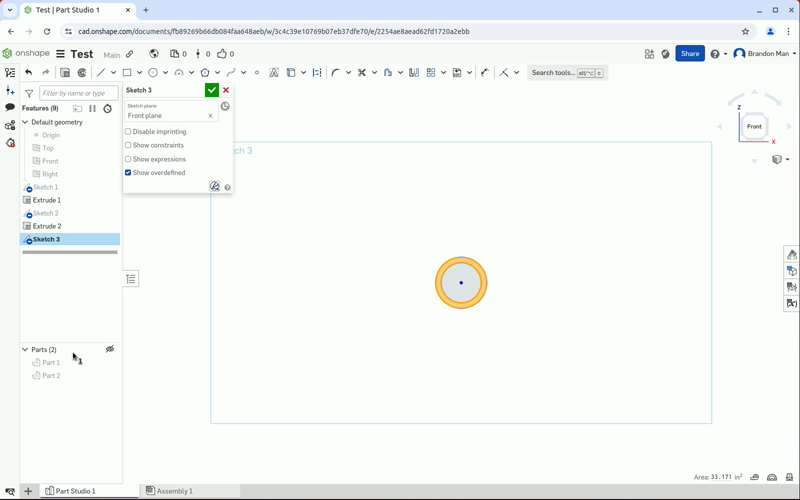
key(shift+y)
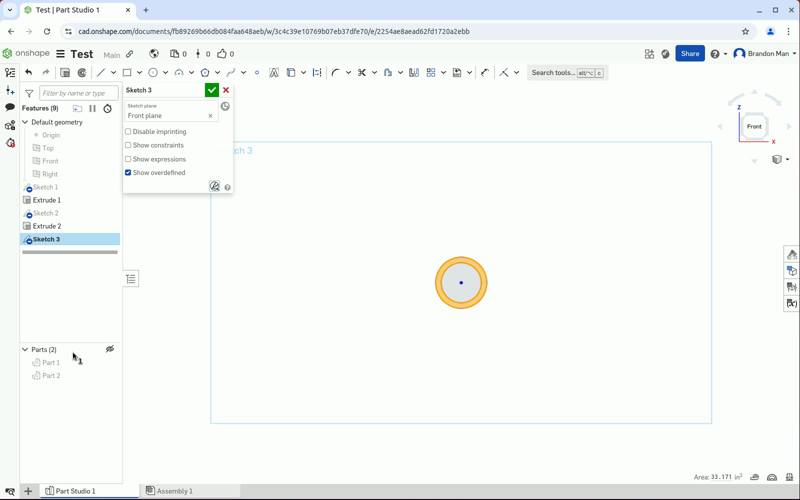
key(shift+e)
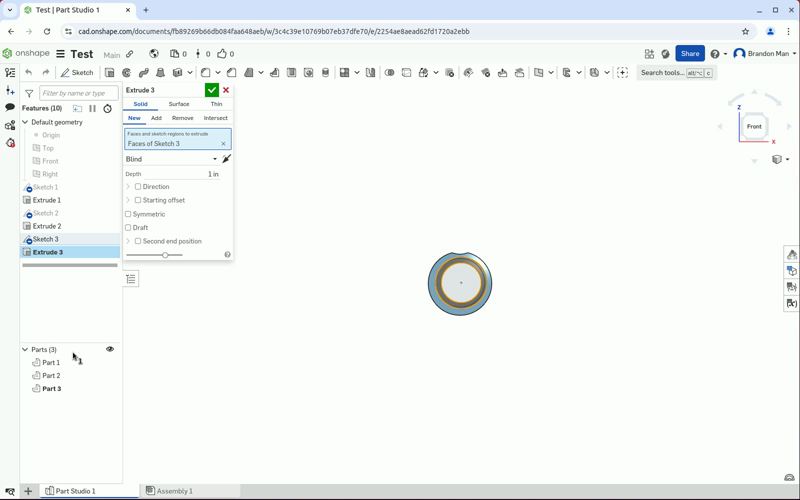
mouse_move(143, 106)
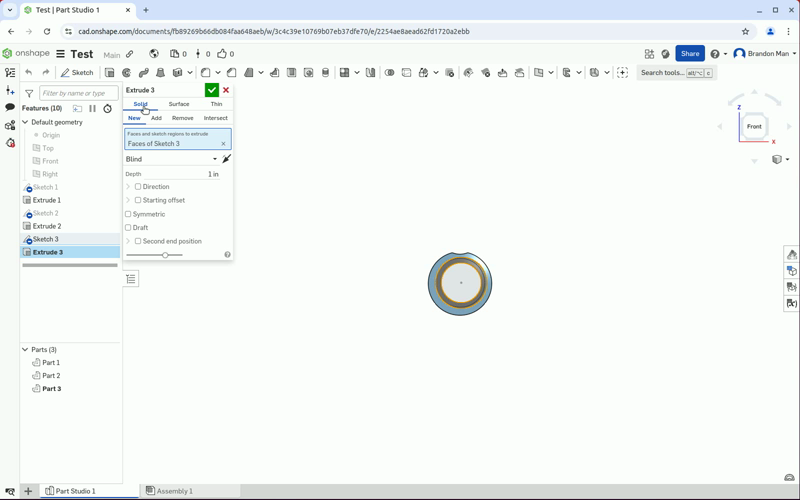
click(143, 106)
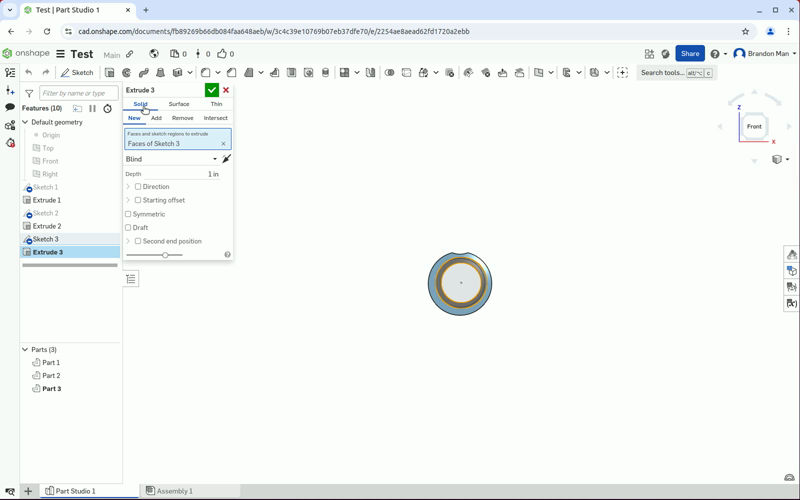
mouse_move(186, 120)
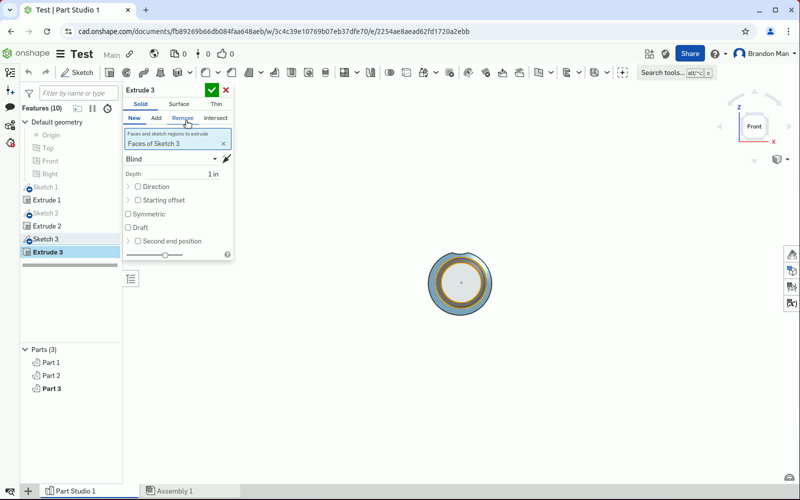
click(186, 120)
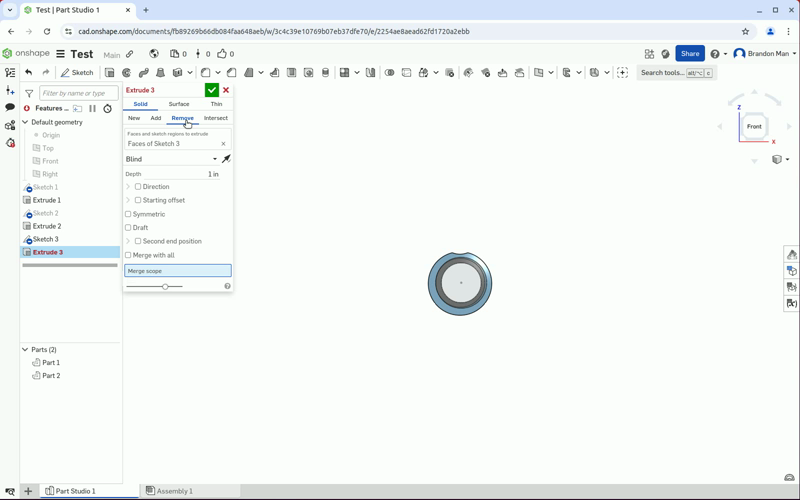
key(tab, 4)
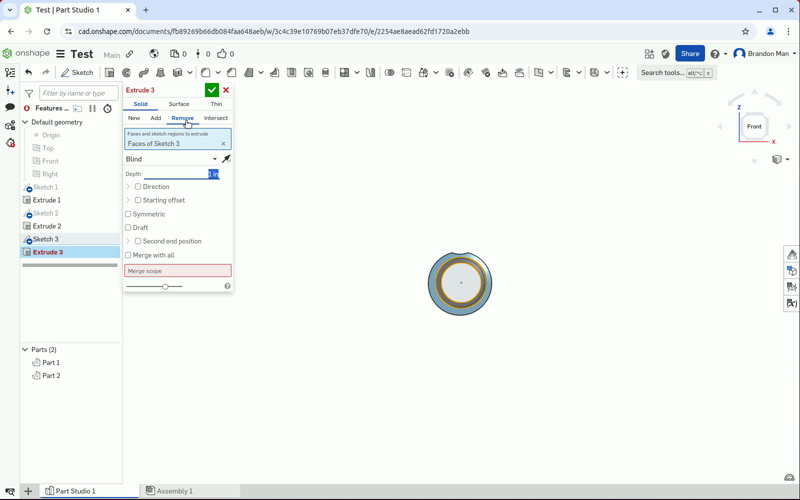
text(-11.554)
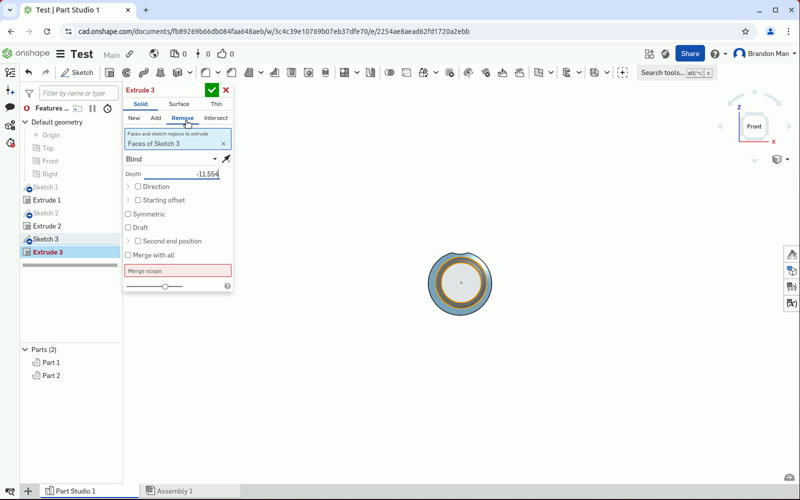
key(tab, 6)
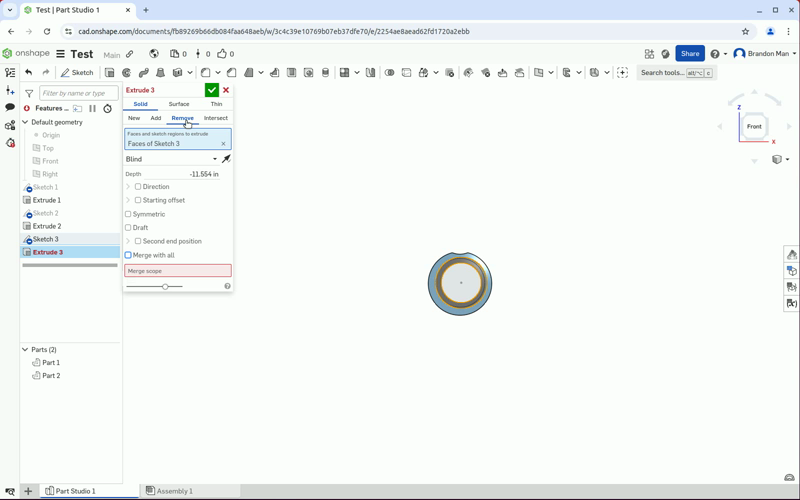
key(space)
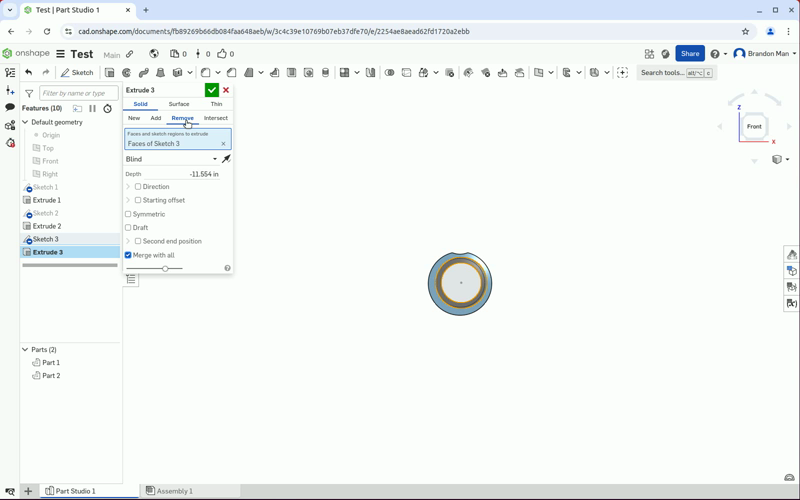
key(enter)
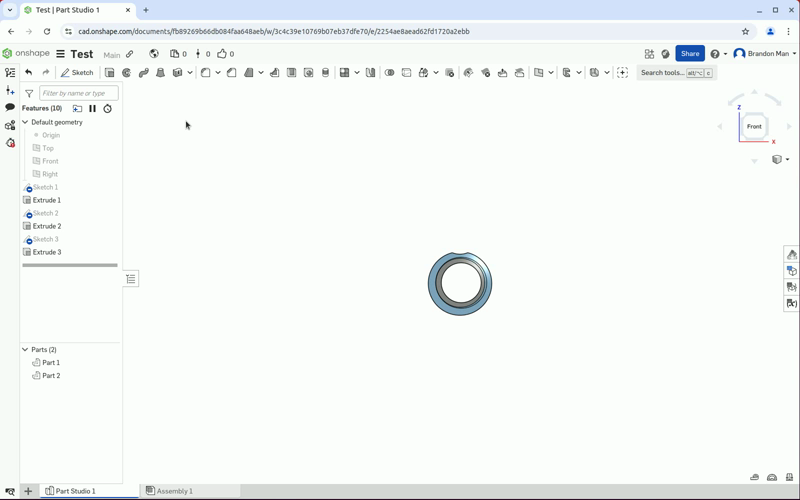
key(shift+h)
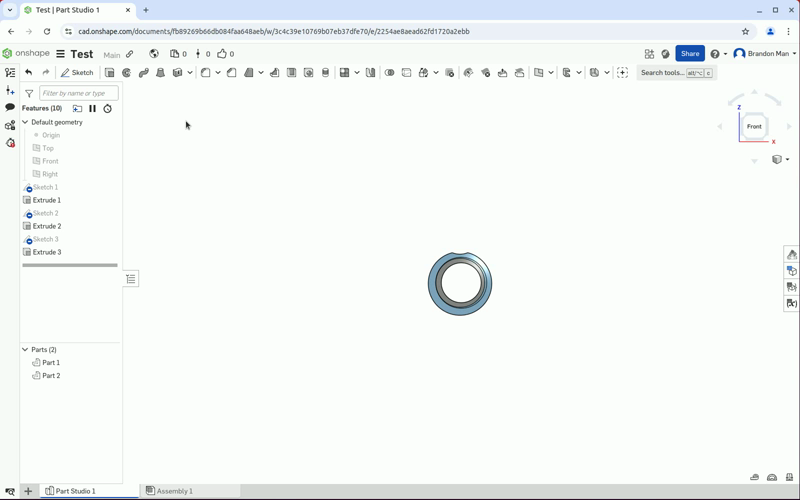
key(shift+h)
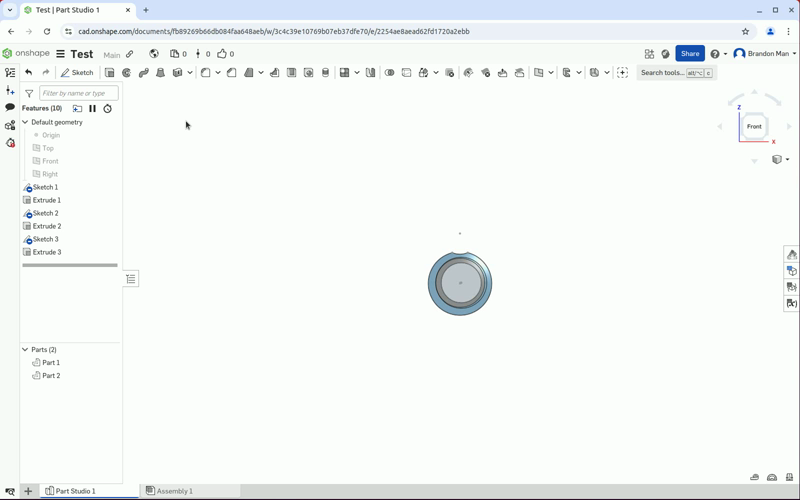
key(shift+7)
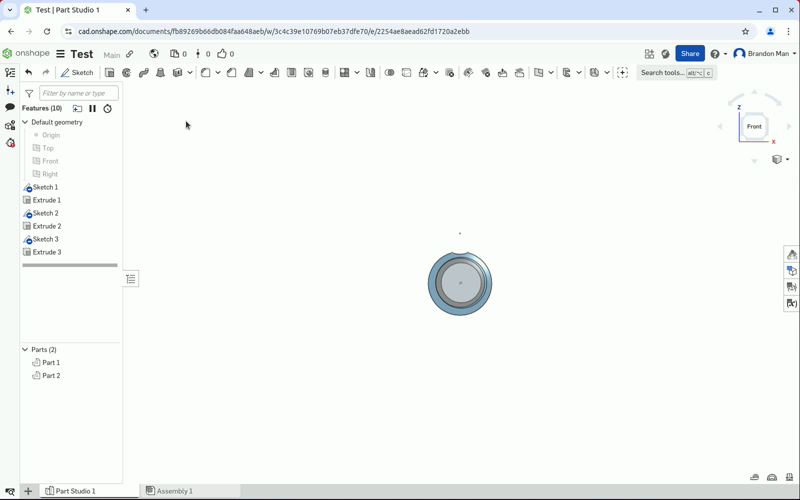
key(left, 2)
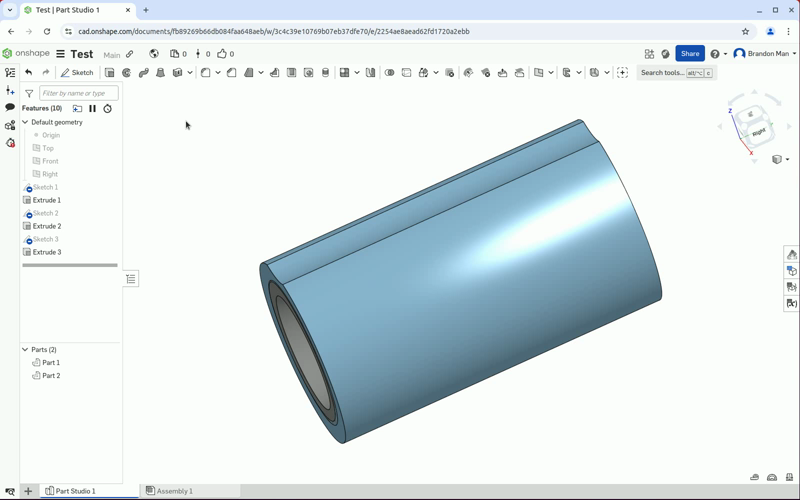
key(down, 2)
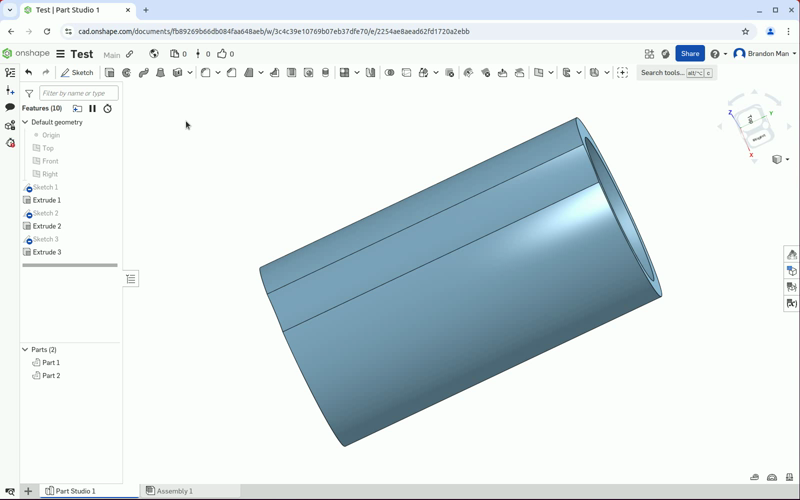
key(up, 2)
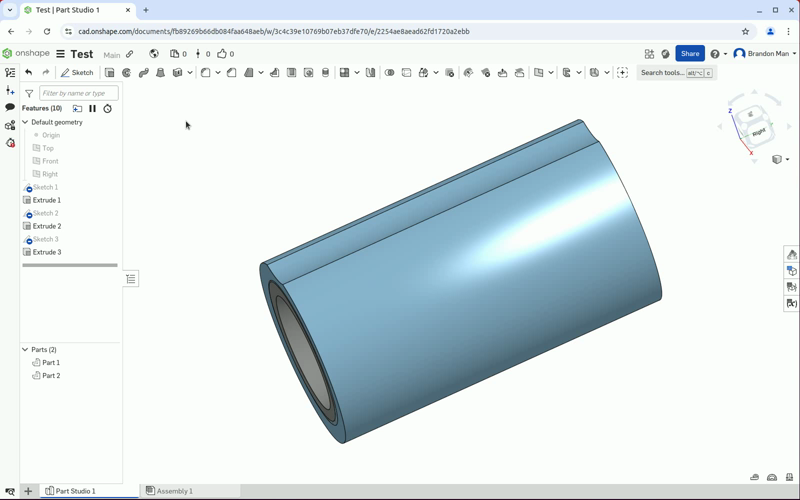
key(right, 2)
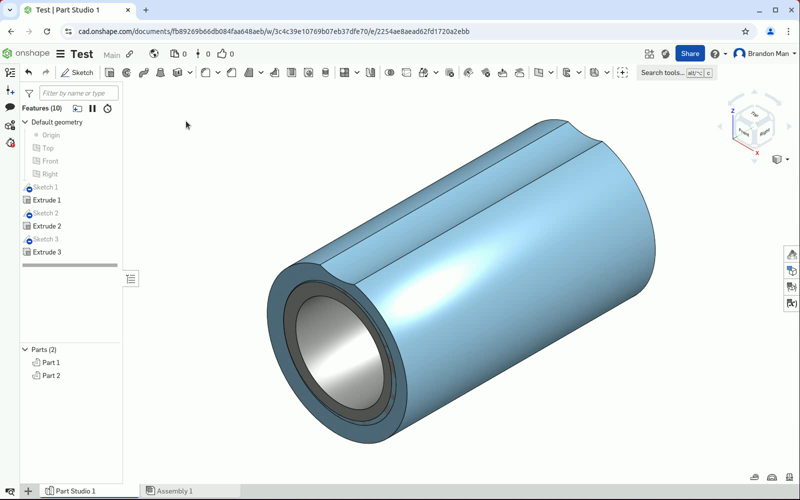
mouse_move(73, 189)
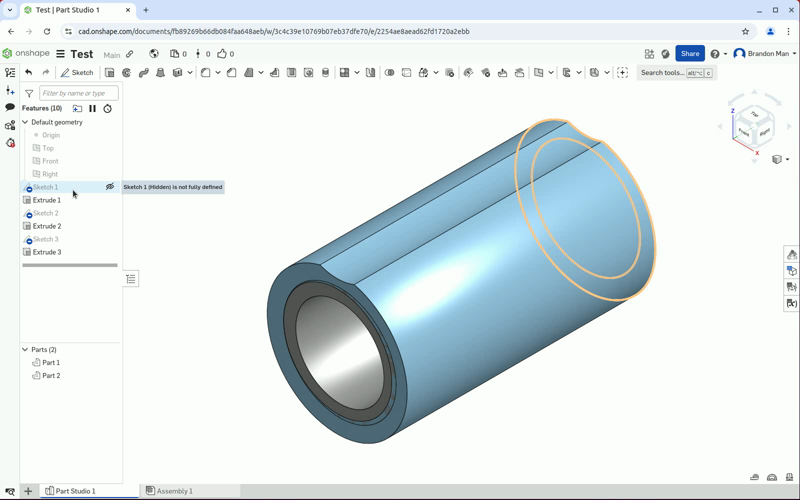
click(73, 189)